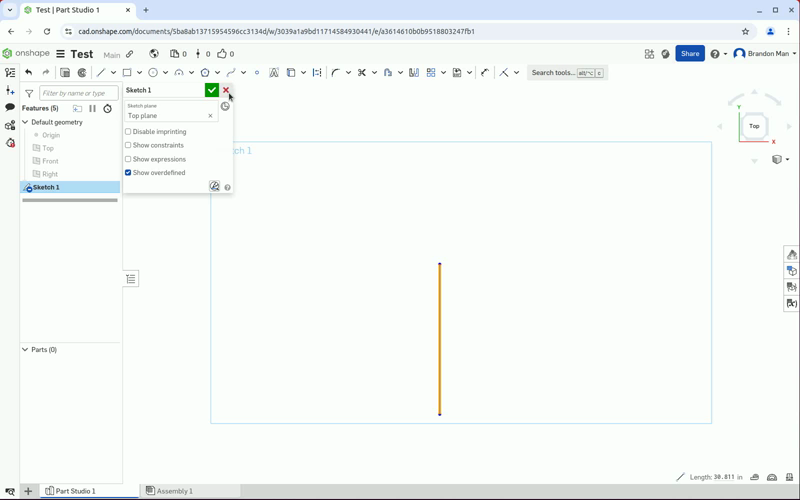
key(shift+h)
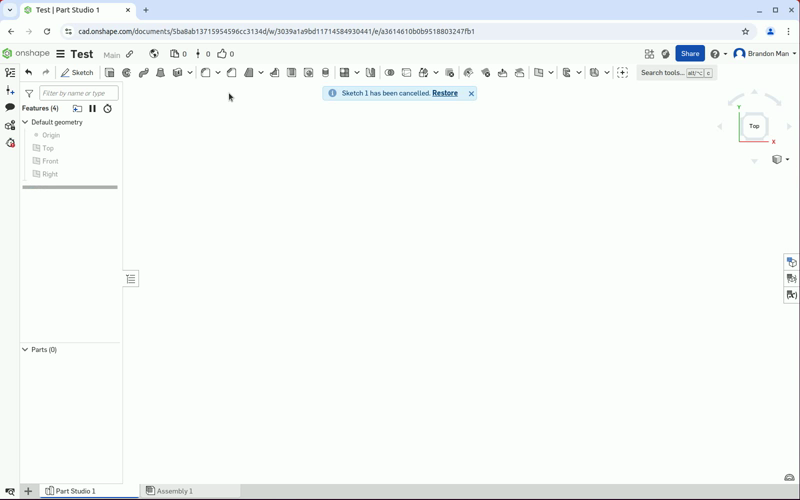
mouse_move(73, 352)
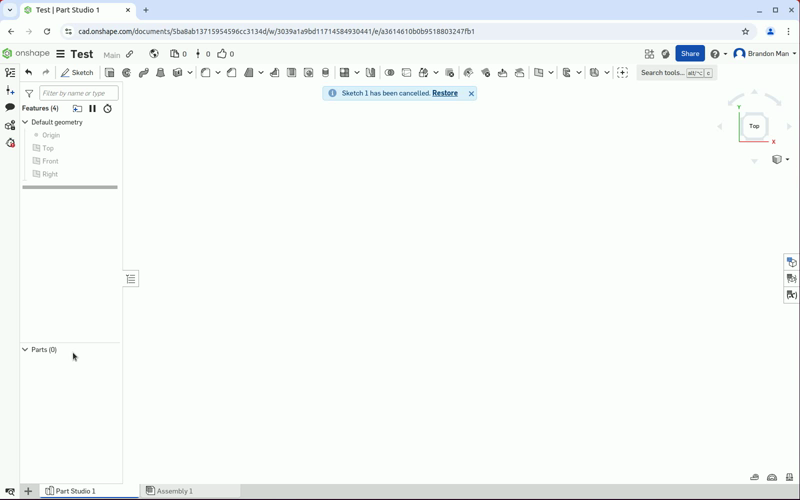
key(y)
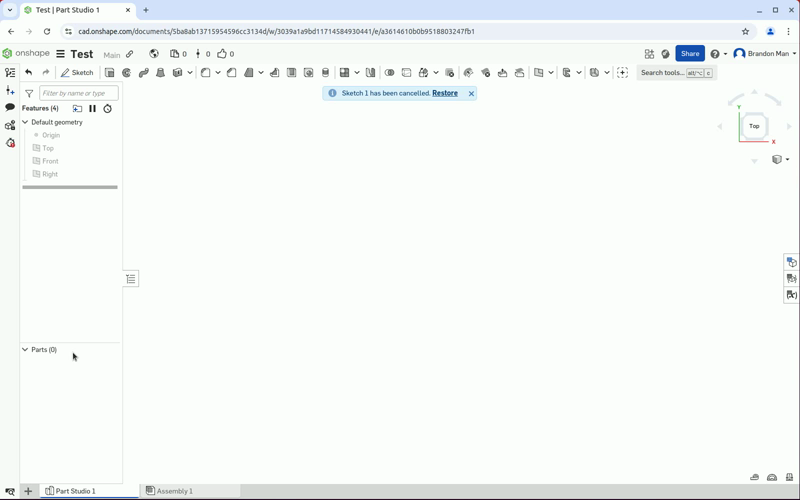
key(shift+p)
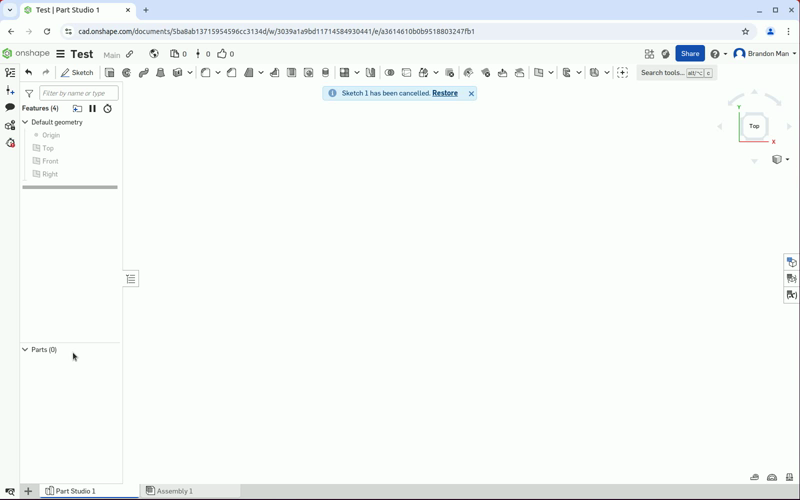
key(space)
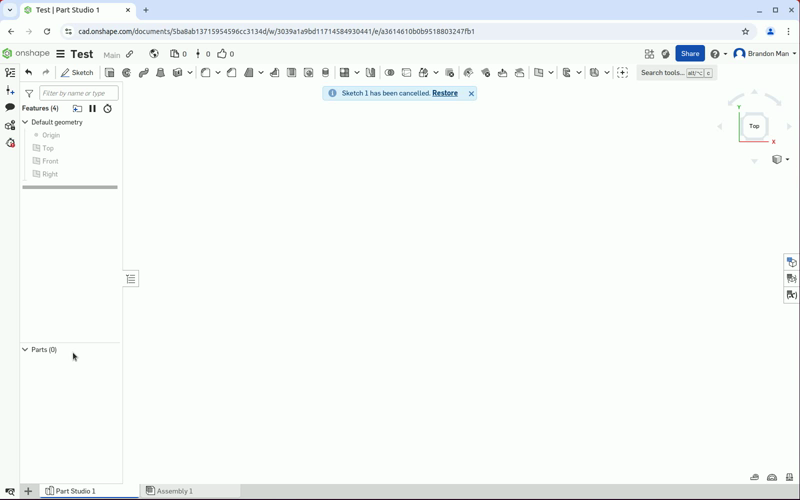
key_down(shift)
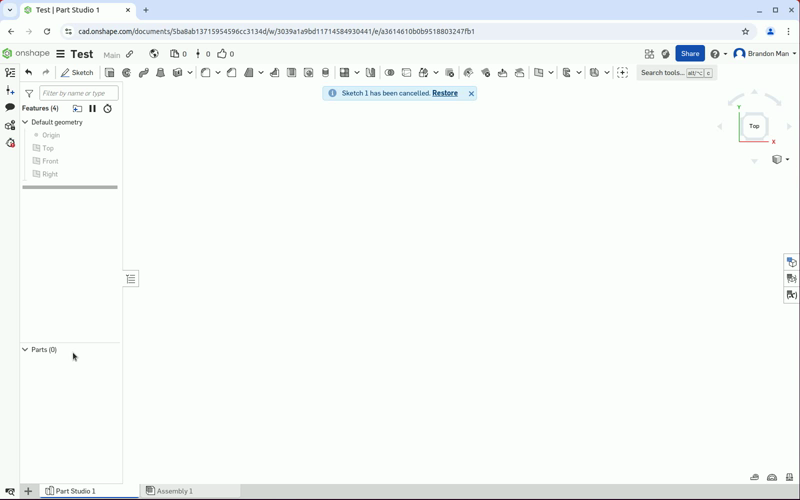
key(up)
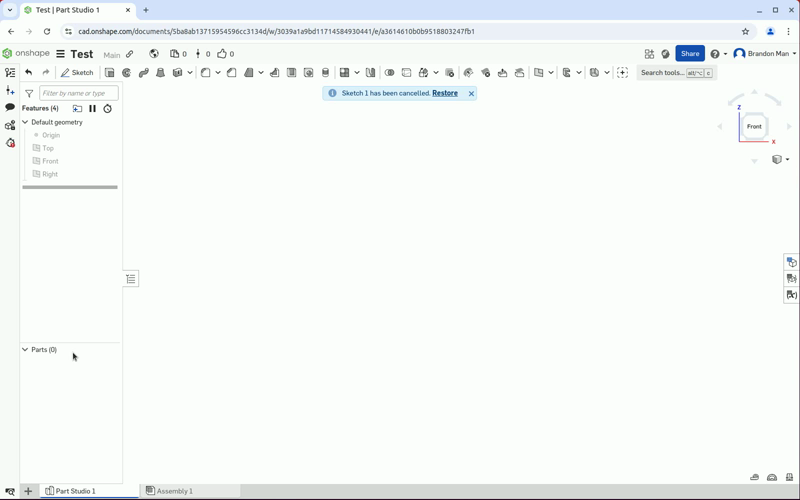
key_up(shift)
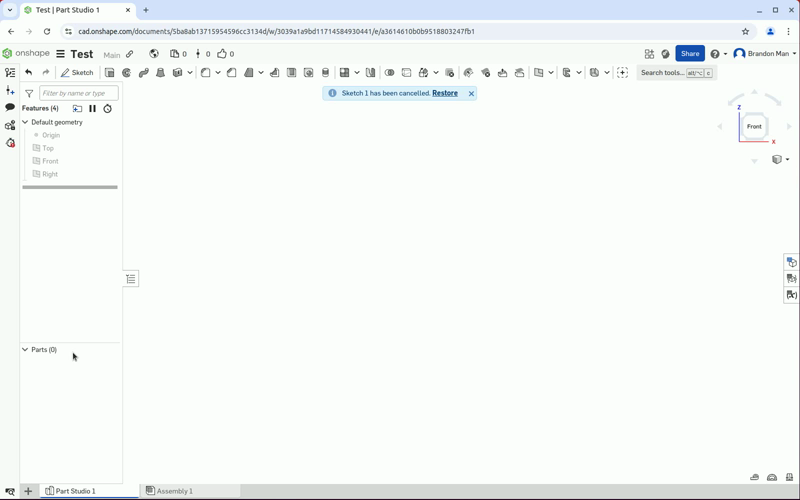
mouse_move(73, 352)
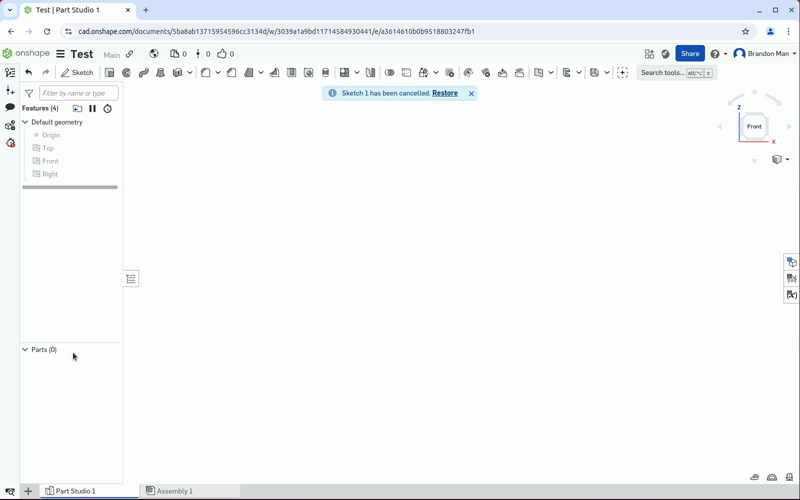
key(shift+y)
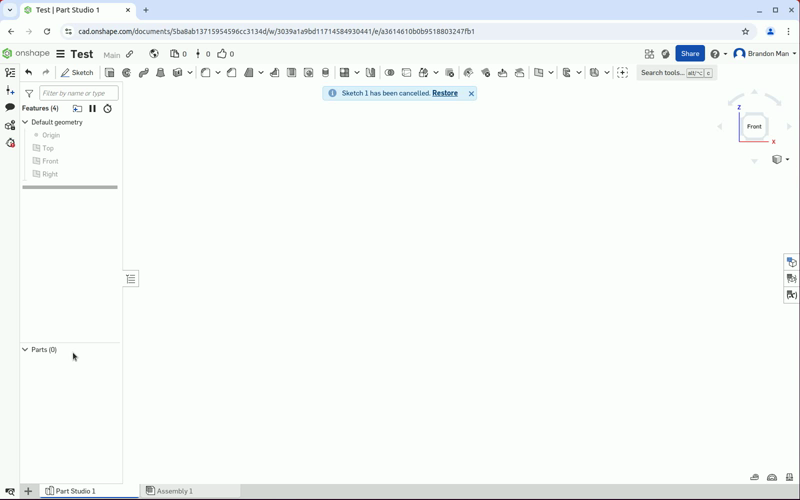
key(shift+s)
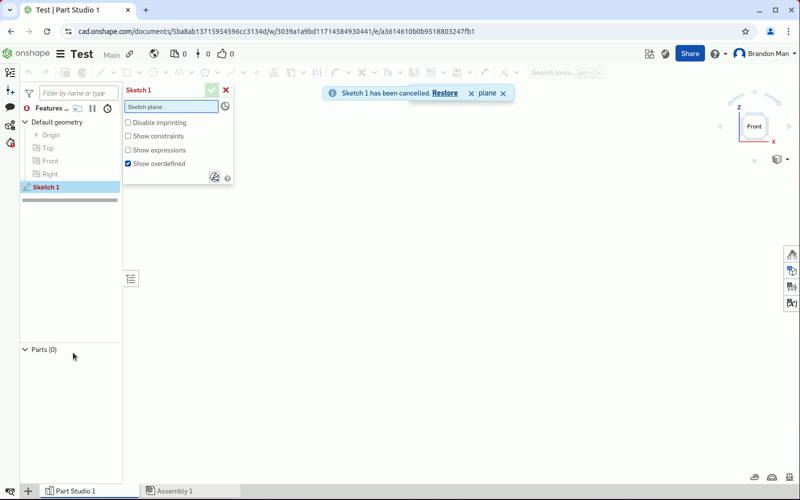
mouse_move(73, 163)
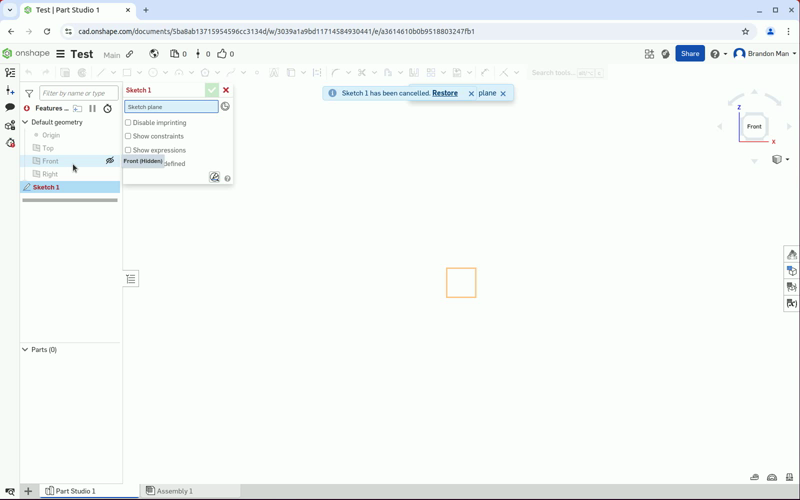
click(73, 163)
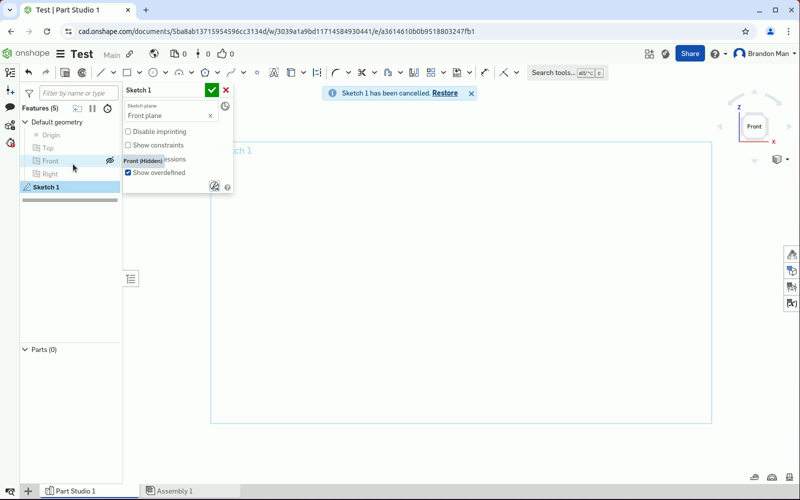
mouse_move(73, 352)
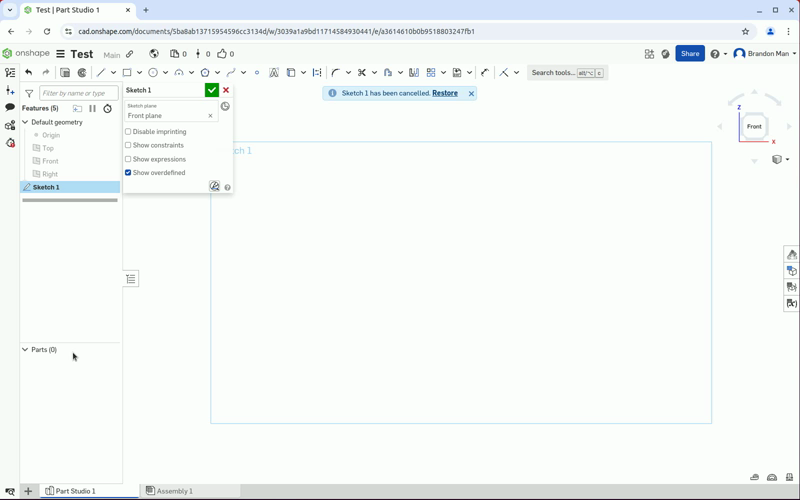
key(y)
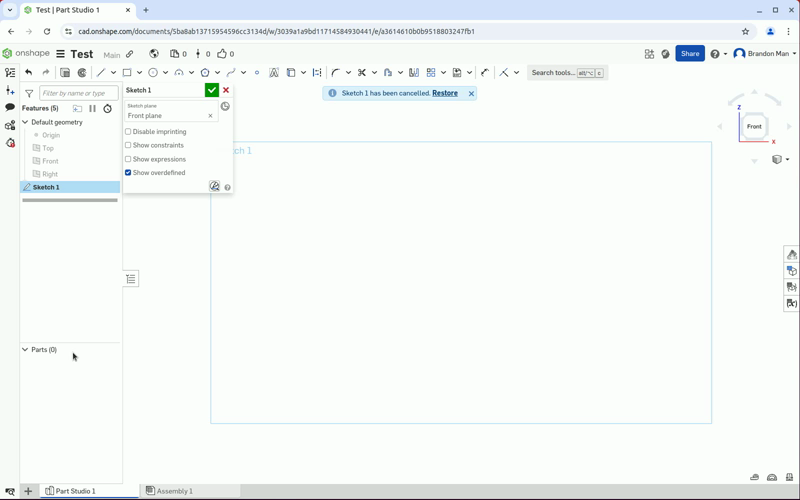
key(l)
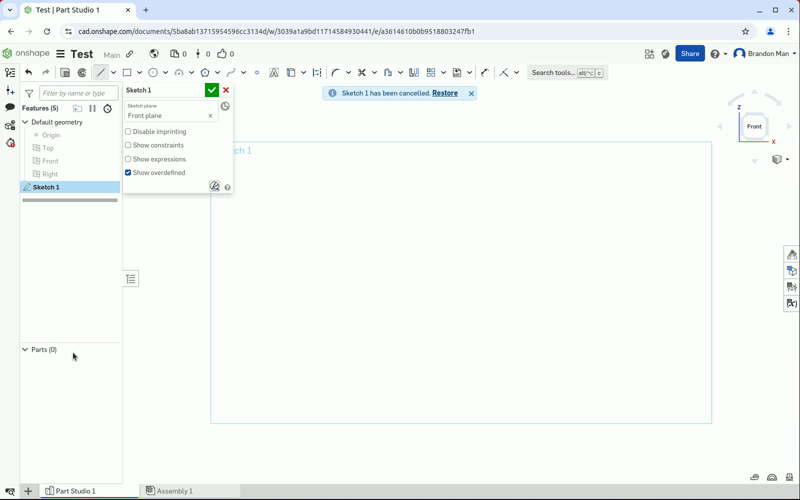
key_down(shift)
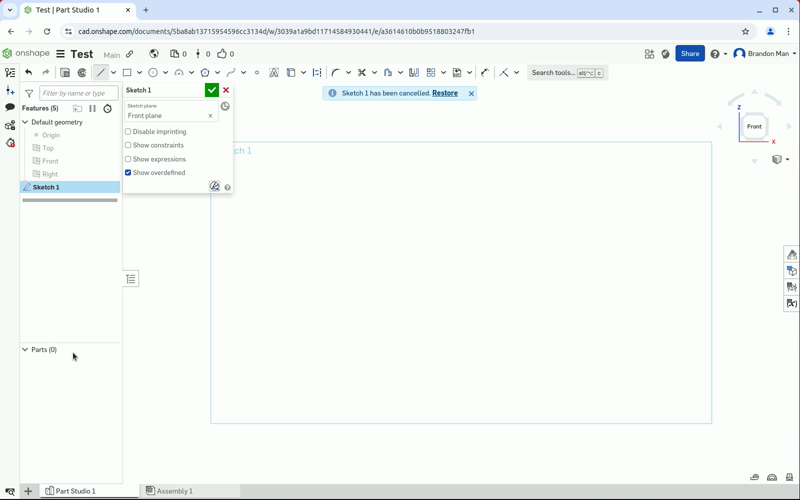
mouse_move(348, 262)
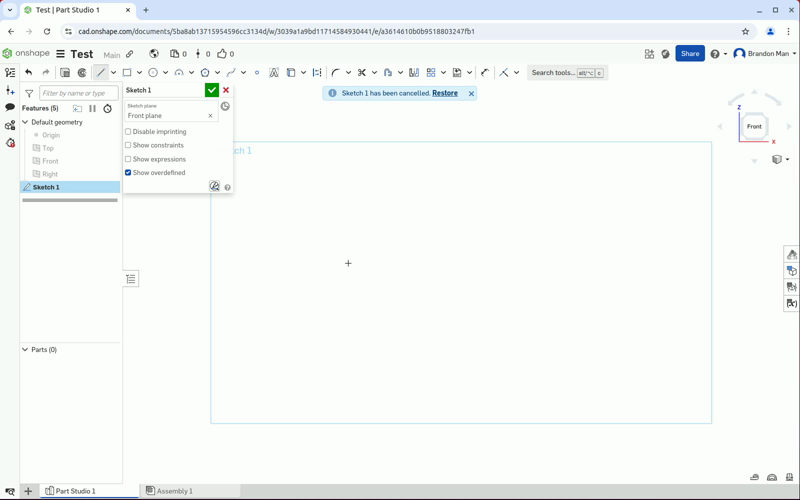
click(348, 262)
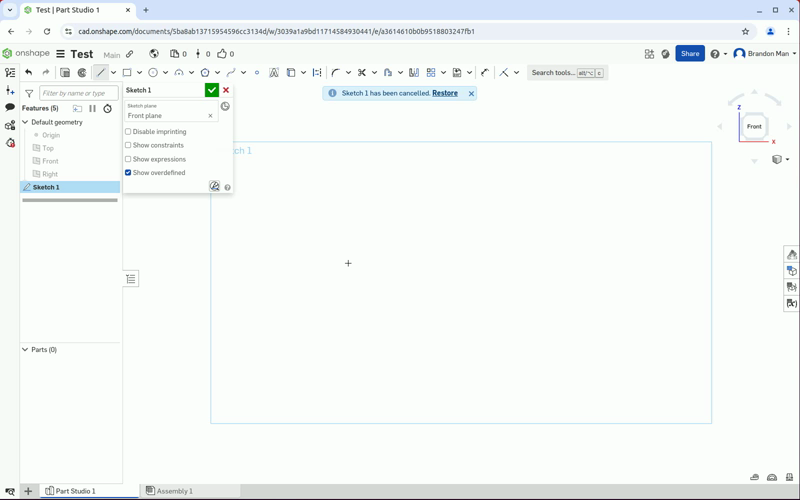
key_up(shift)
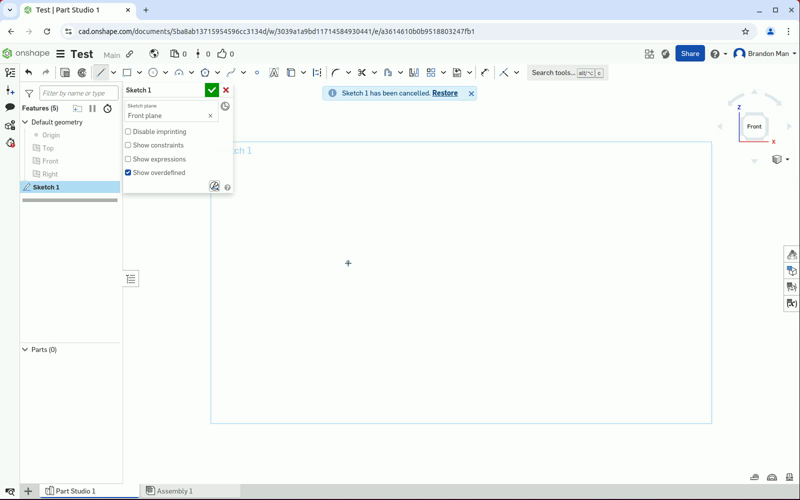
key_down(shift)
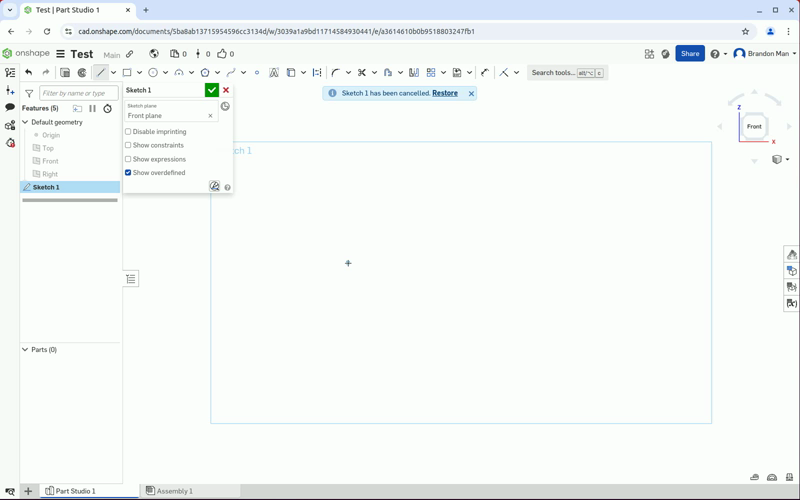
mouse_move(378, 262)
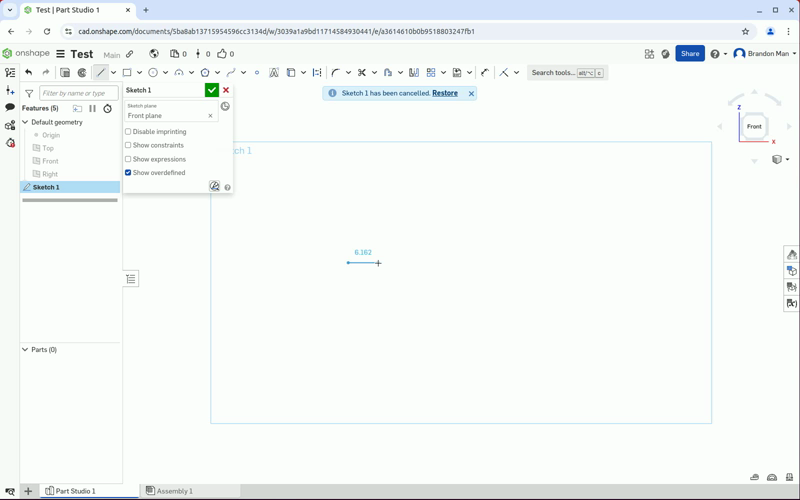
mouse_move(364, 262)
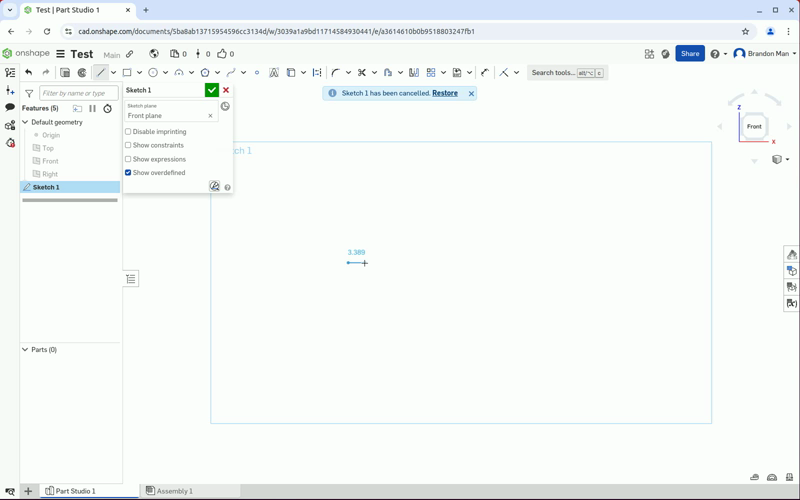
click(364, 262)
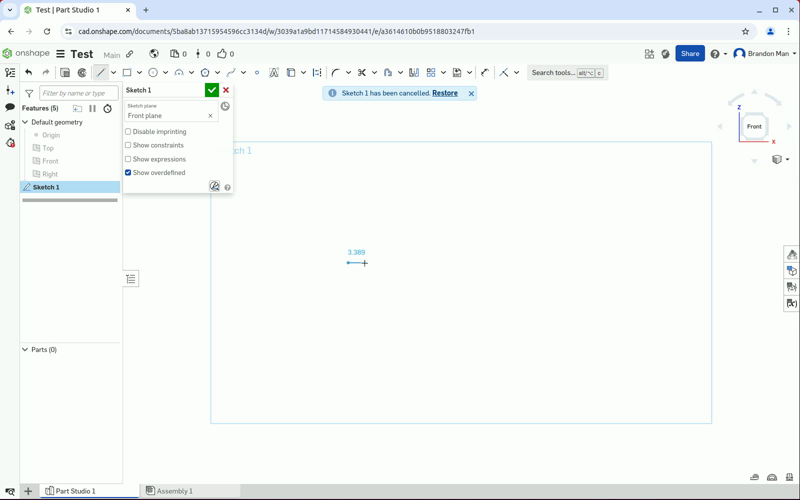
key_up(shift)
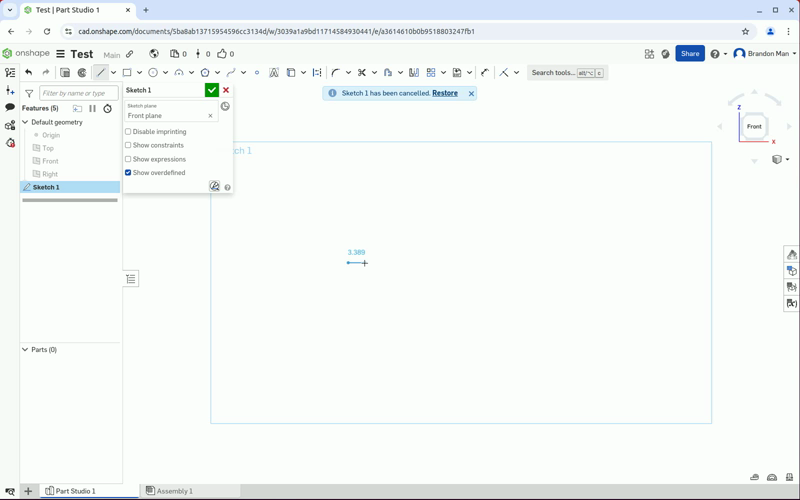
key_down(shift)
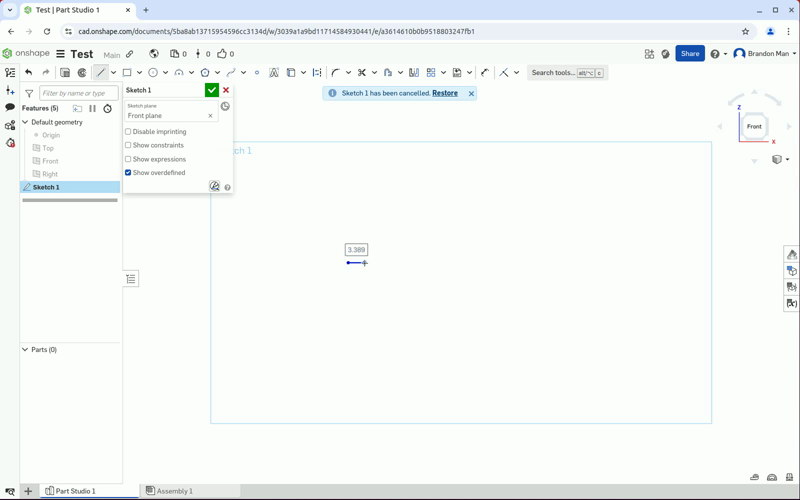
mouse_move(555, 263)
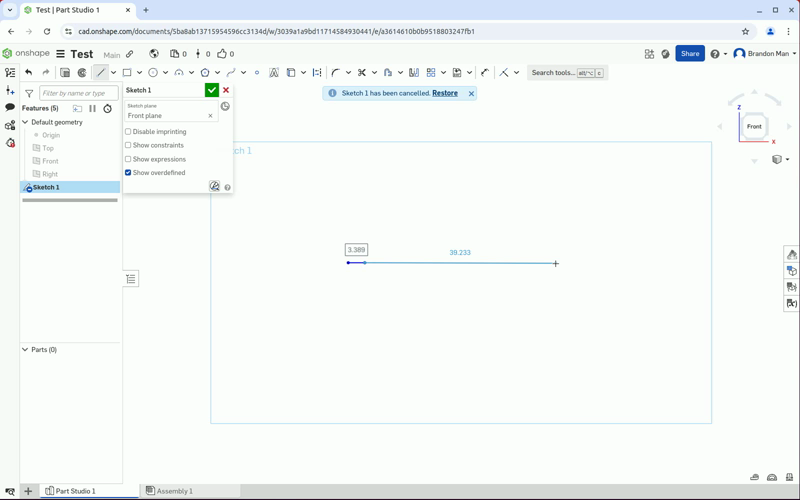
click(555, 263)
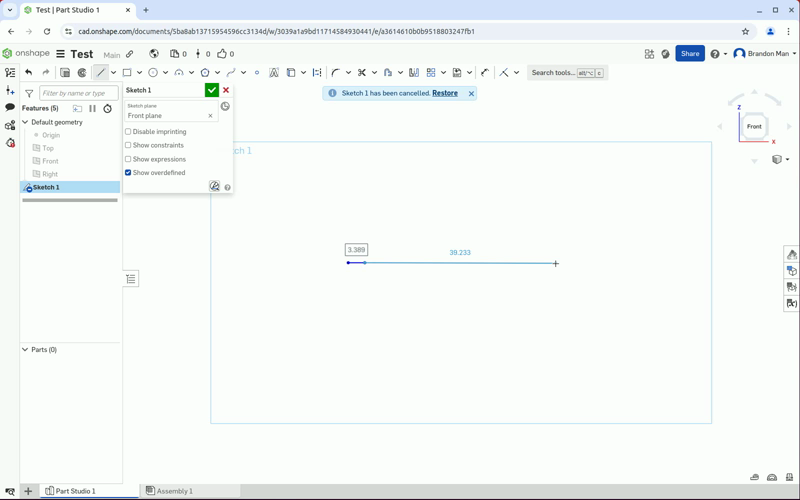
key_up(shift)
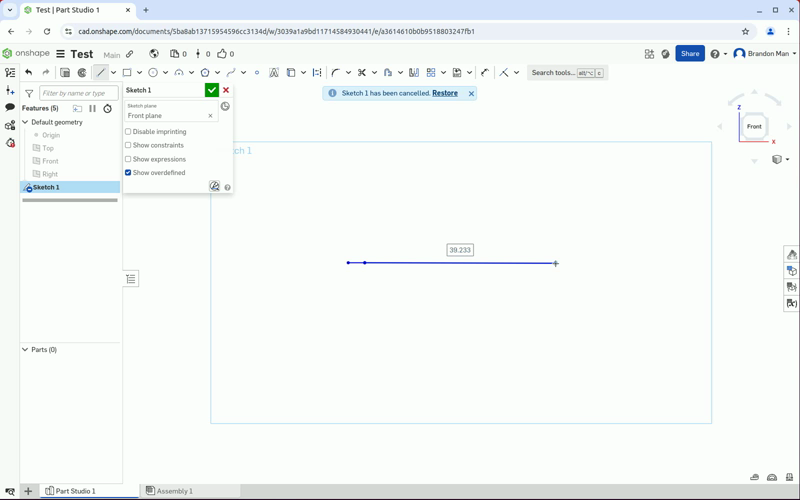
key_down(shift)
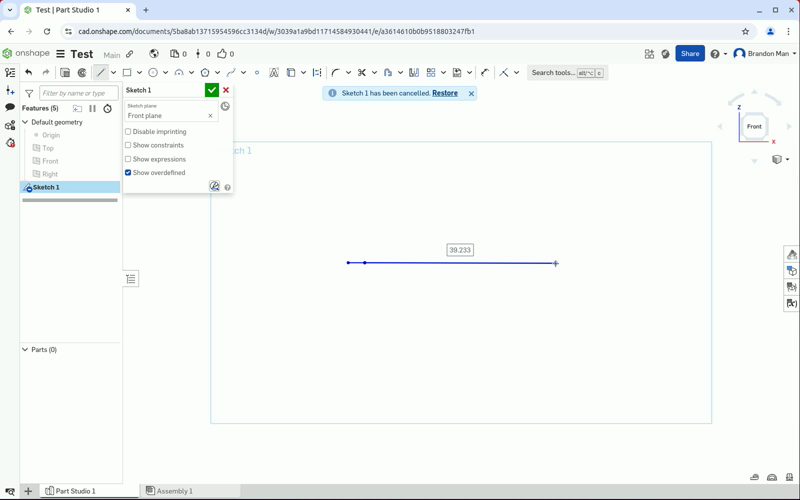
mouse_move(585, 263)
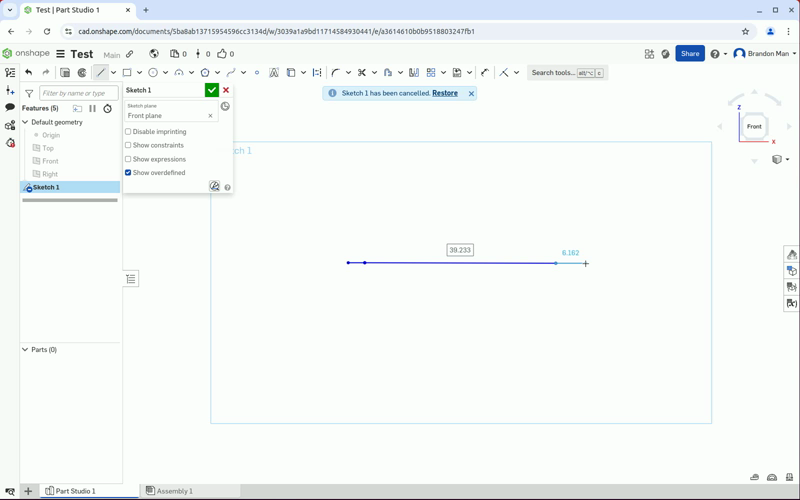
mouse_move(572, 263)
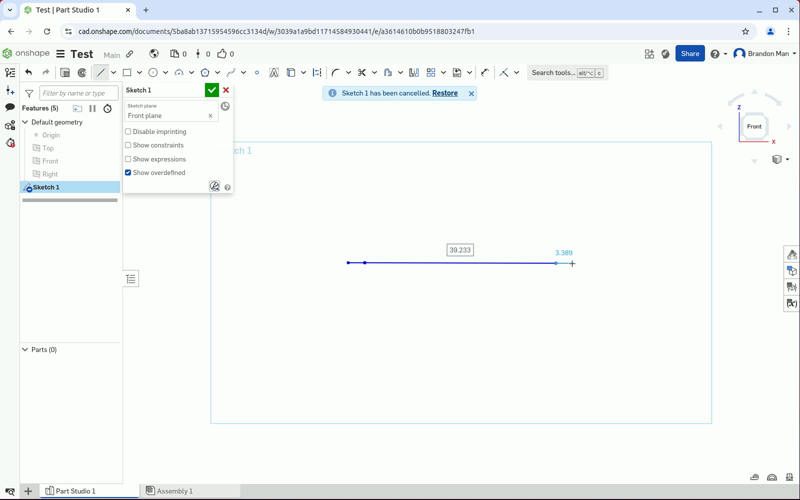
click(572, 263)
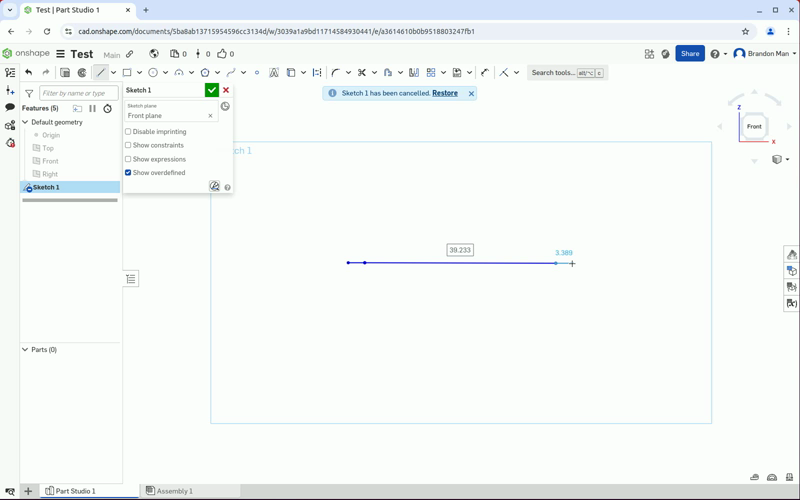
key_up(shift)
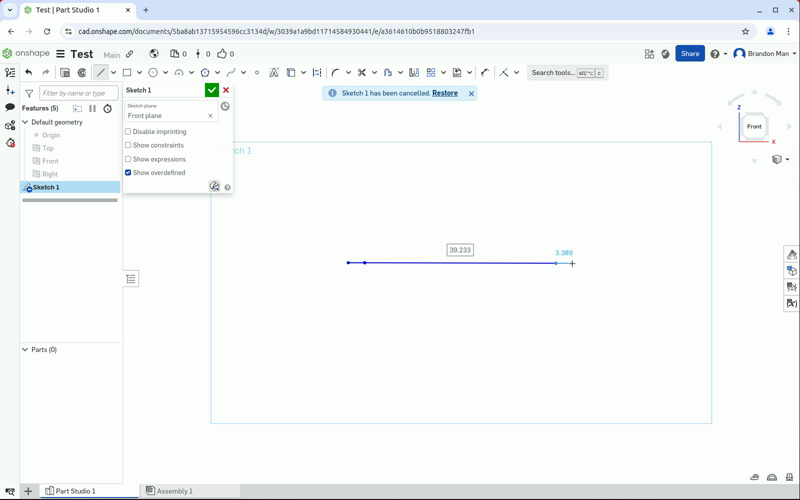
key_down(shift)
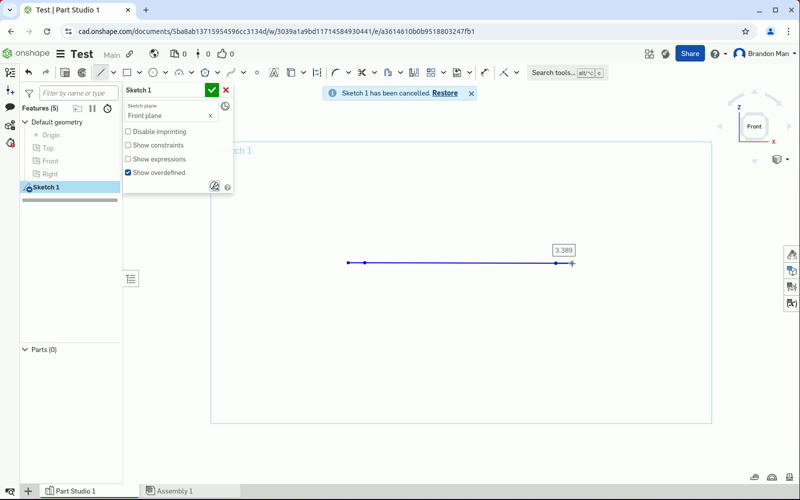
mouse_move(572, 197)
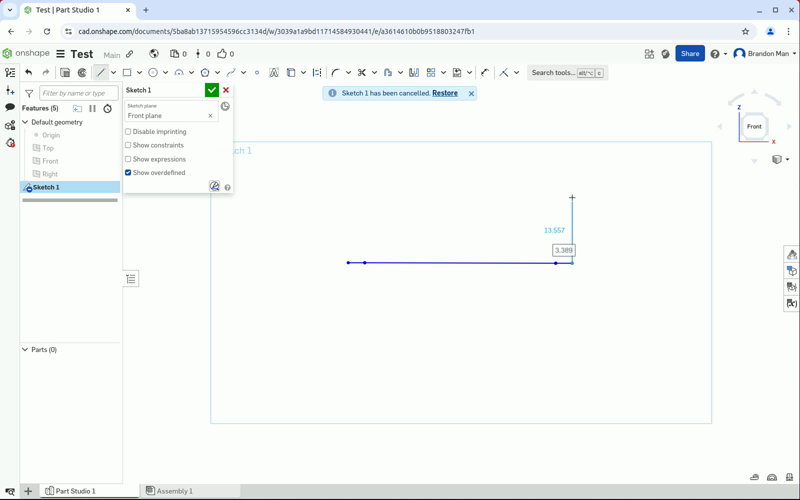
click(572, 197)
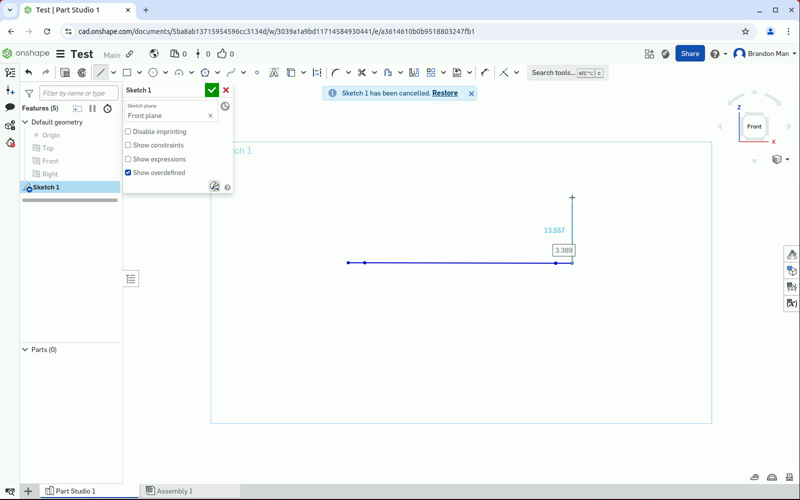
key_up(shift)
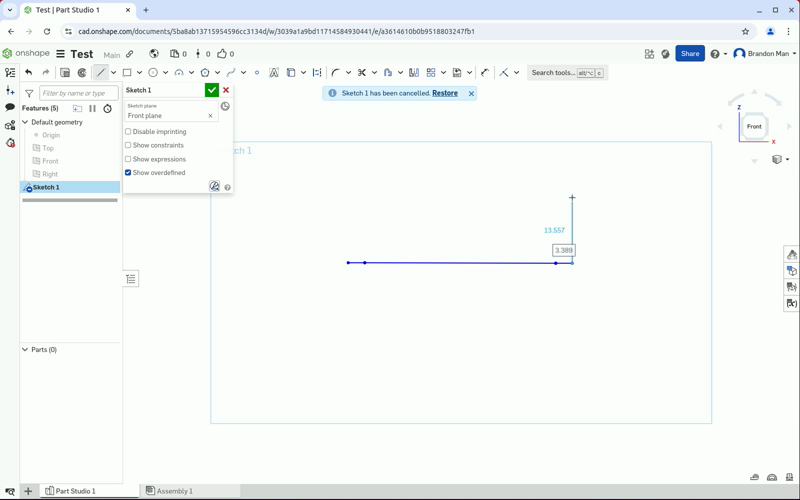
key_down(shift)
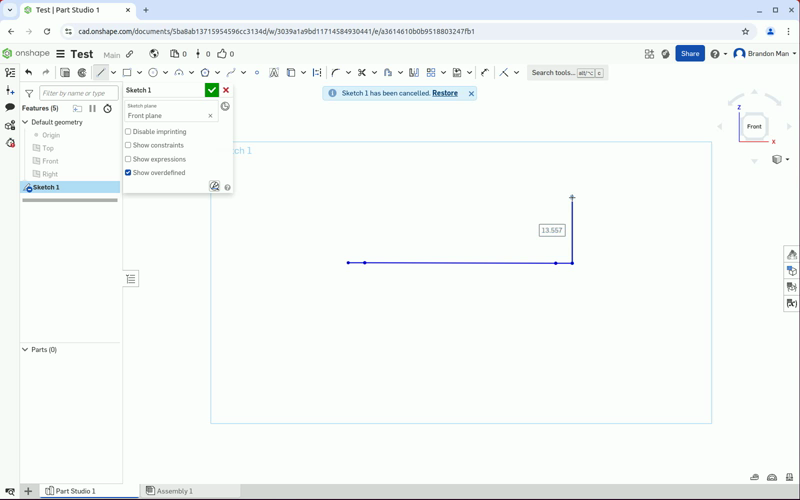
mouse_move(348, 197)
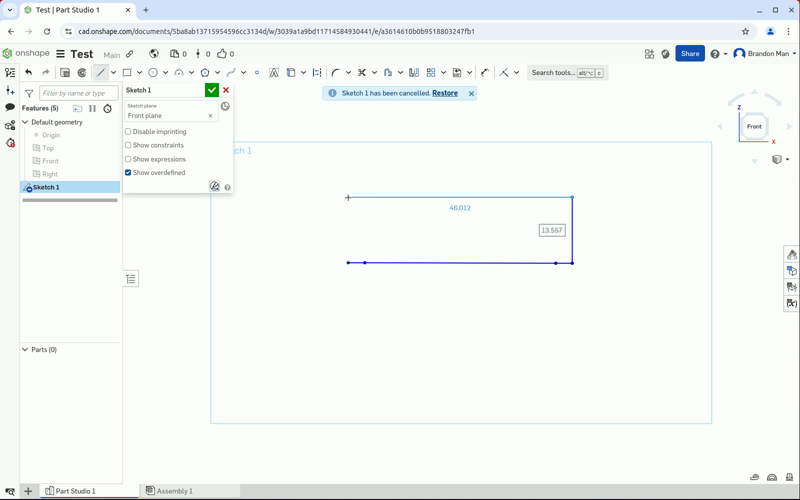
click(348, 197)
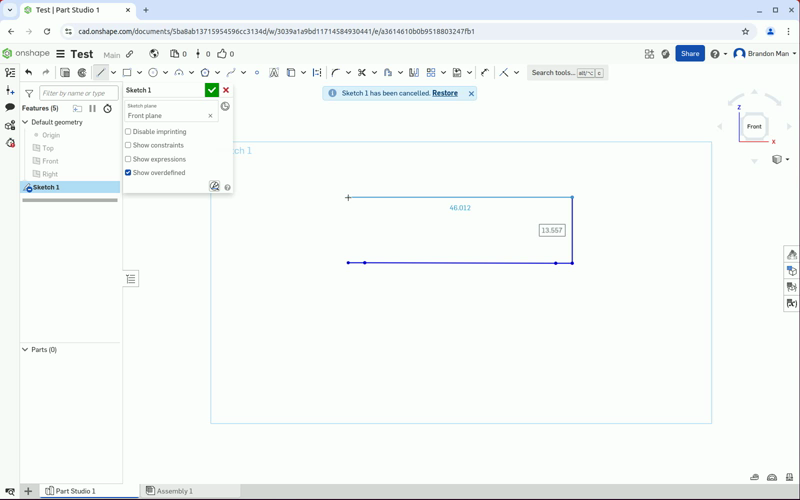
key_up(shift)
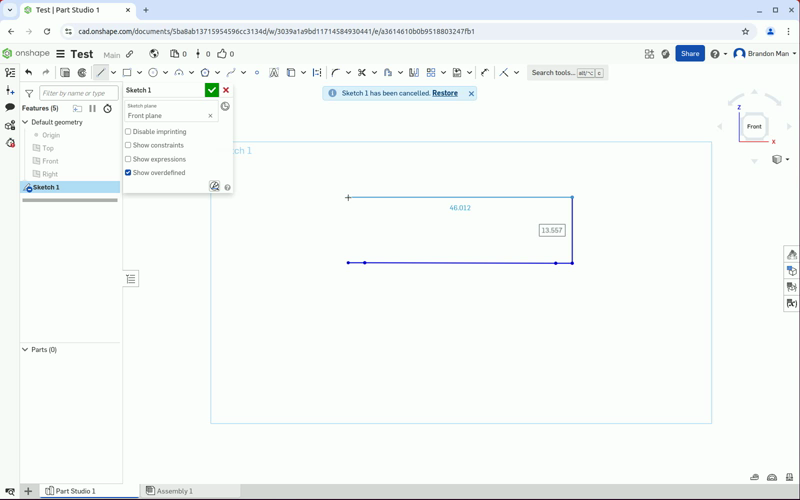
key_down(shift)
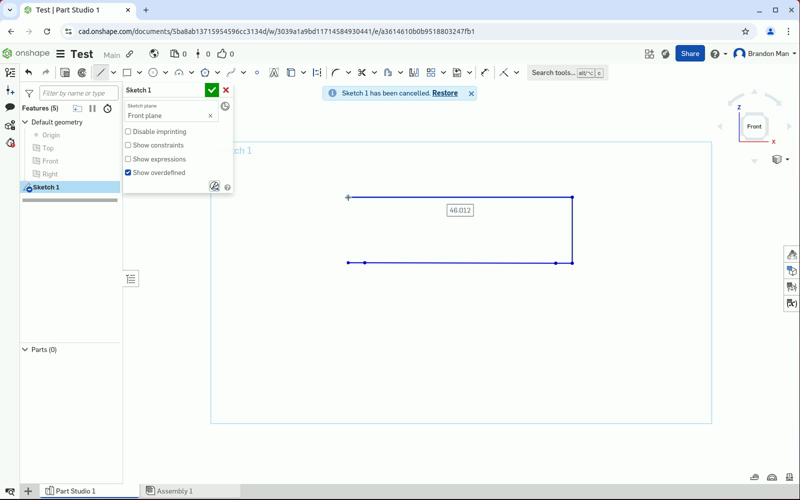
mouse_move(348, 262)
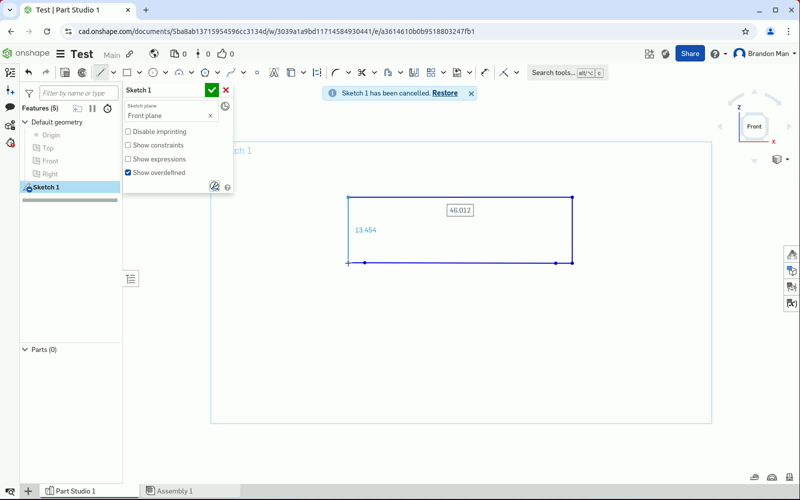
key_up(shift)
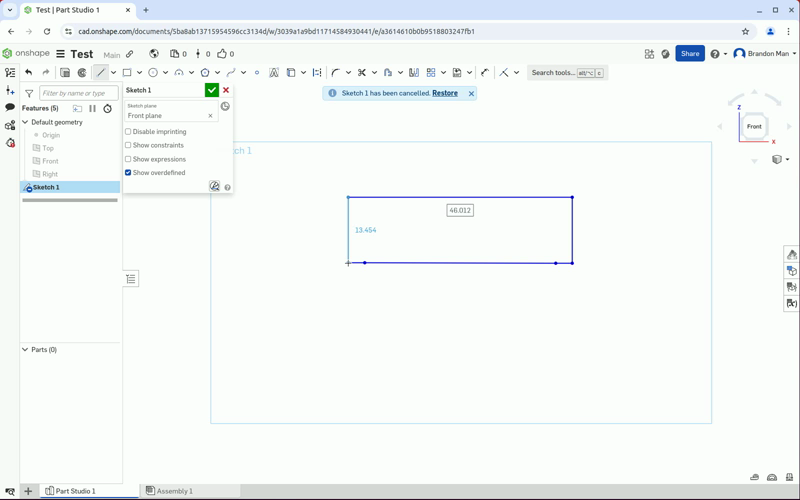
click(348, 262)
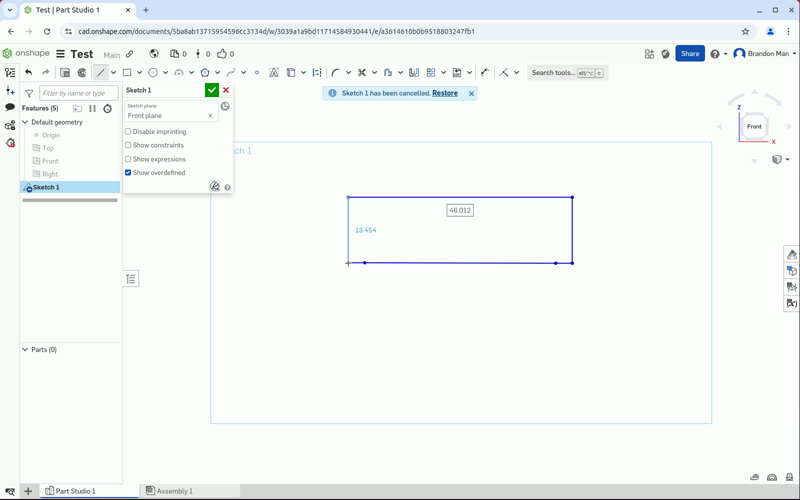
key(esc)
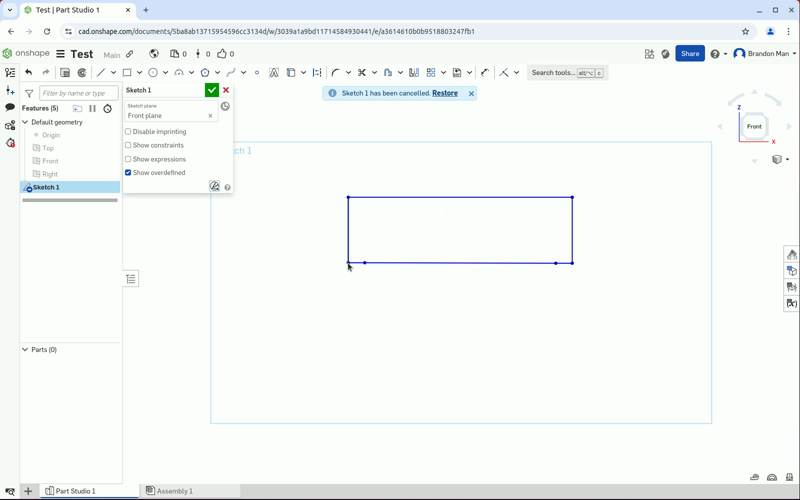
mouse_move(449, 214)
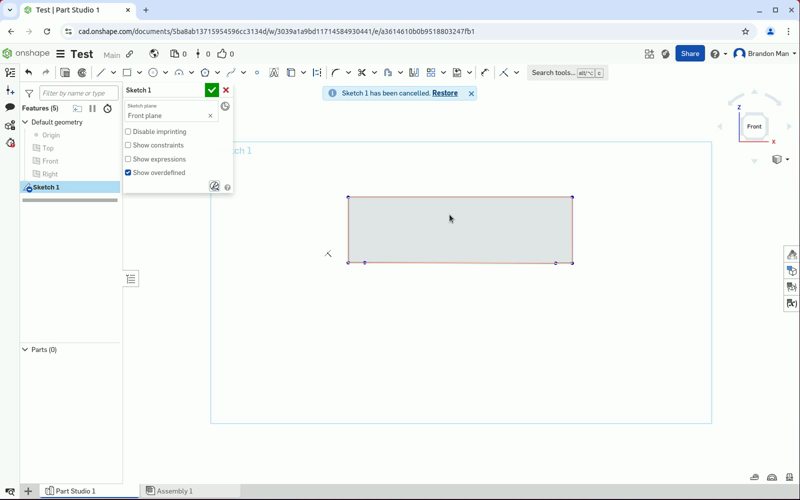
click(449, 214)
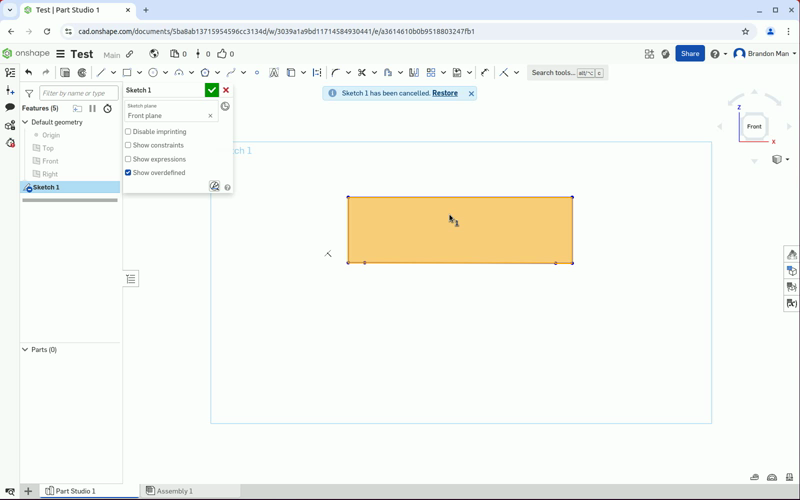
mouse_move(73, 352)
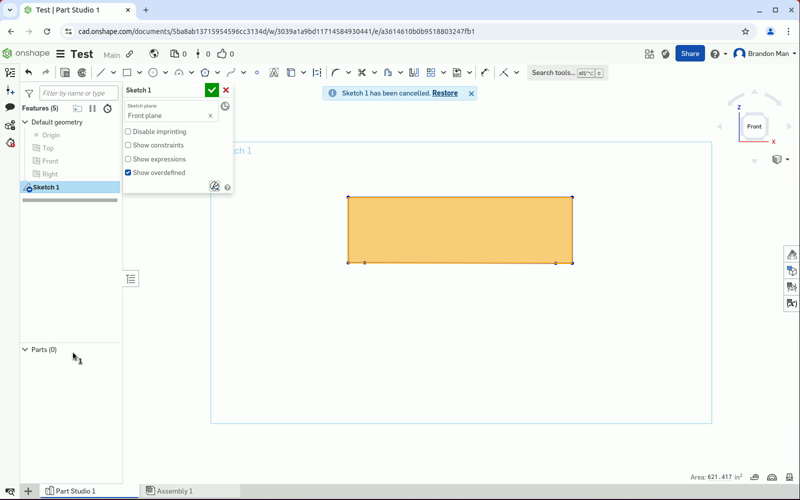
key(shift+y)
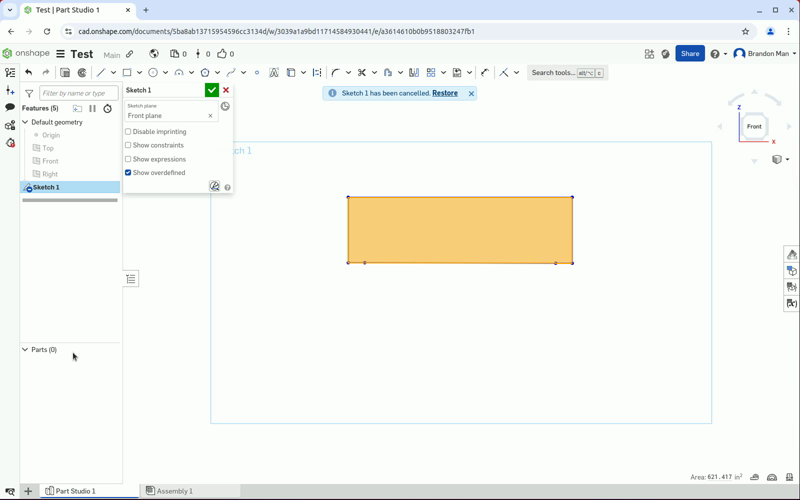
key(shift+e)
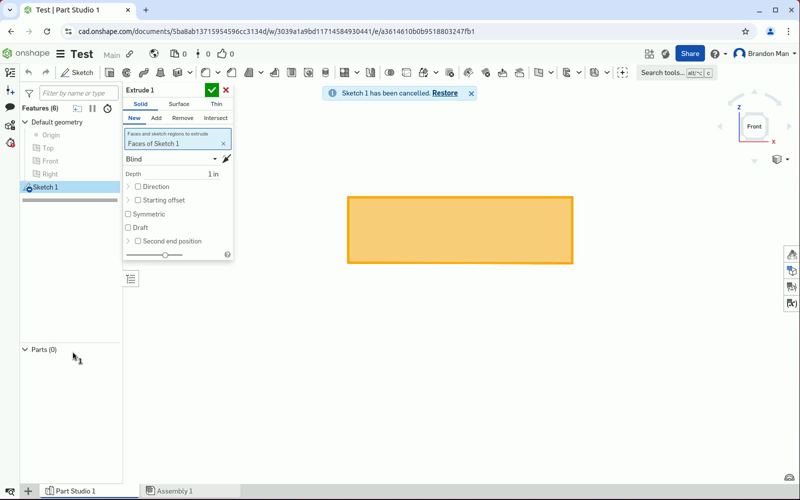
mouse_move(143, 106)
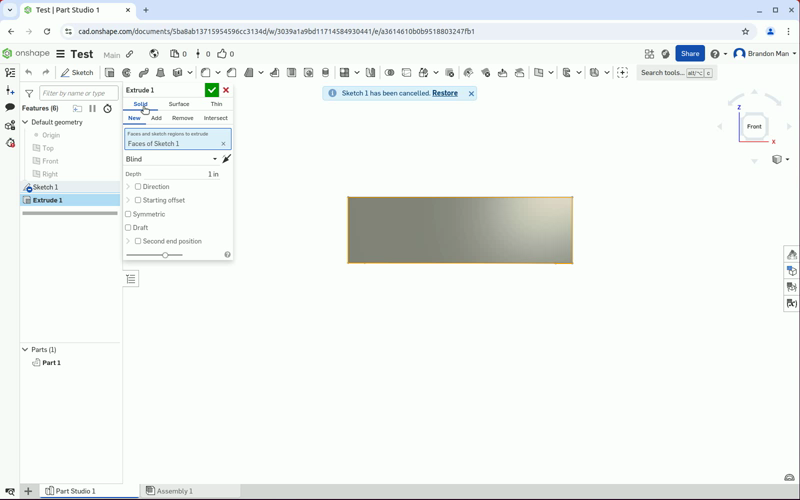
click(143, 106)
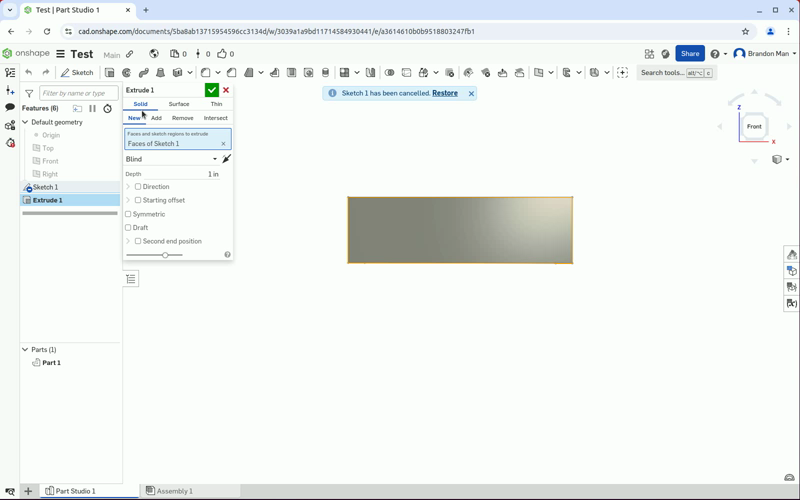
mouse_move(137, 120)
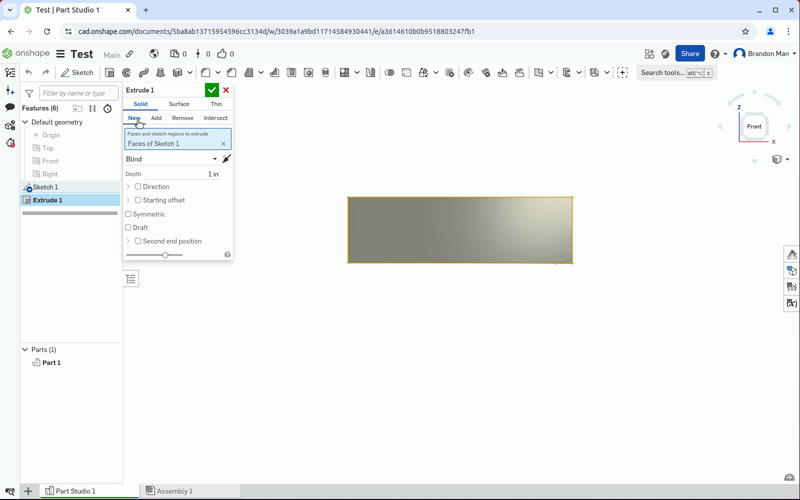
click(137, 120)
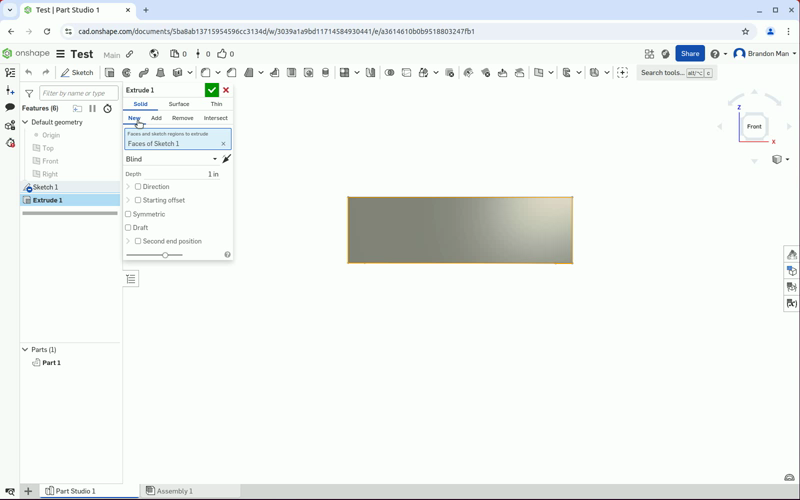
key(tab, 4)
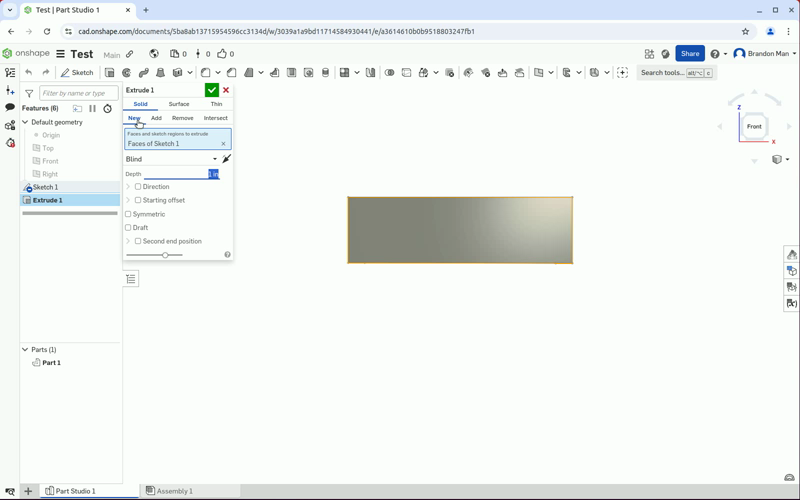
text(2.407)
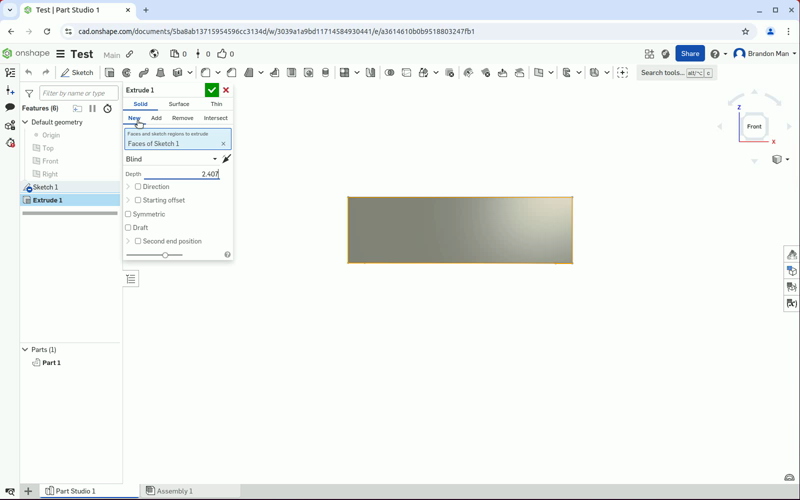
key(enter)
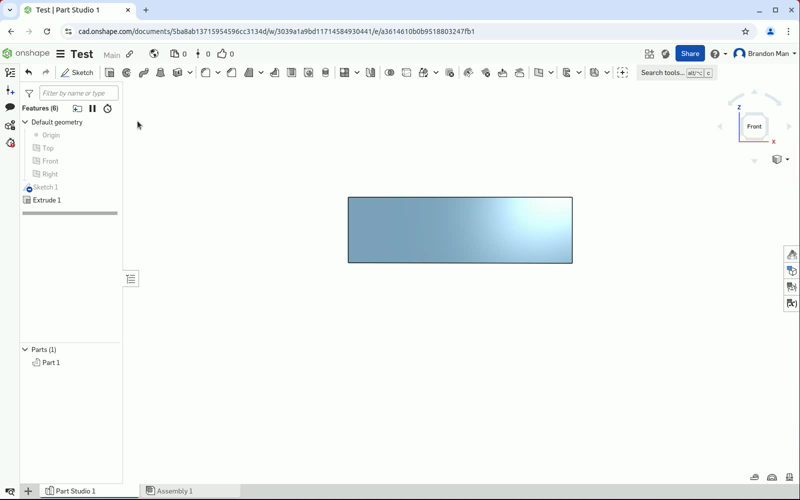
key(shift+h)
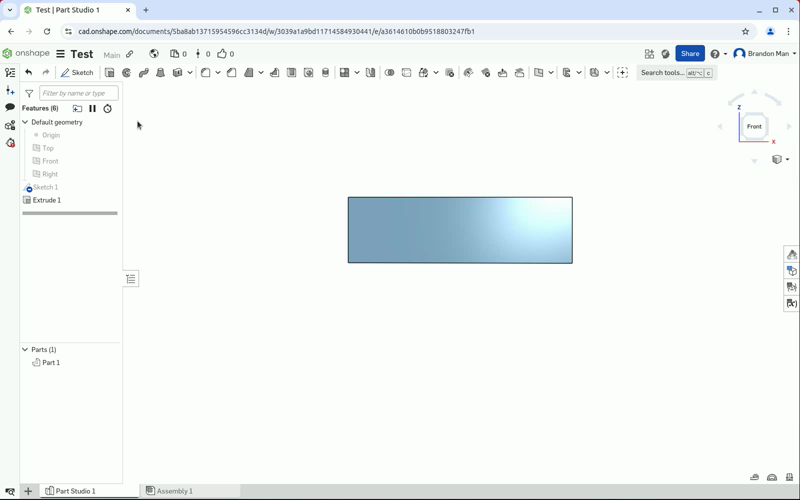
key(shift+h)
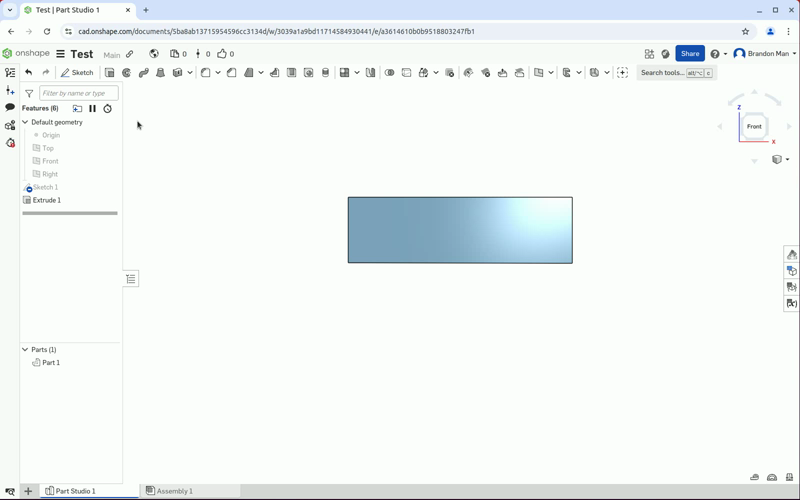
mouse_move(73, 189)
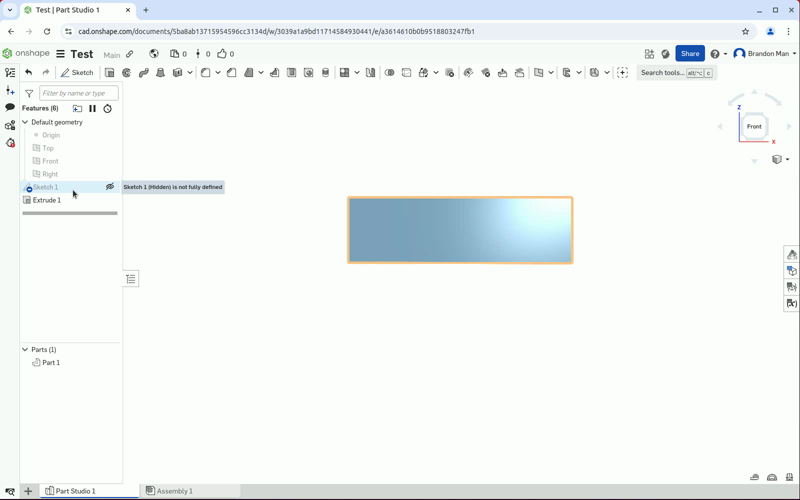
click(73, 189)
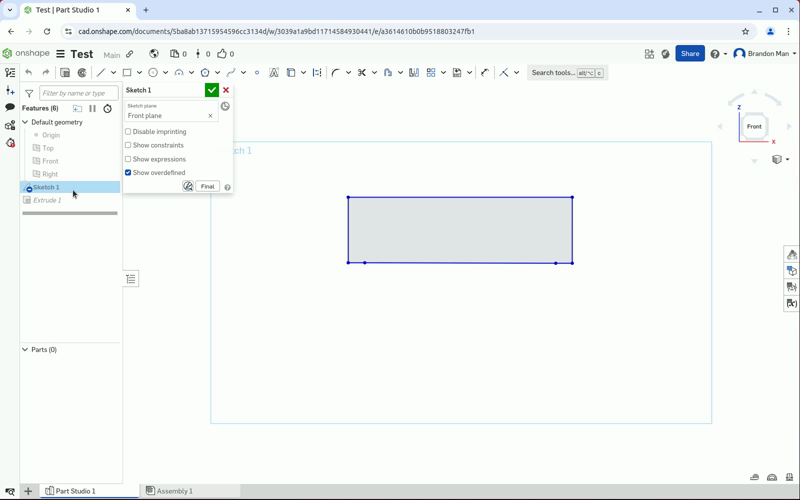
mouse_move(229, 92)
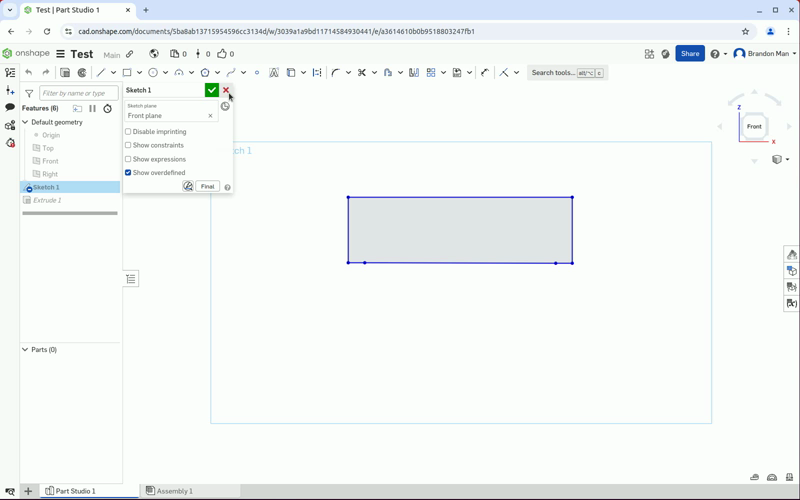
click(229, 92)
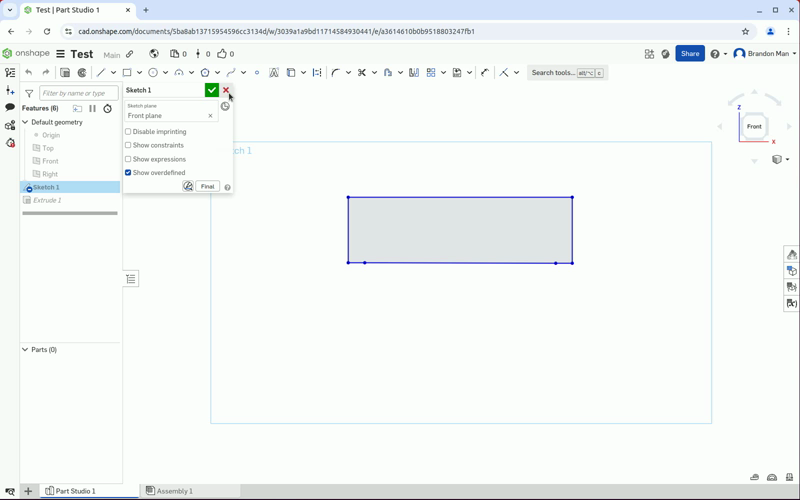
key(shift+s)
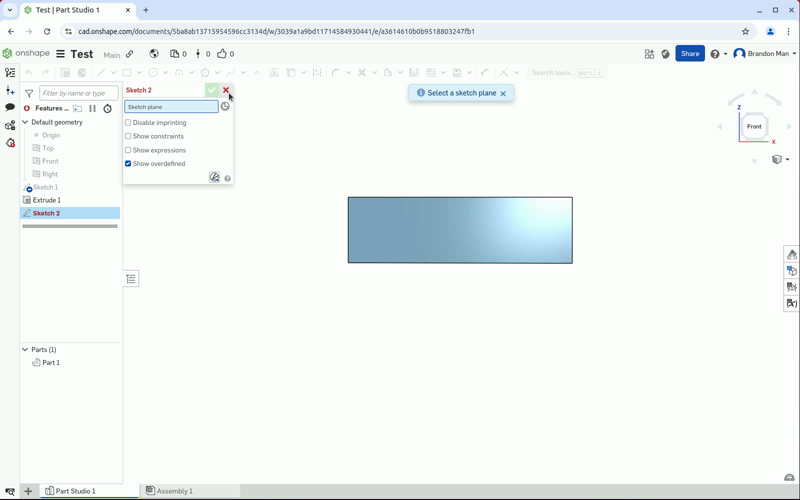
mouse_move(73, 163)
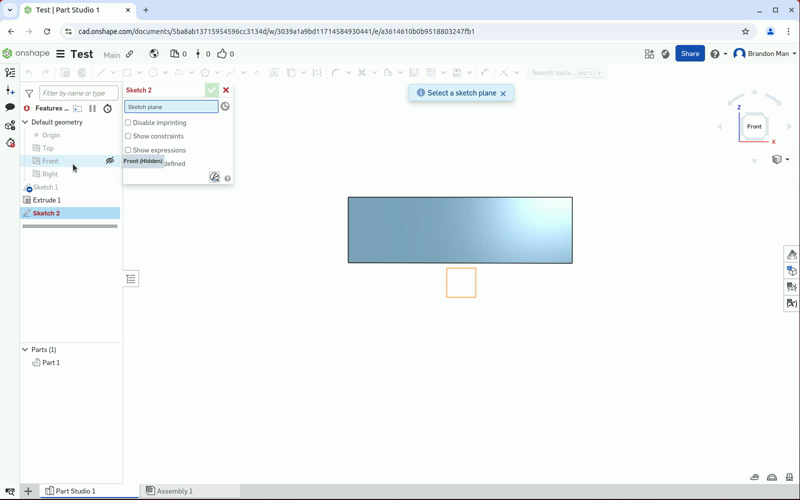
click(73, 163)
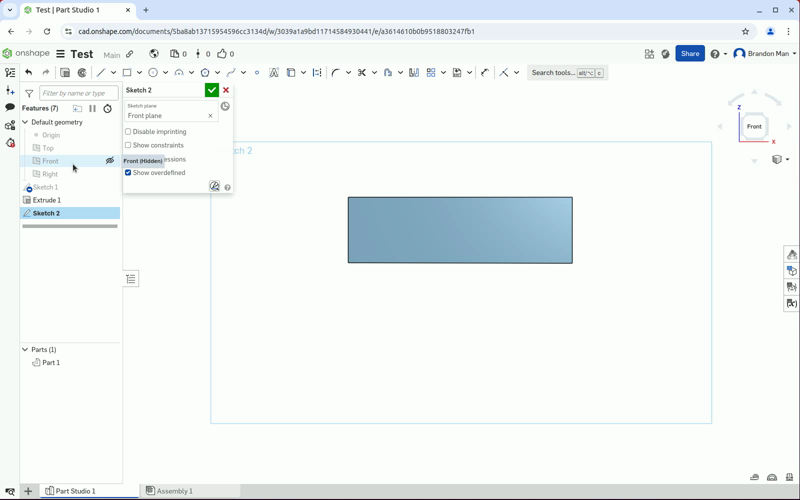
mouse_move(73, 352)
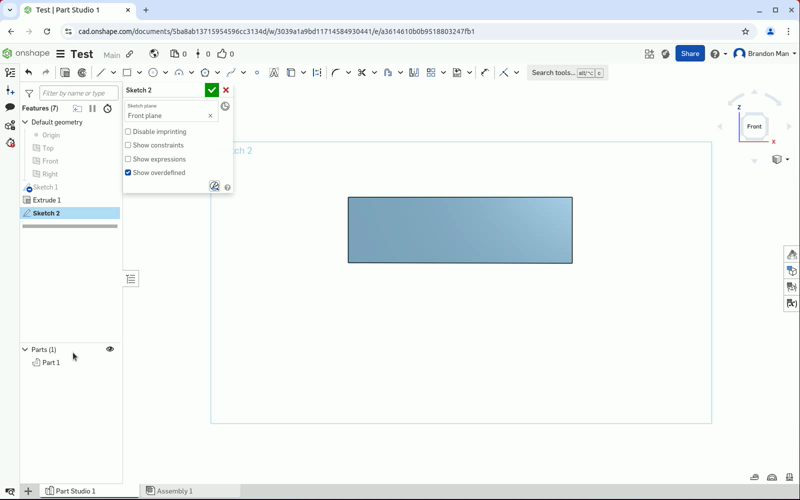
key(y)
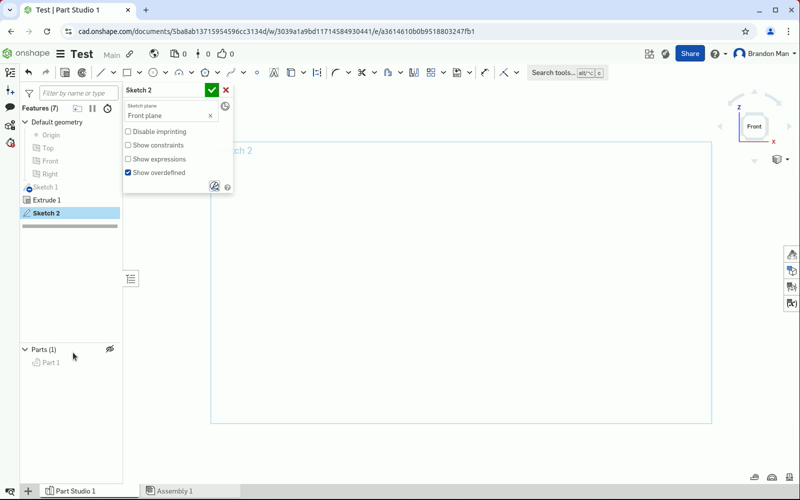
key(l)
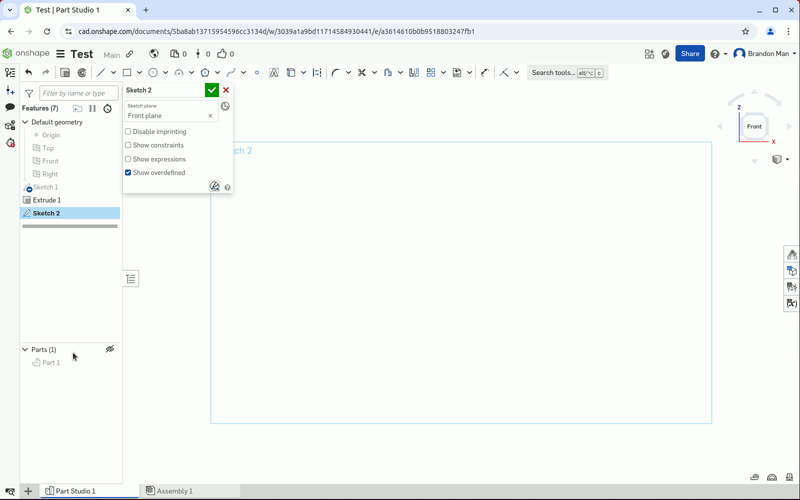
key_down(shift)
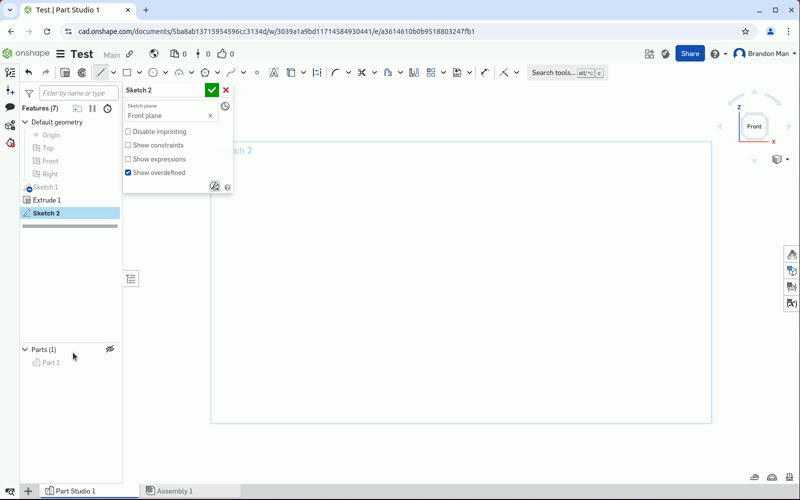
mouse_move(348, 363)
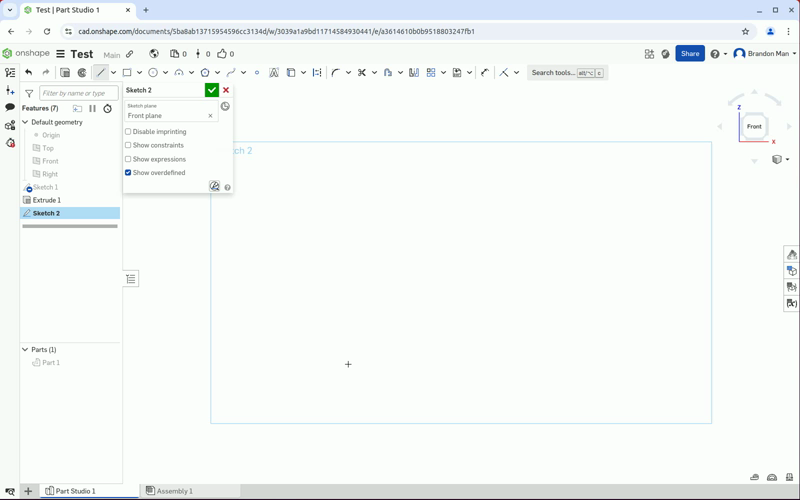
click(348, 363)
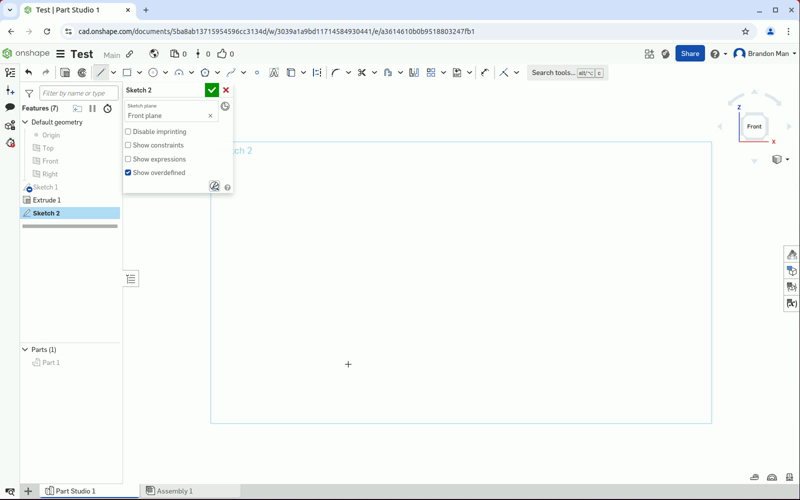
key_up(shift)
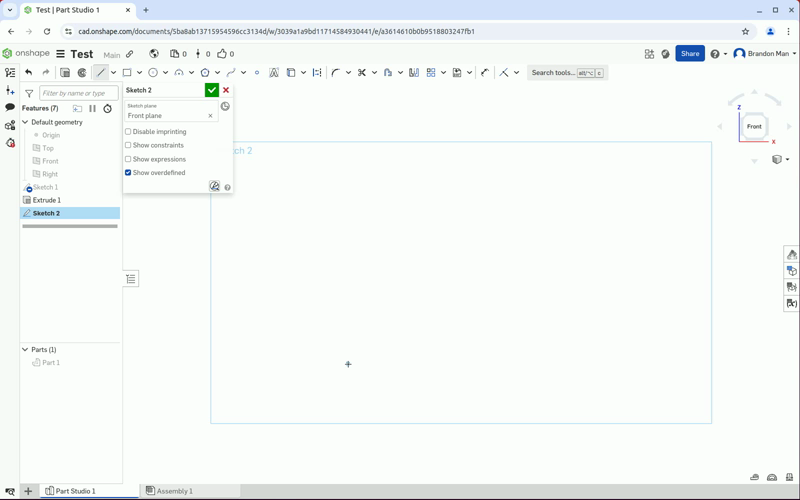
key_down(shift)
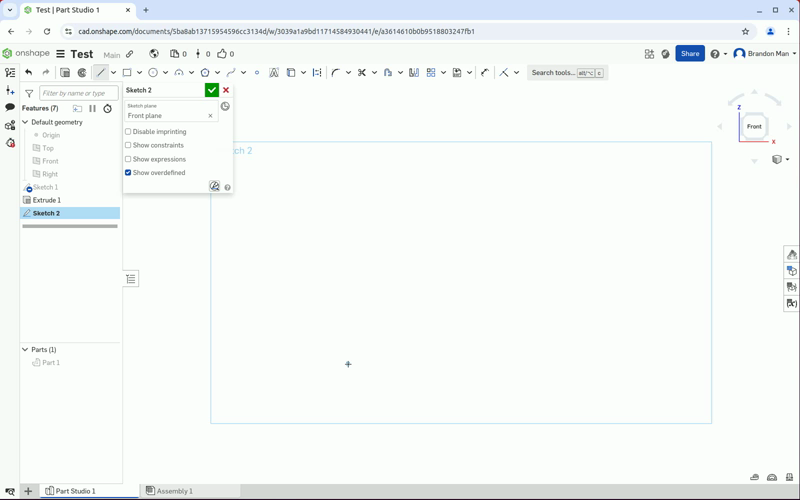
mouse_move(572, 363)
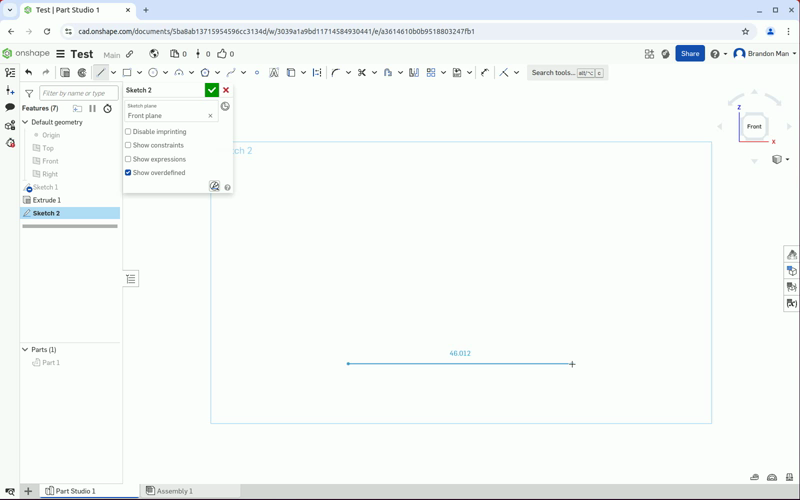
click(572, 363)
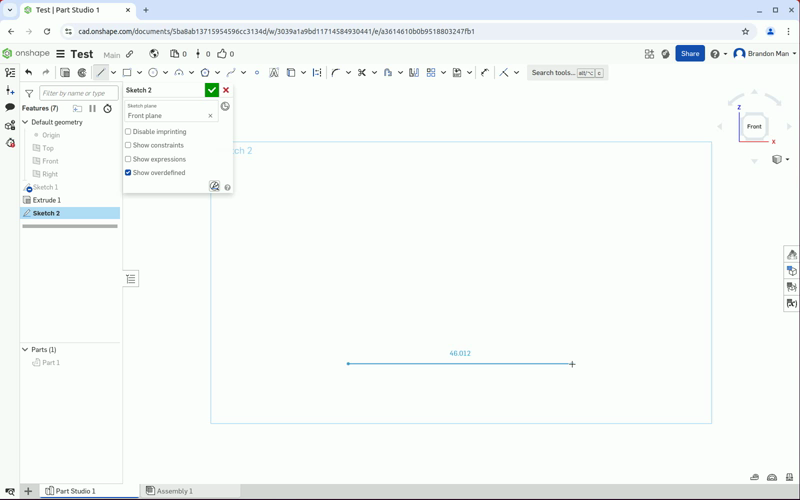
key_up(shift)
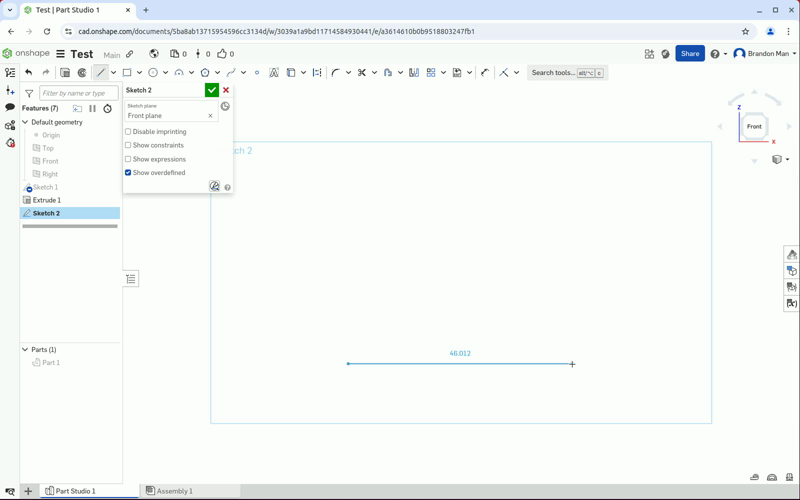
key_down(shift)
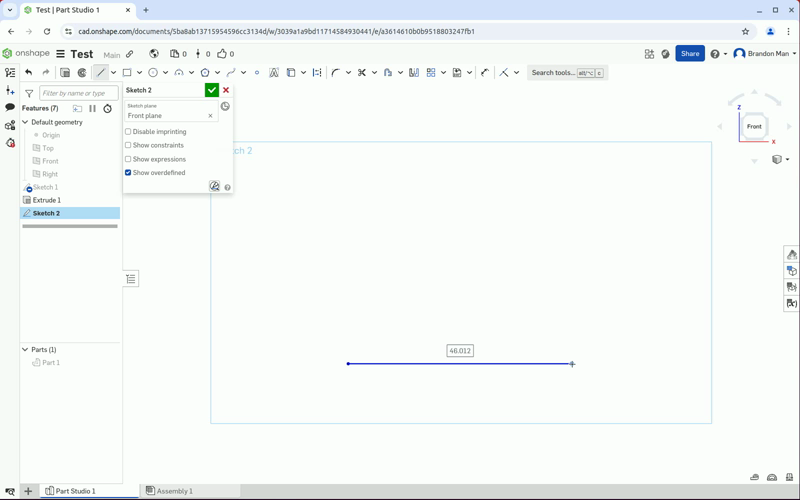
mouse_move(589, 363)
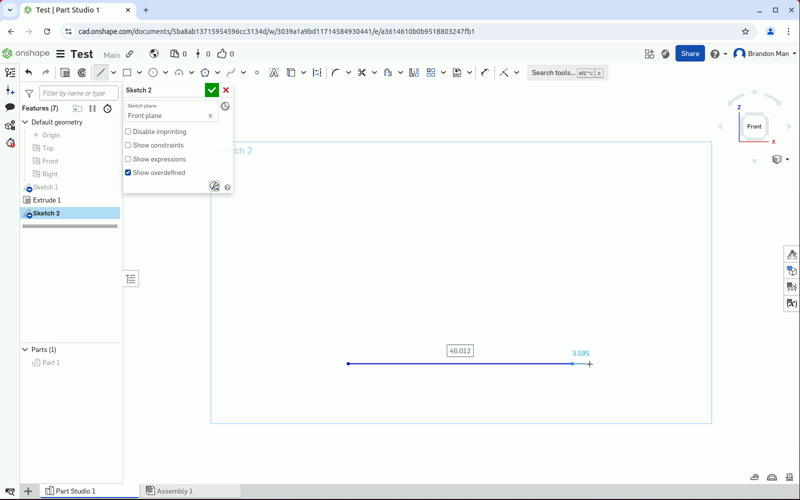
mouse_move(572, 304)
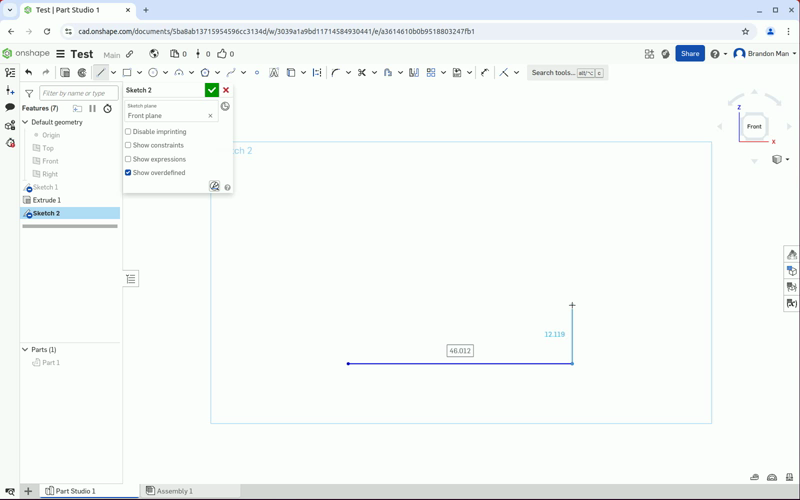
click(572, 304)
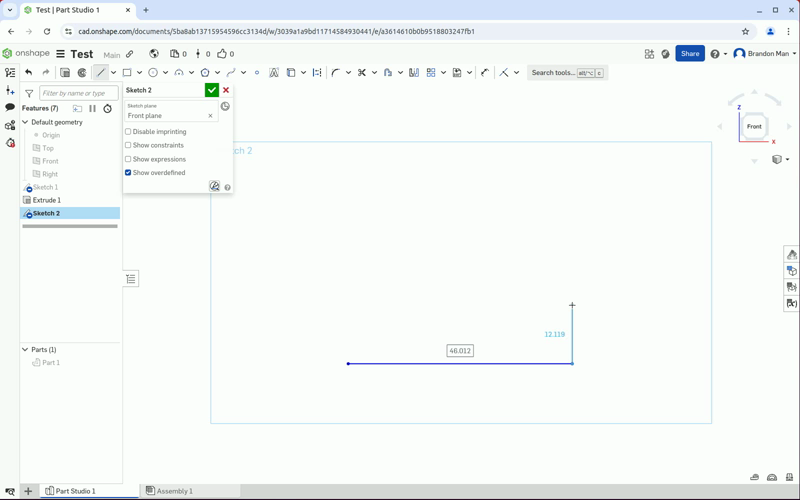
key_up(shift)
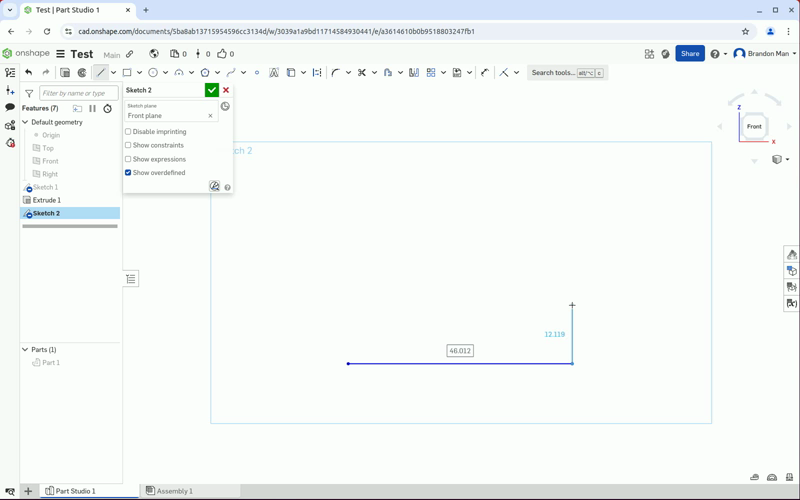
key_down(shift)
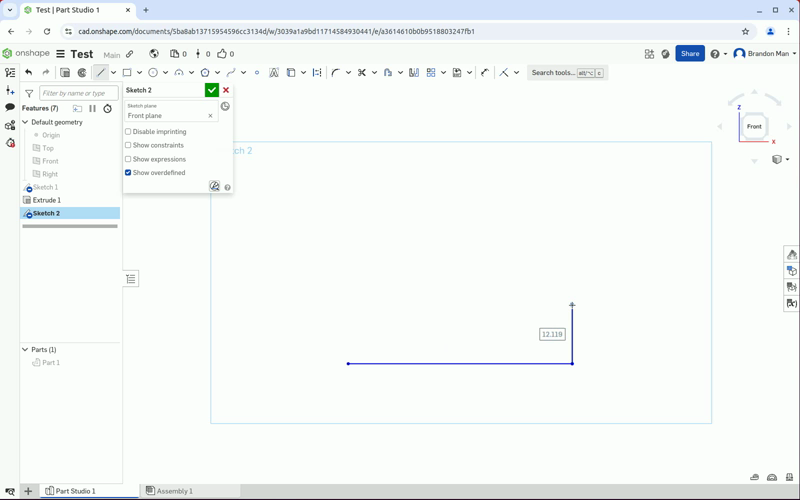
mouse_move(589, 304)
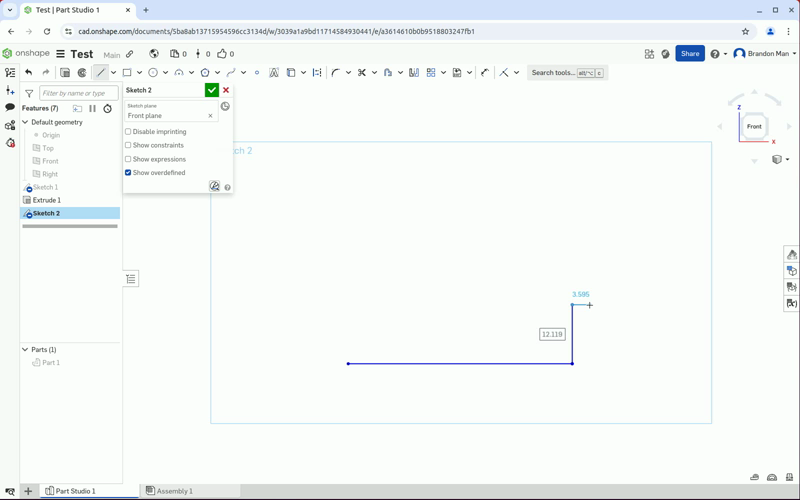
mouse_move(555, 304)
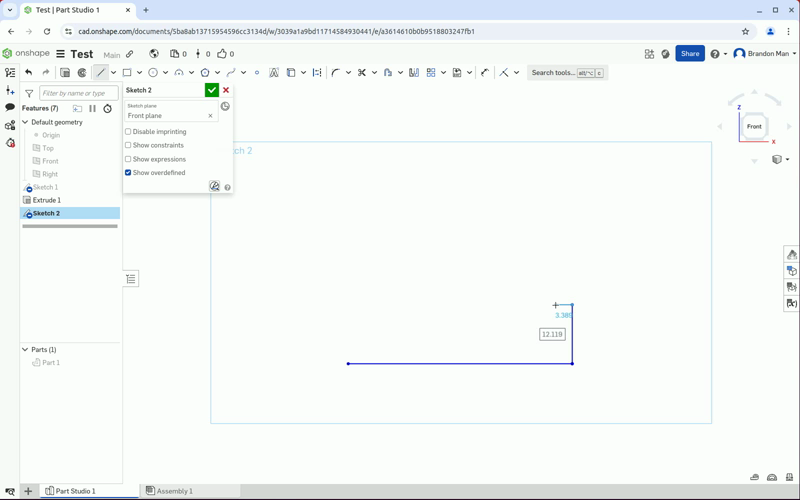
click(555, 304)
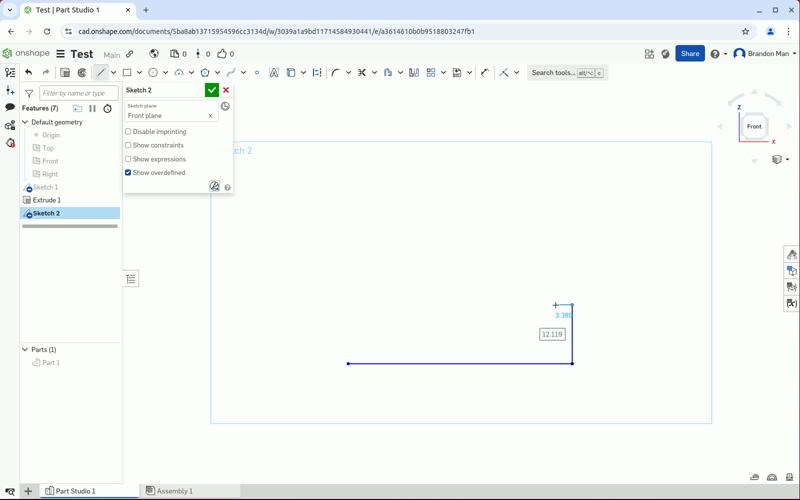
key_up(shift)
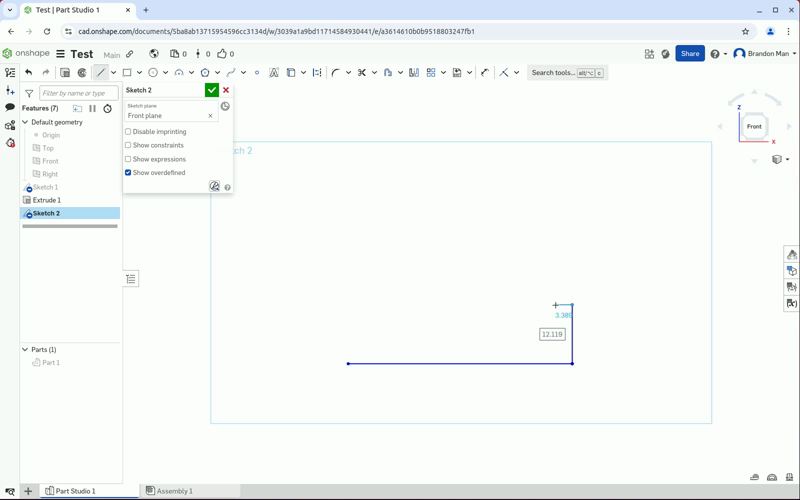
key_down(shift)
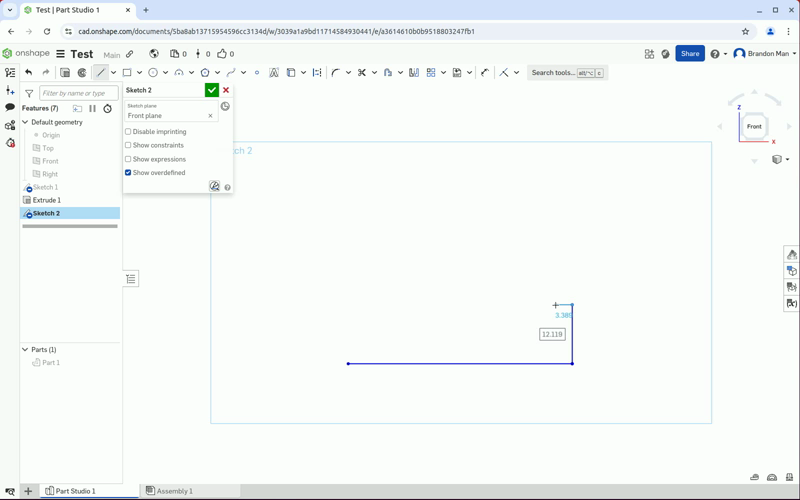
mouse_move(364, 304)
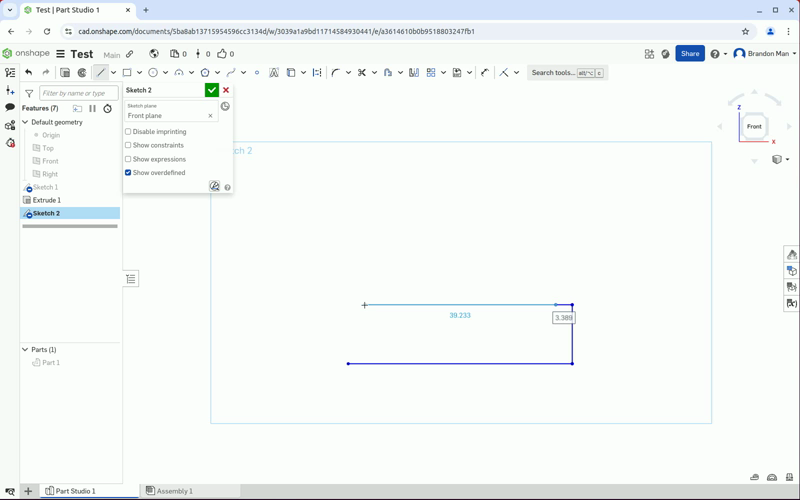
click(364, 304)
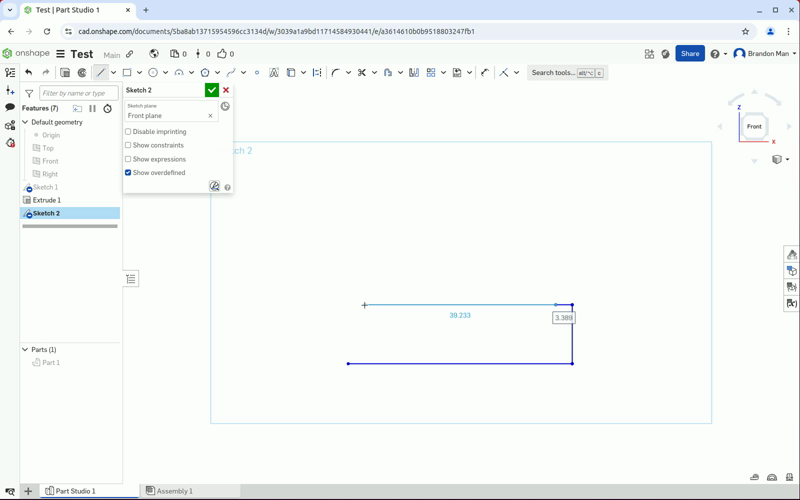
key_up(shift)
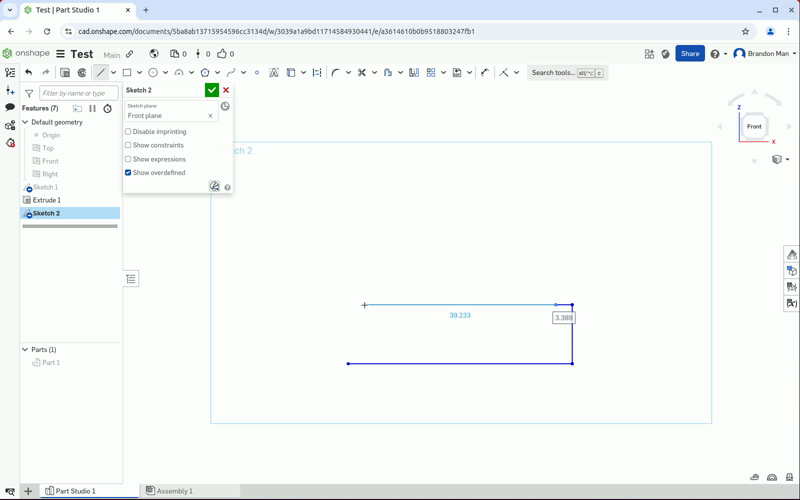
key_down(shift)
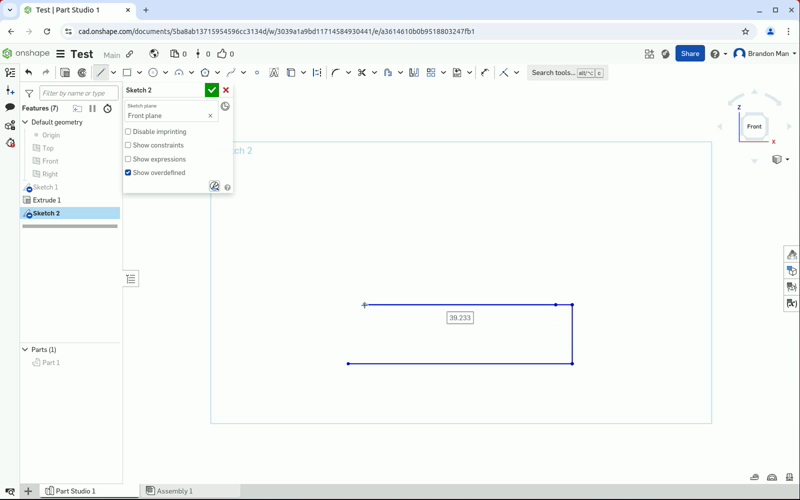
mouse_move(394, 304)
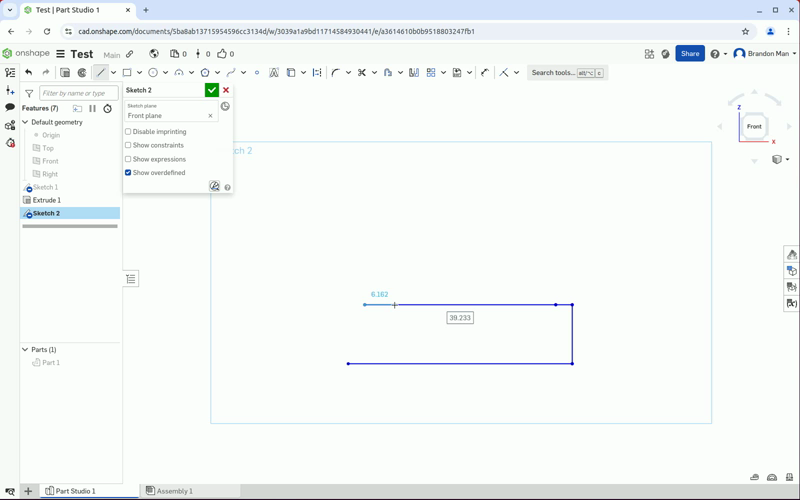
mouse_move(348, 304)
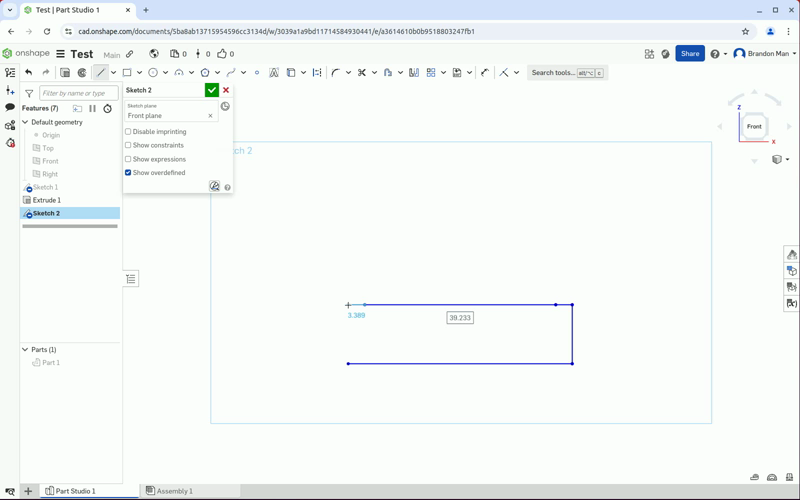
click(348, 304)
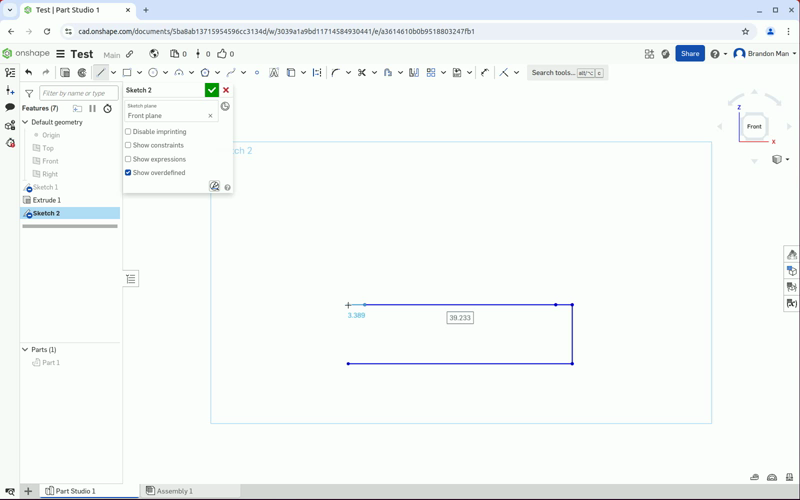
key_up(shift)
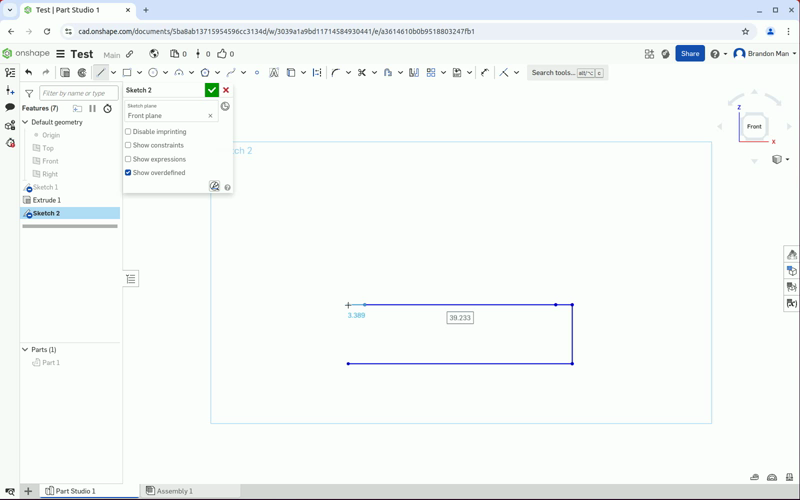
mouse_move(378, 304)
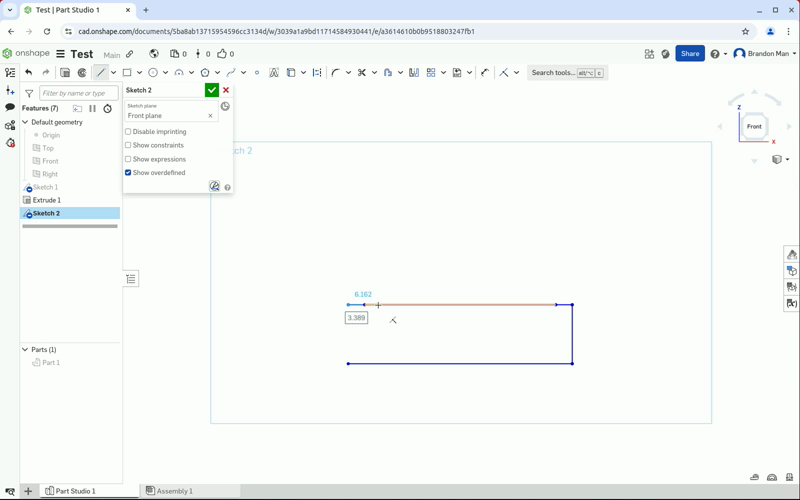
key_down(shift)
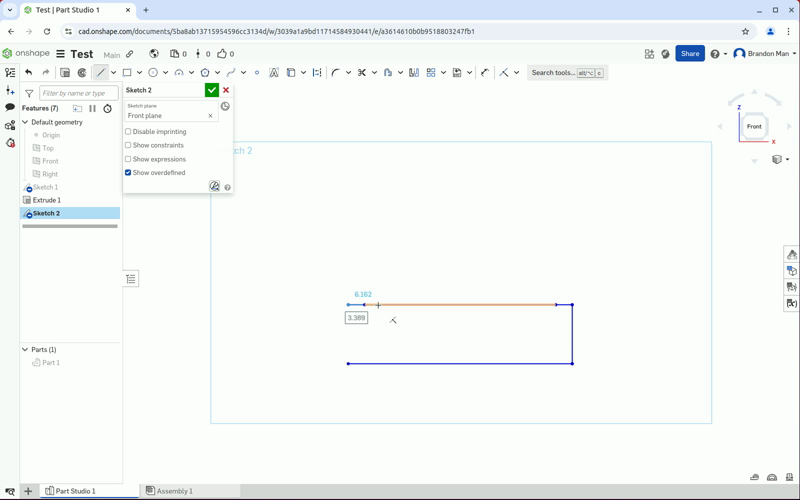
mouse_move(348, 363)
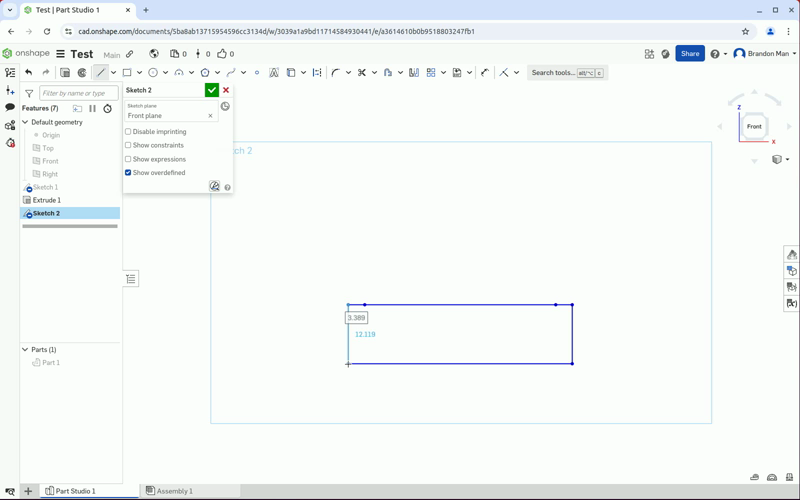
key_up(shift)
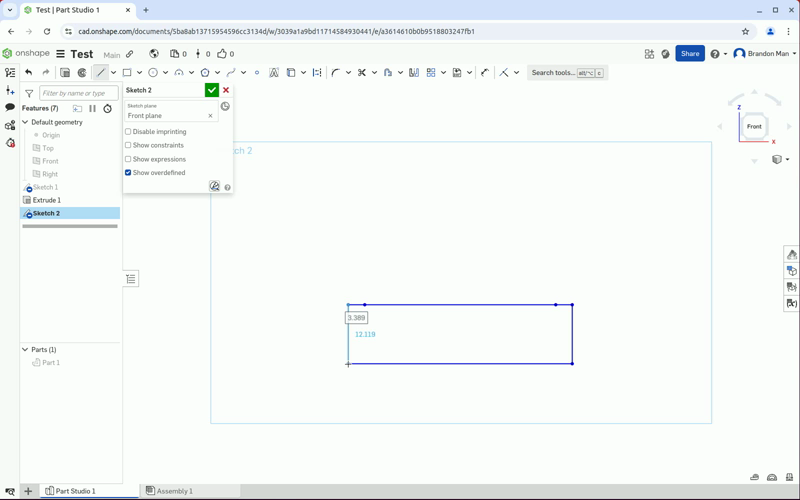
click(348, 363)
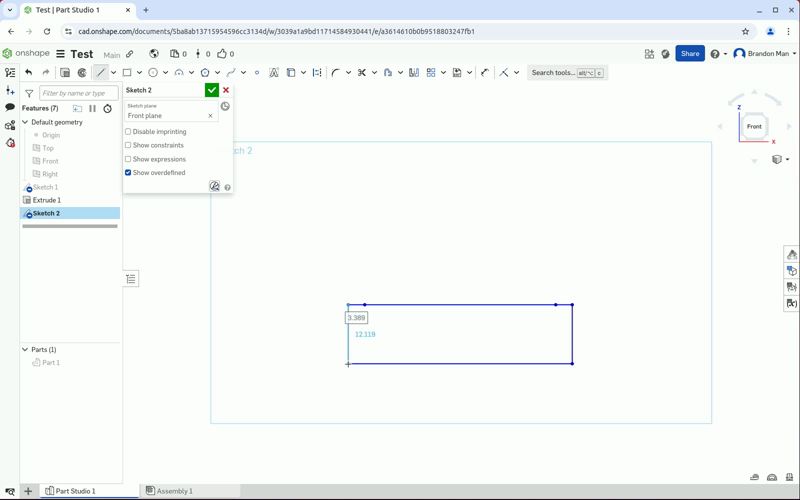
key(esc)
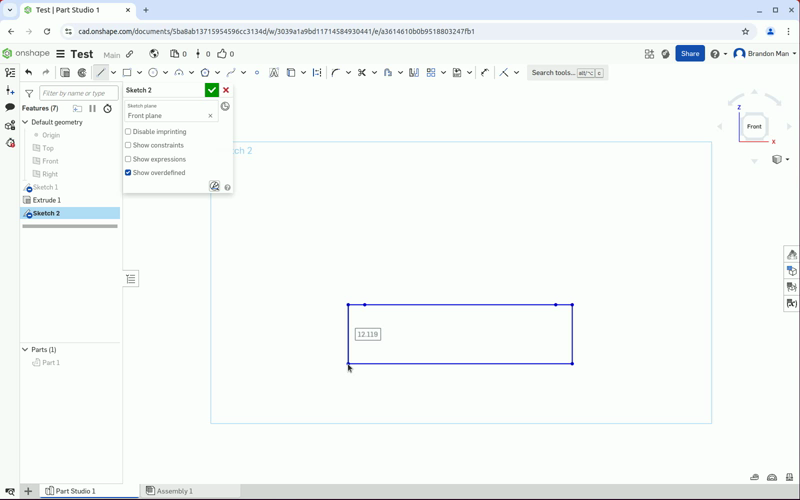
mouse_move(360, 354)
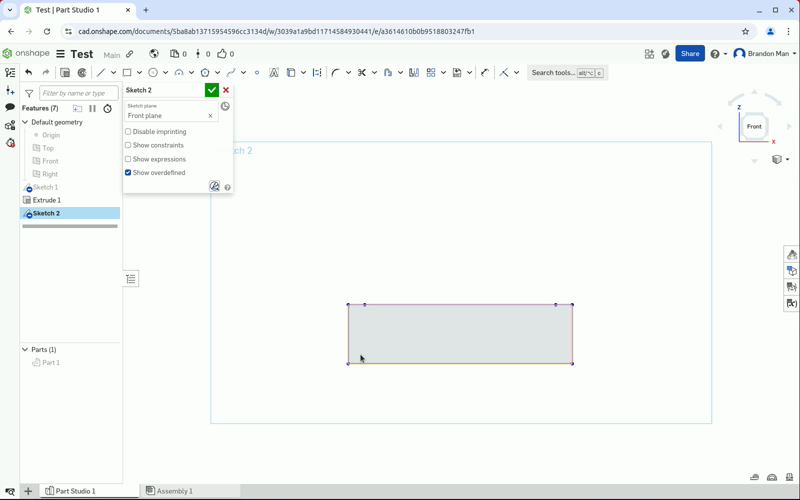
click(360, 354)
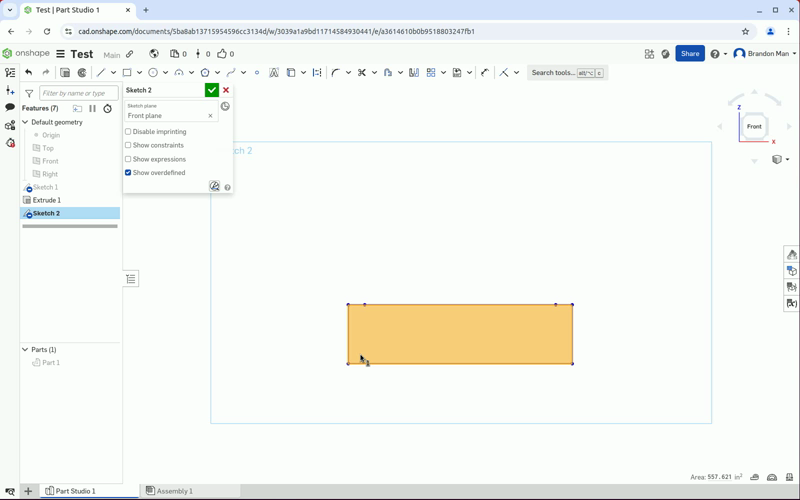
mouse_move(73, 352)
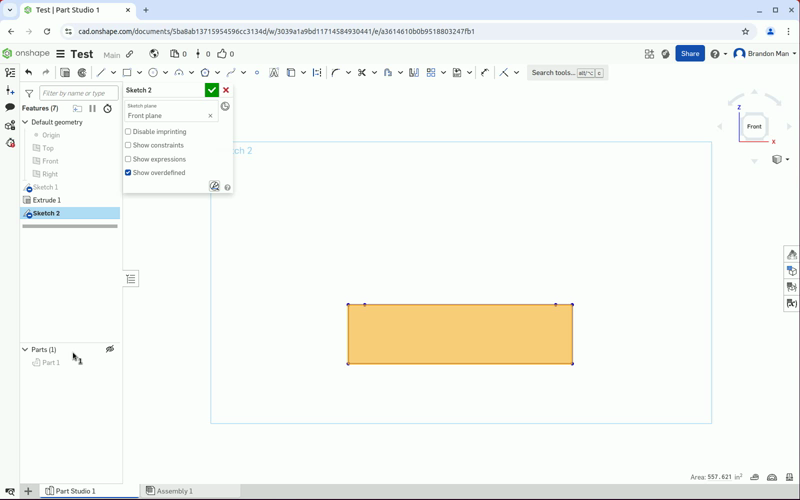
key(shift+y)
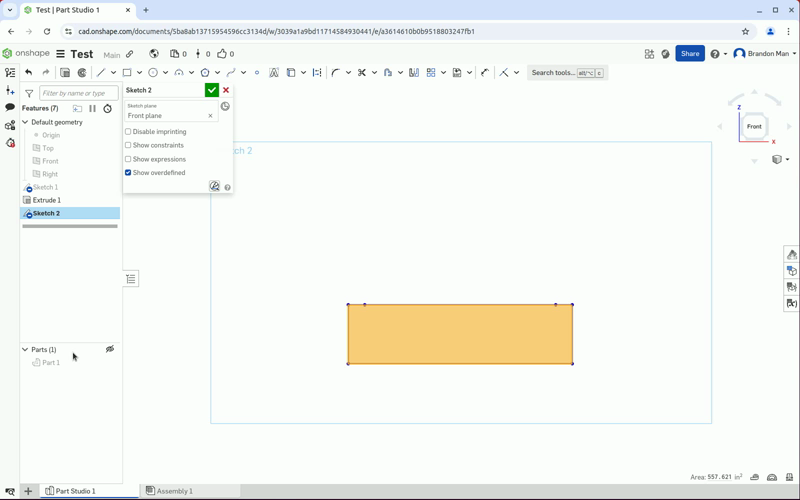
key(shift+e)
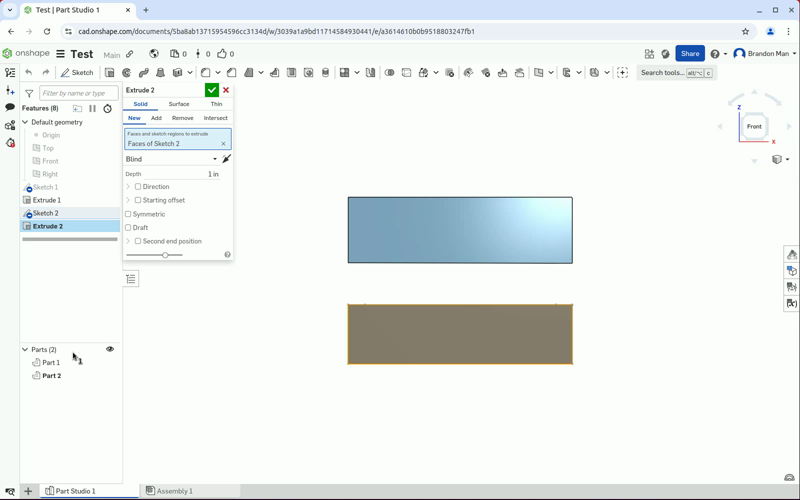
mouse_move(143, 106)
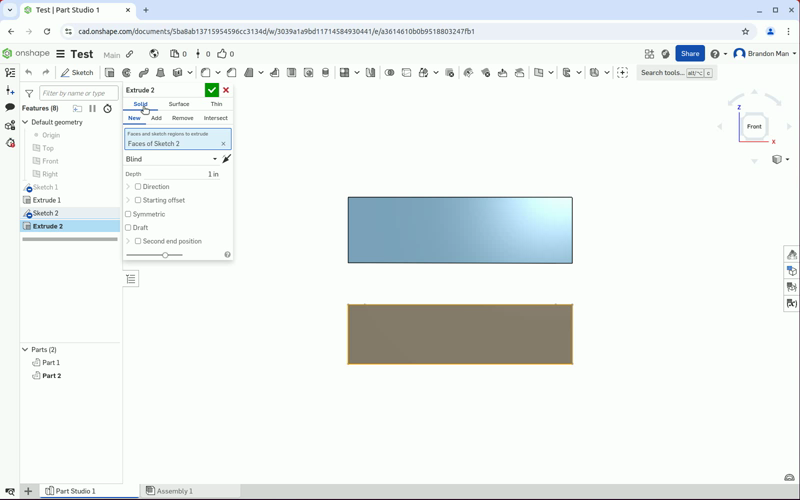
click(143, 106)
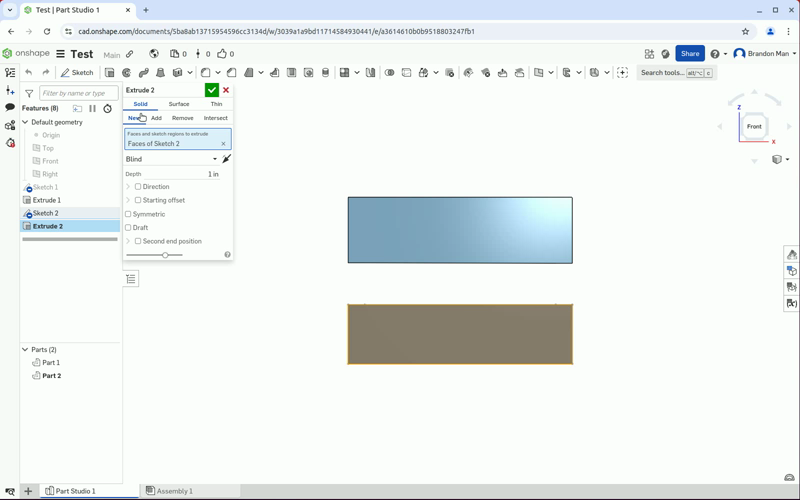
mouse_move(137, 120)
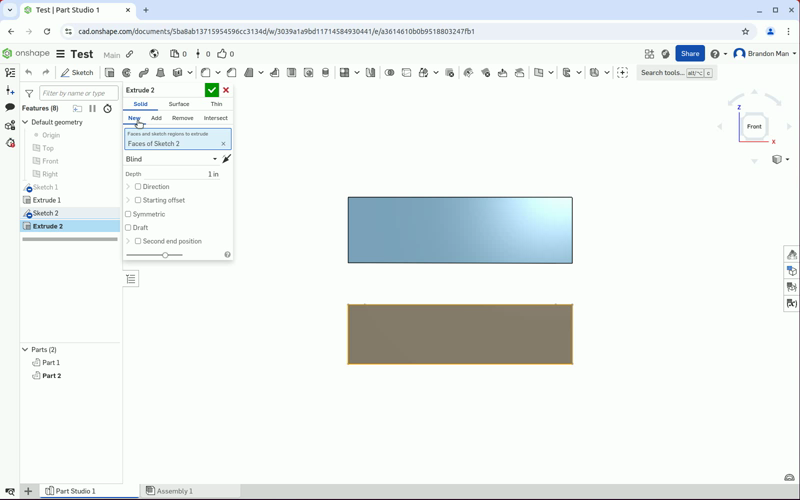
click(137, 120)
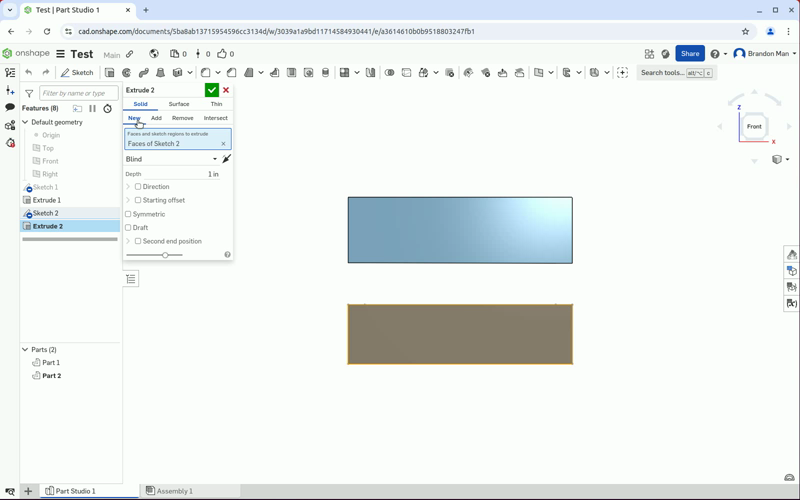
key(tab, 4)
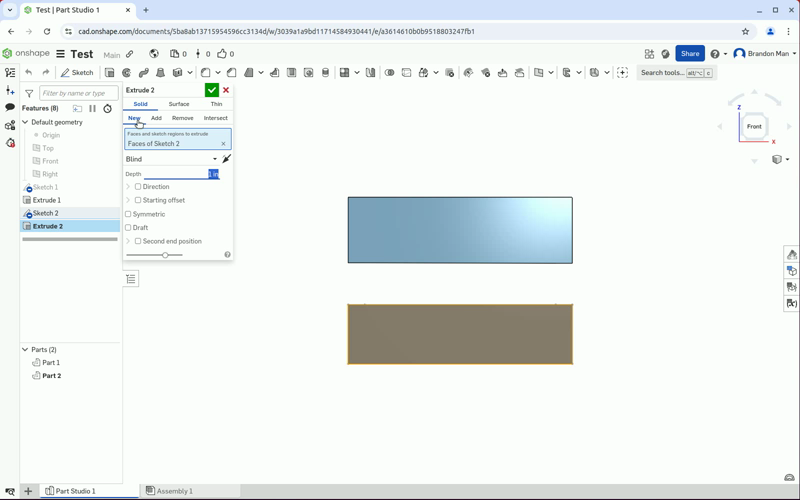
text(2.407)
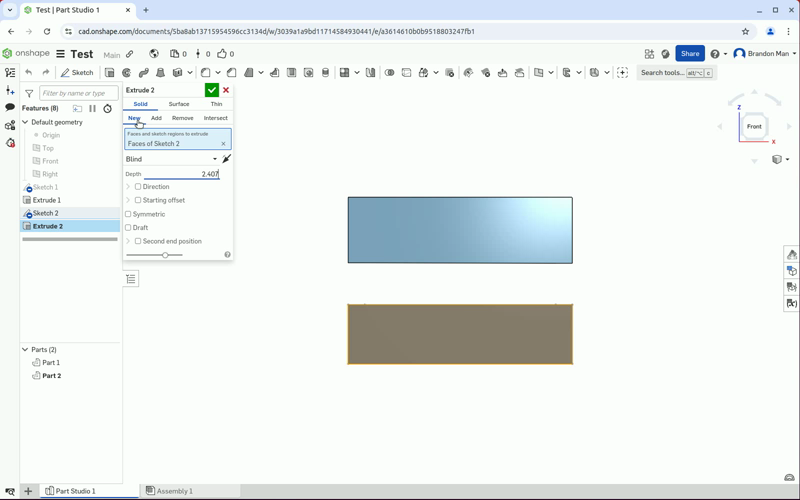
key(enter)
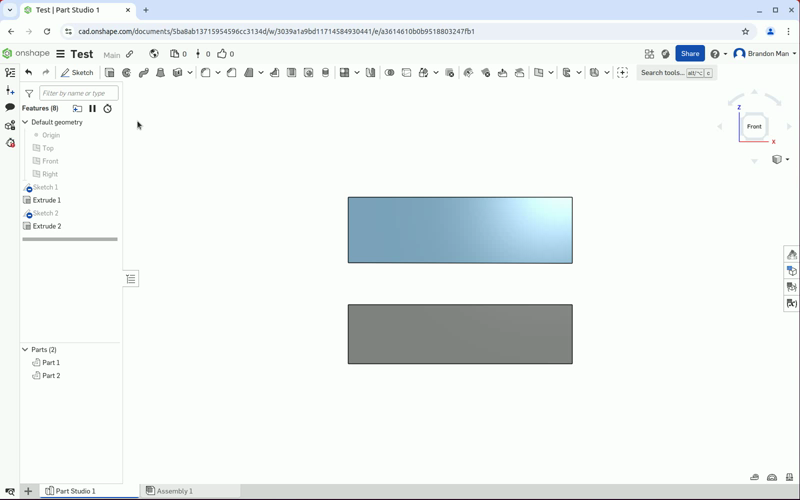
key(shift+h)
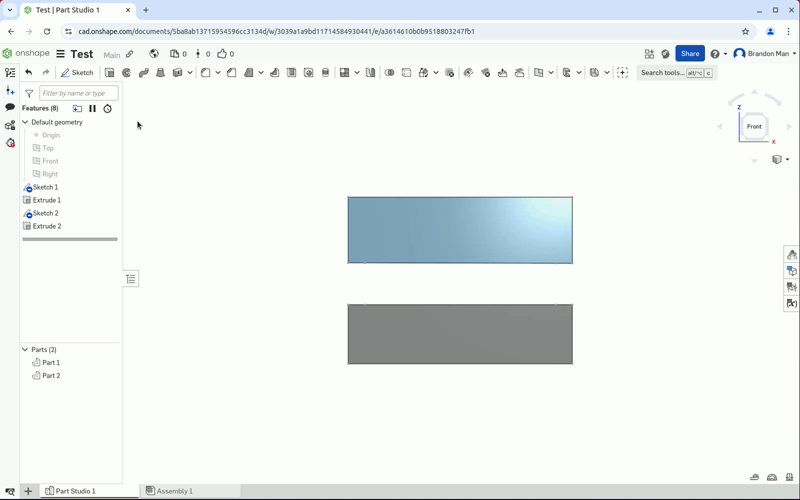
key(shift+h)
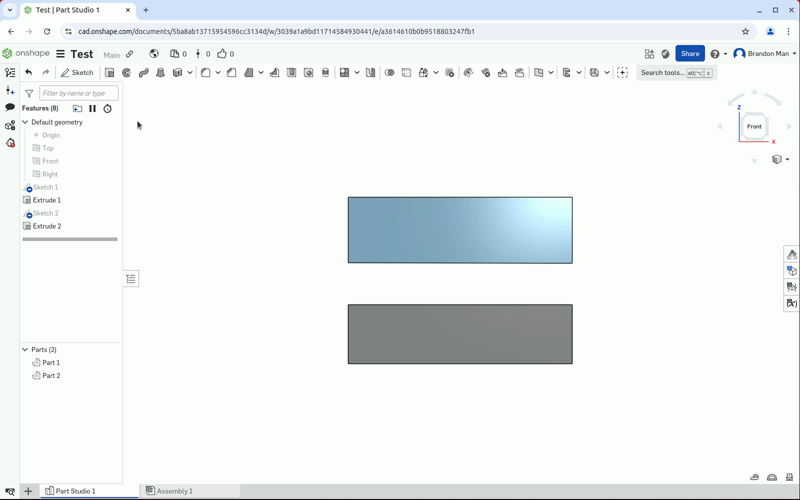
mouse_move(73, 189)
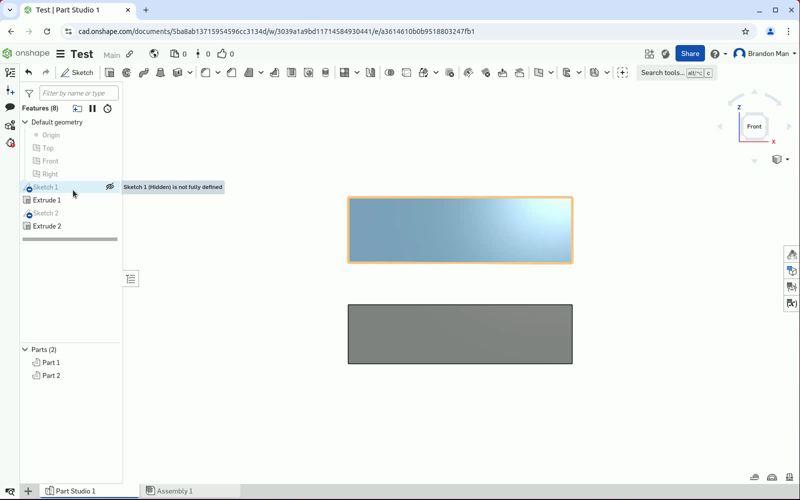
click(73, 189)
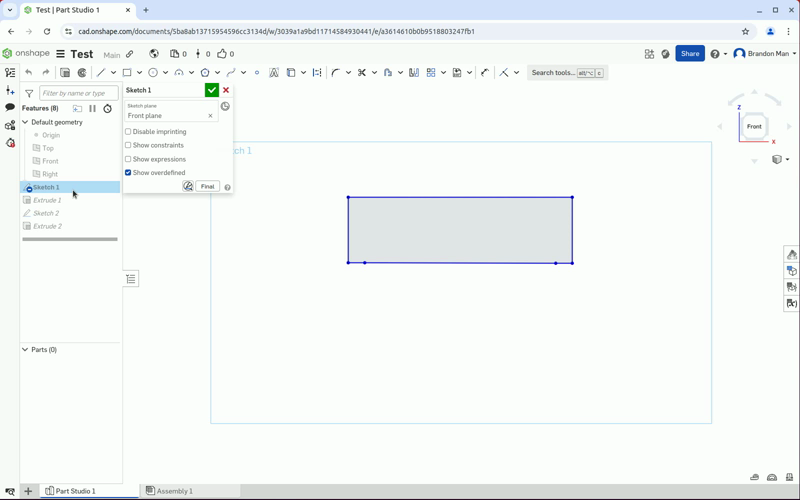
mouse_move(229, 92)
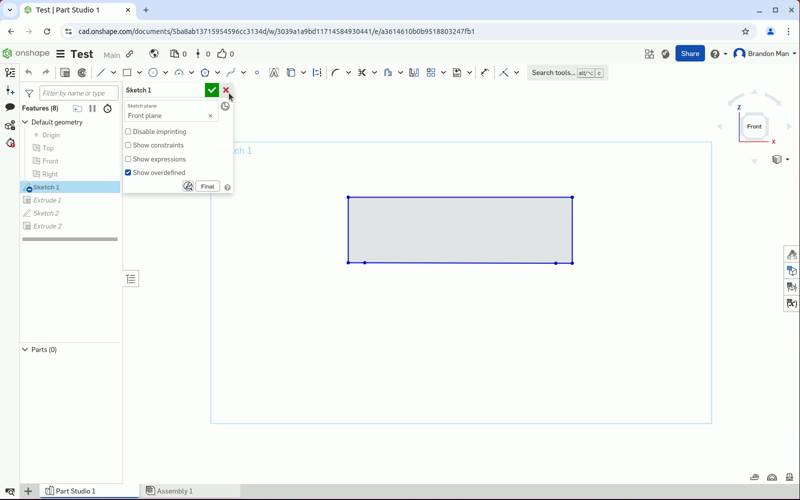
click(229, 92)
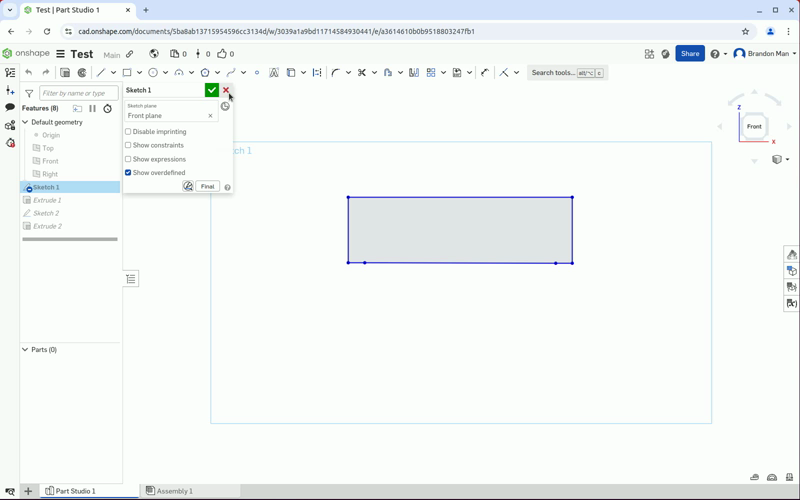
key(shift+s)
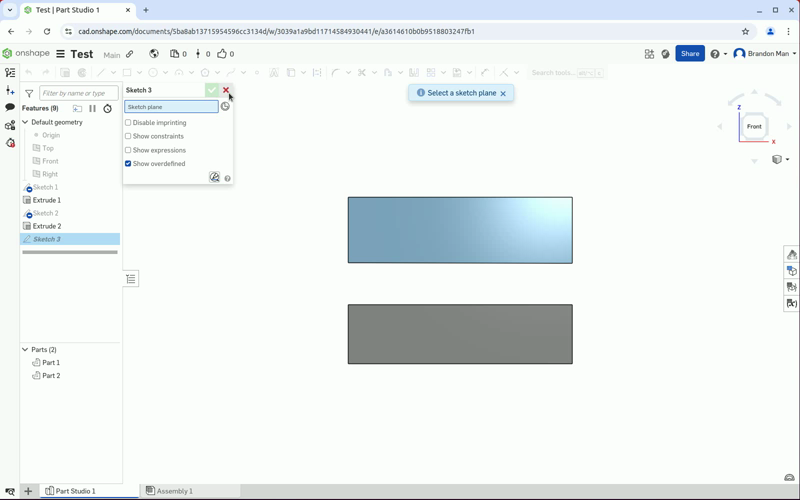
mouse_move(73, 163)
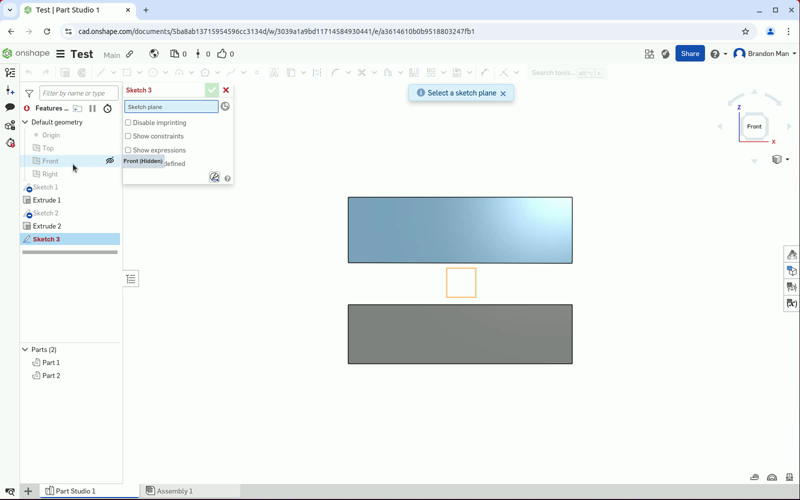
click(73, 163)
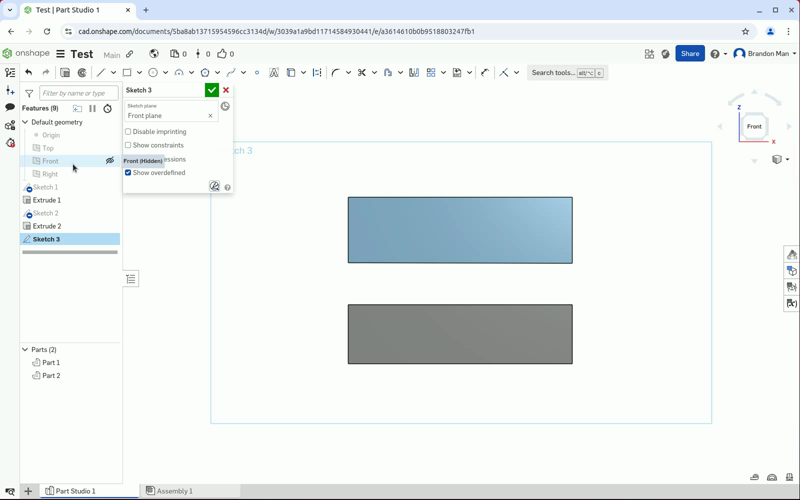
mouse_move(73, 352)
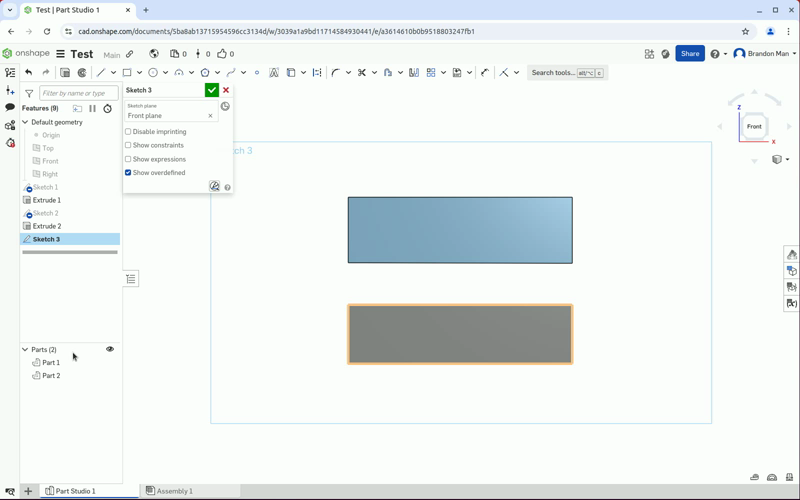
key(y)
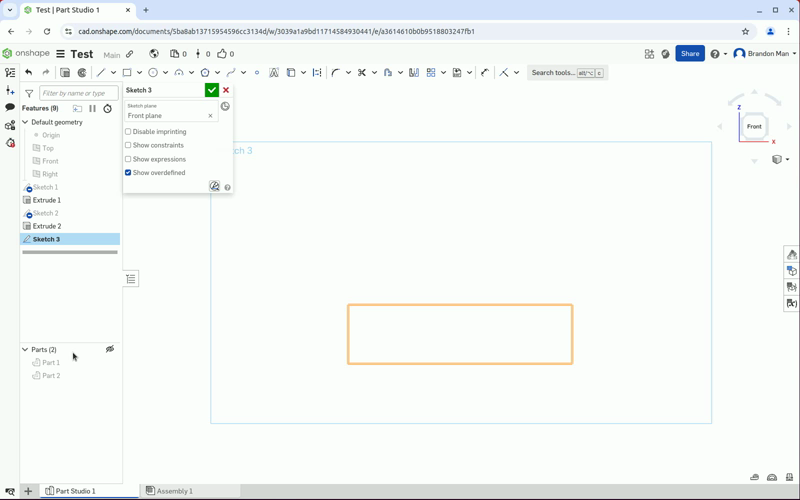
key(l)
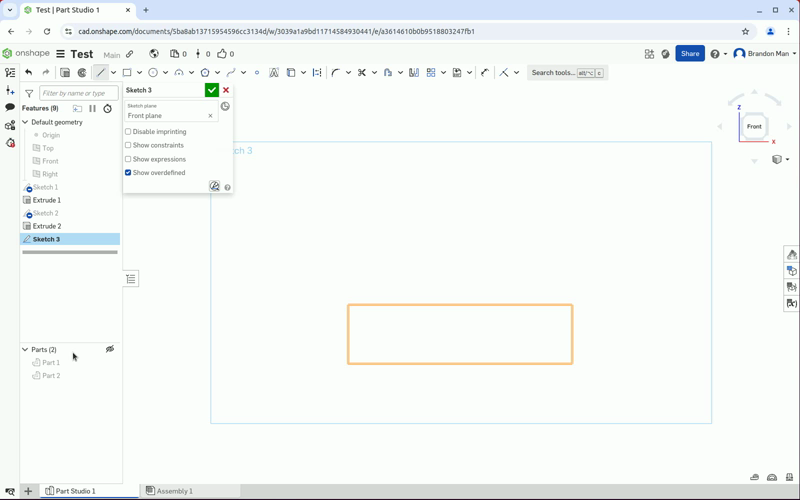
key_down(shift)
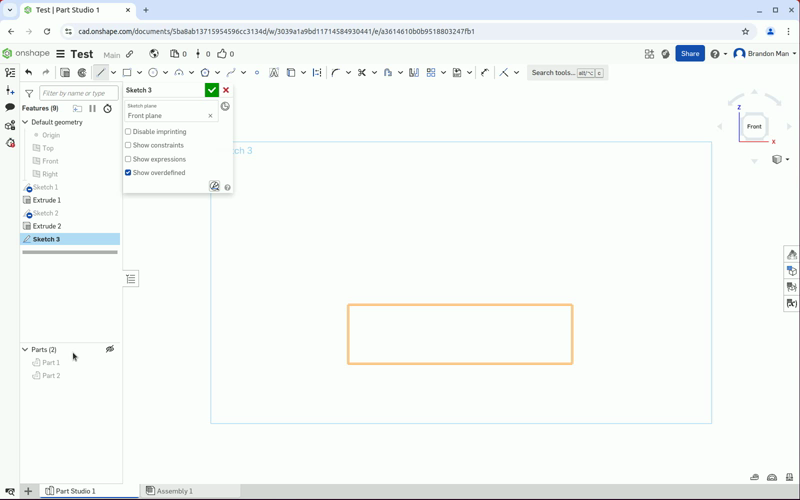
mouse_move(348, 304)
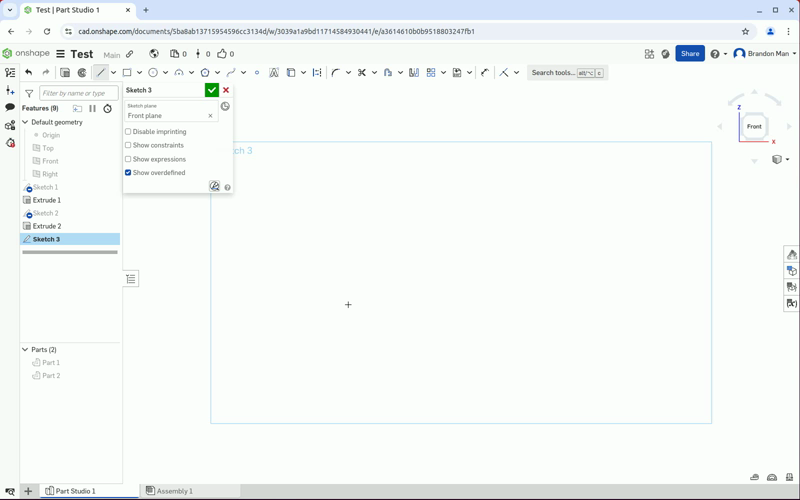
click(348, 304)
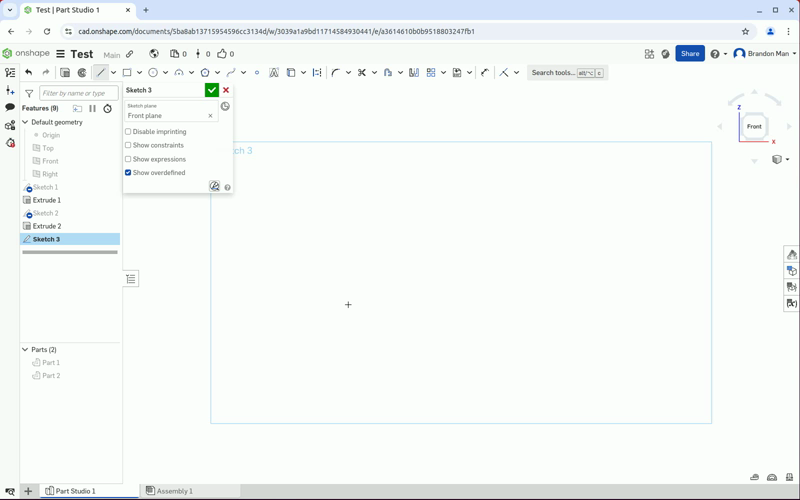
key_up(shift)
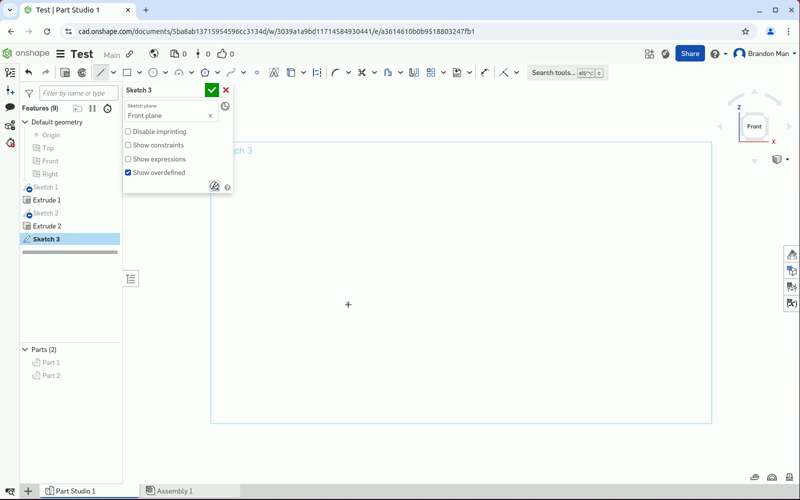
key_down(shift)
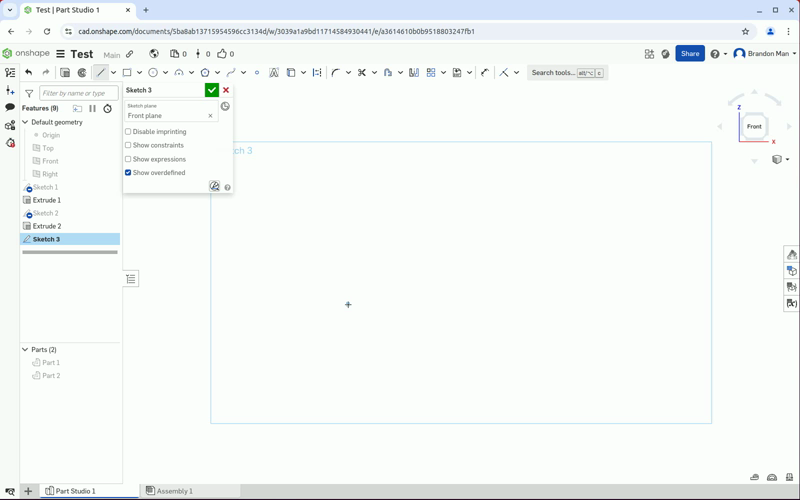
mouse_move(378, 304)
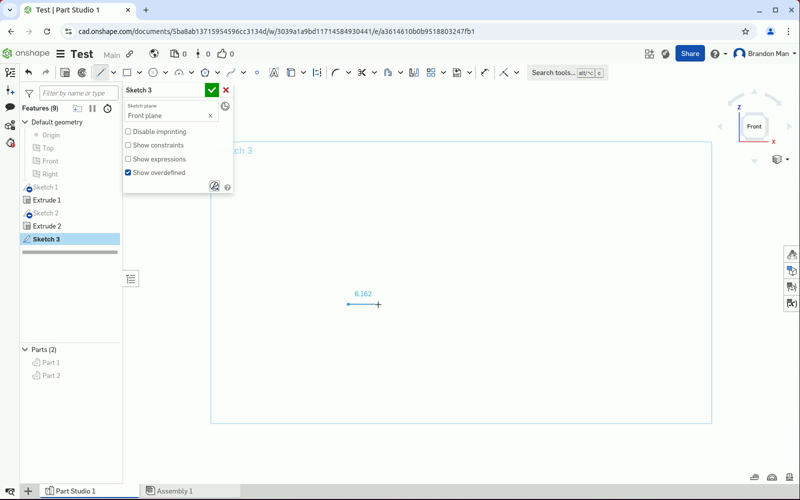
mouse_move(364, 304)
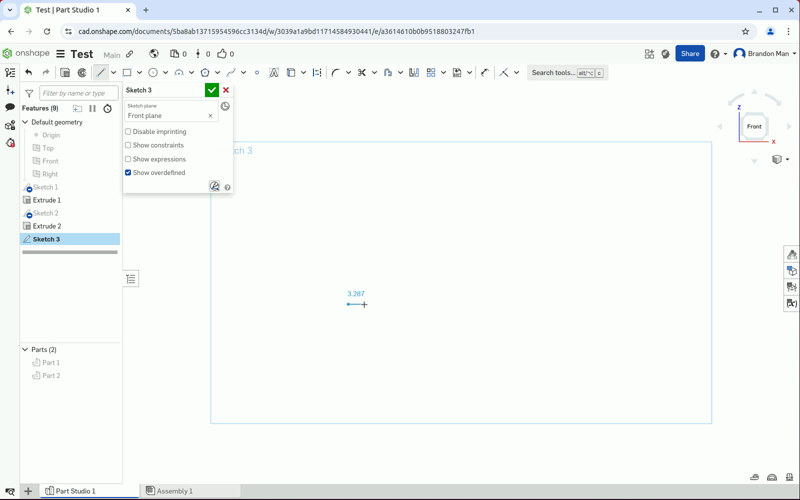
click(364, 304)
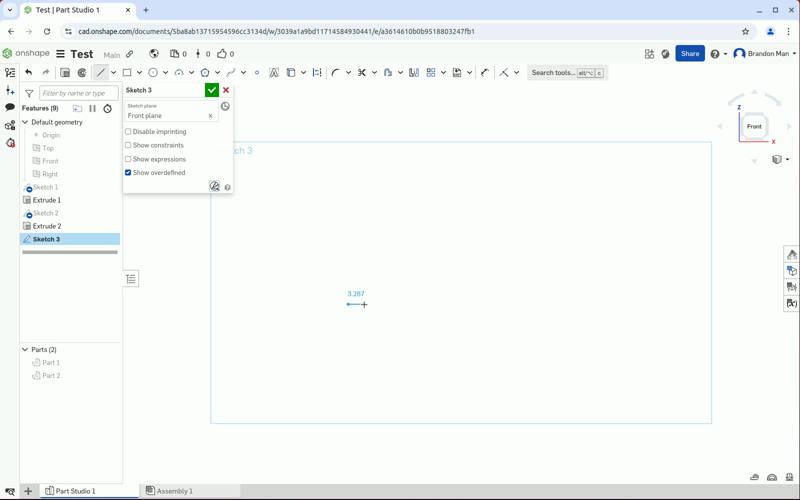
key_up(shift)
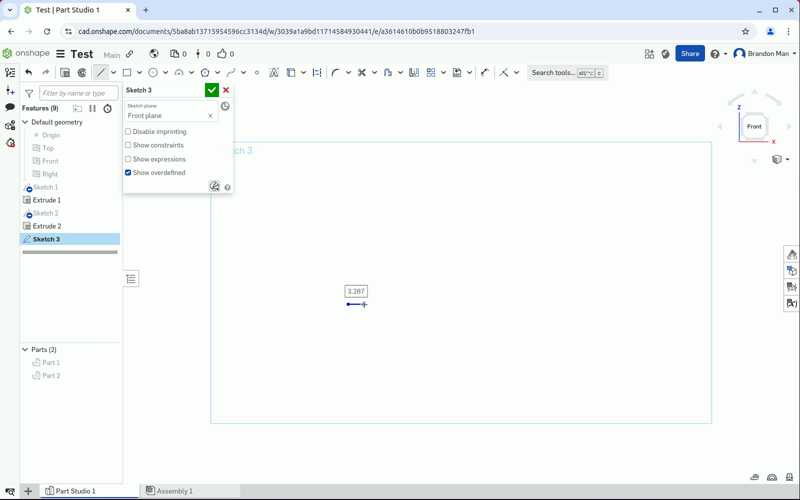
key_down(shift)
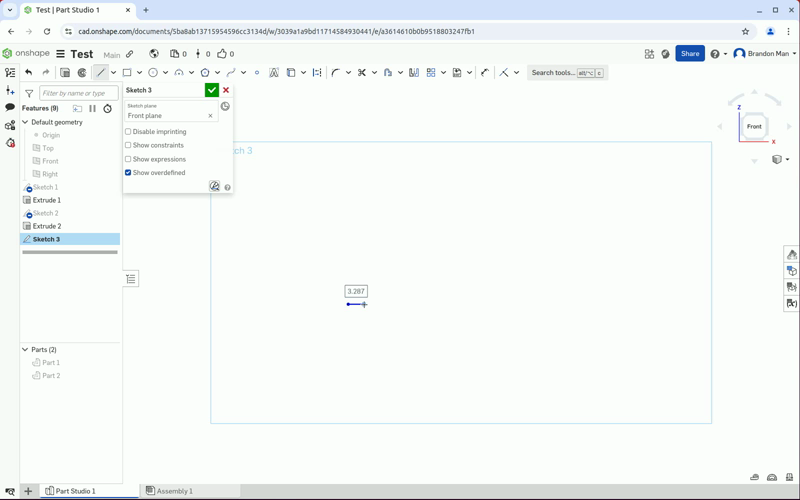
mouse_move(394, 304)
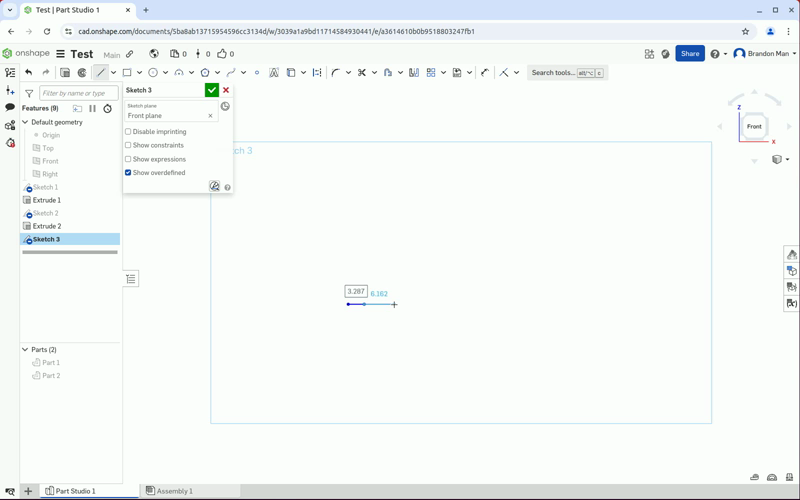
mouse_move(364, 262)
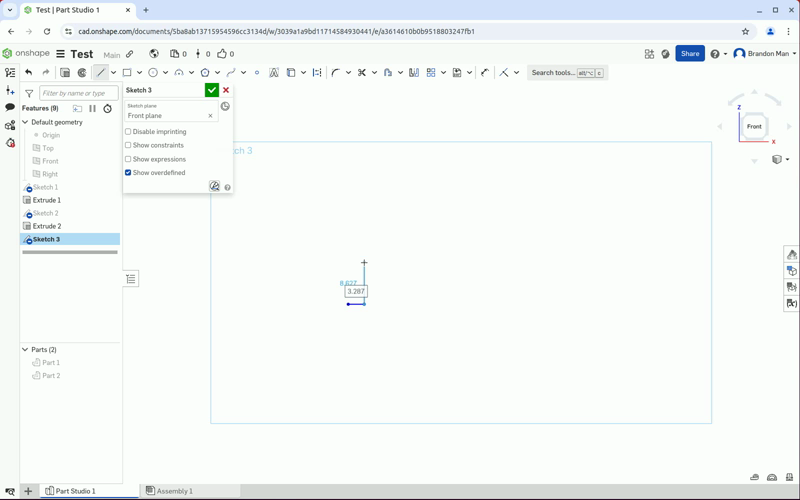
click(364, 262)
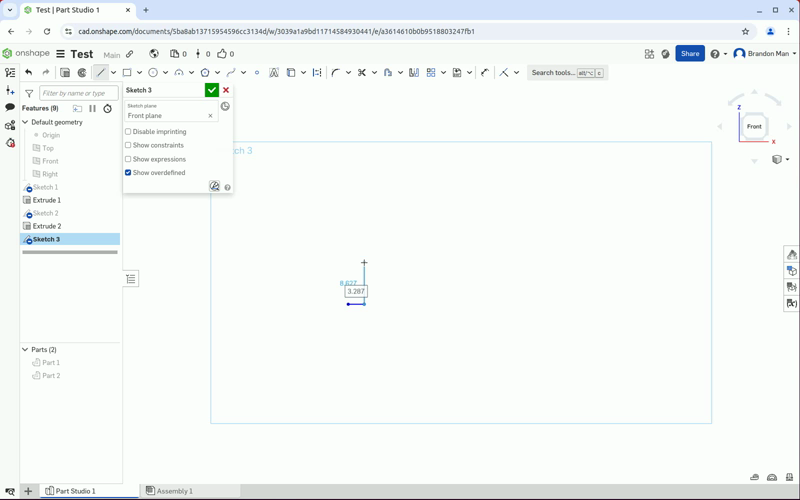
key_up(shift)
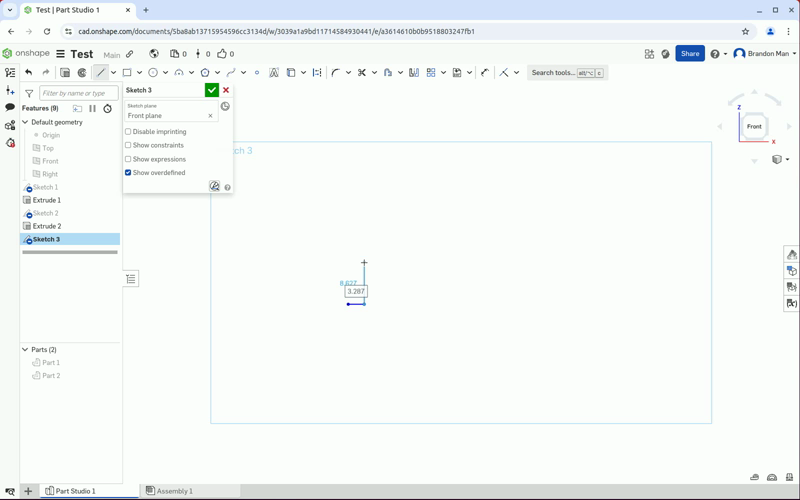
key_down(shift)
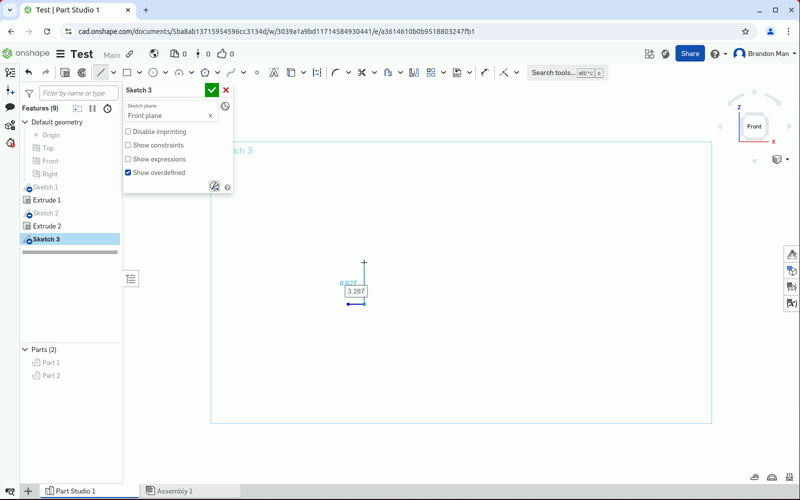
mouse_move(394, 262)
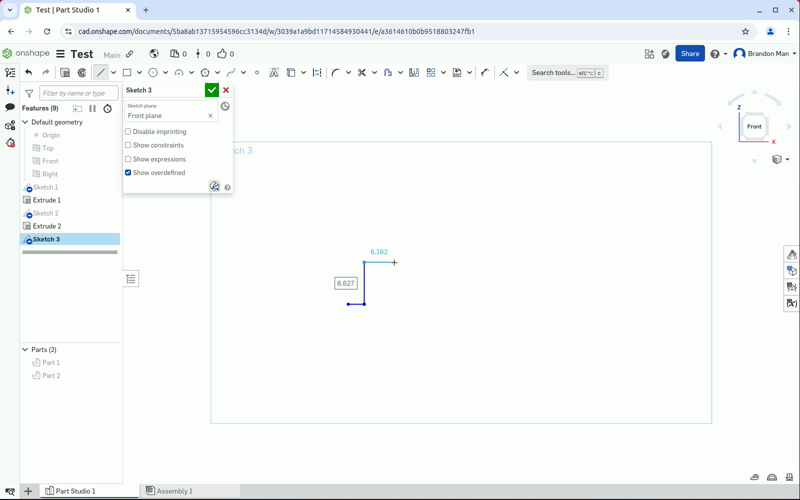
mouse_move(348, 262)
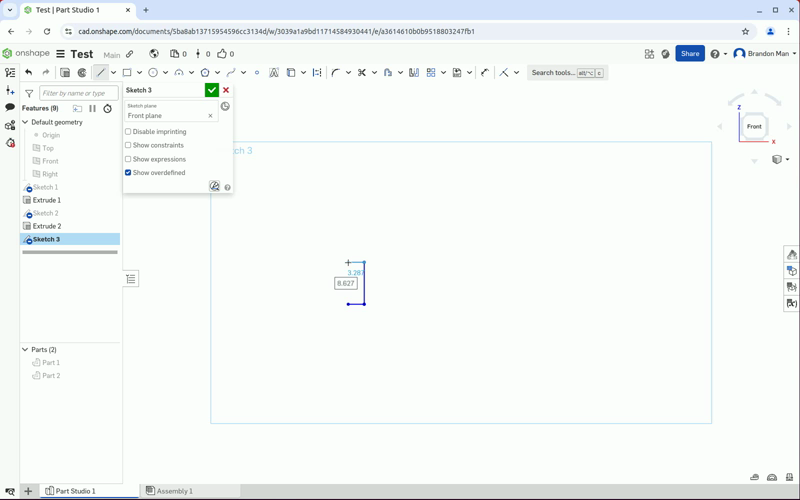
click(348, 262)
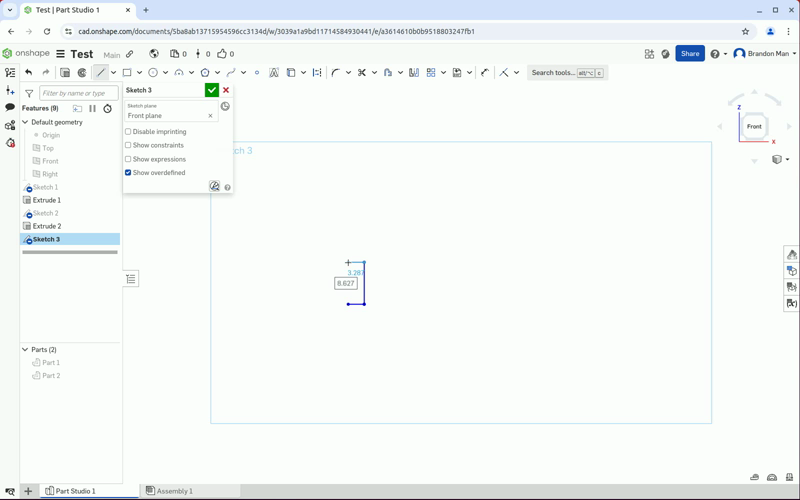
key_up(shift)
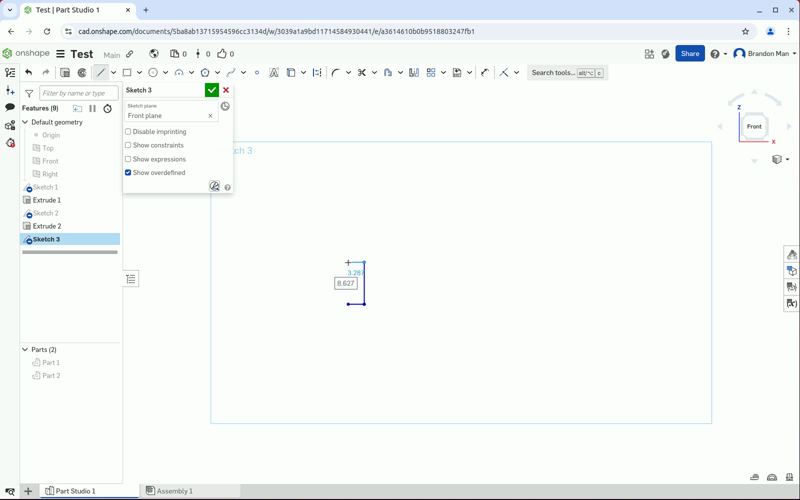
mouse_move(378, 262)
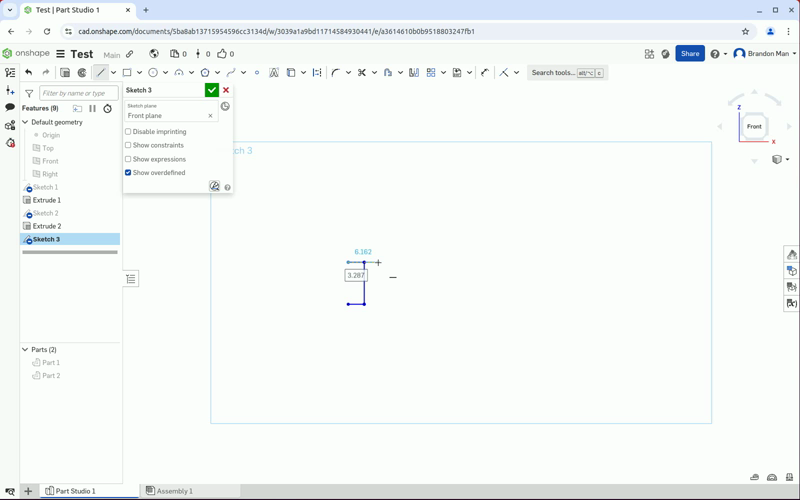
key_down(shift)
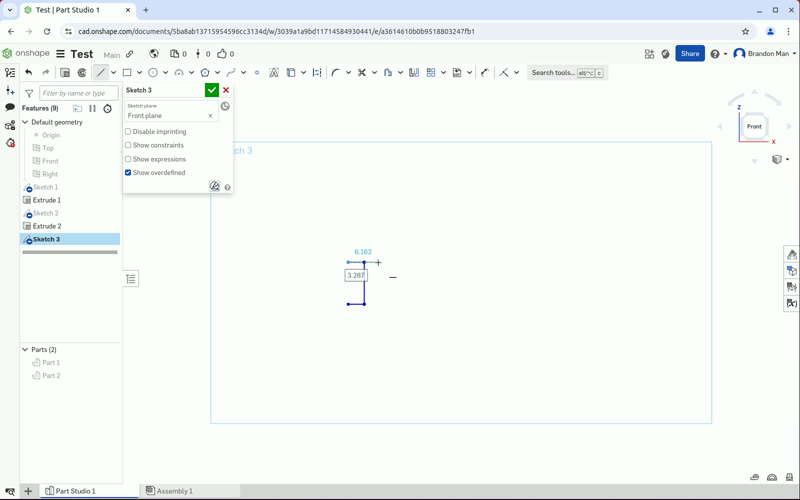
mouse_move(348, 304)
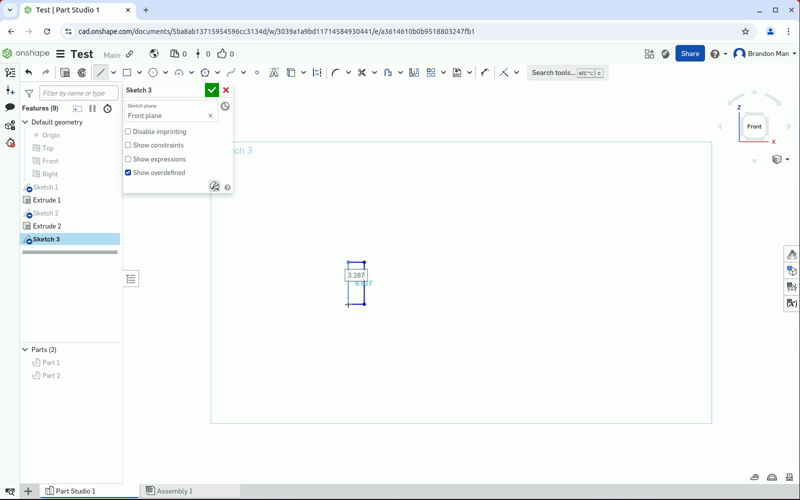
key_up(shift)
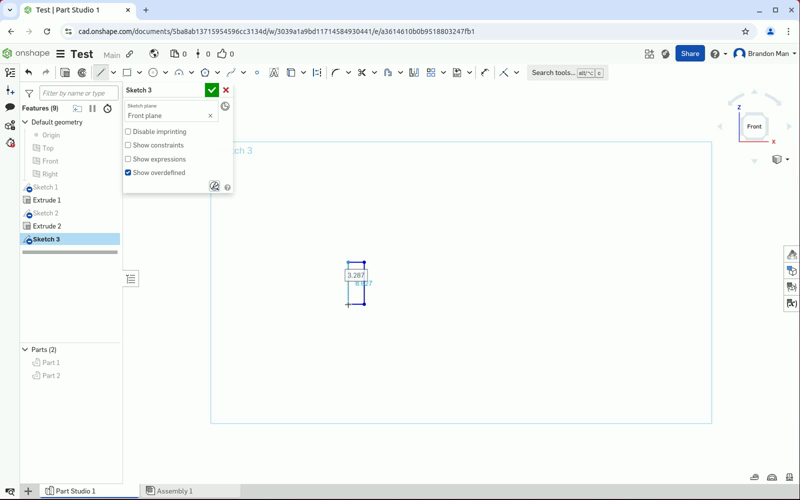
click(348, 304)
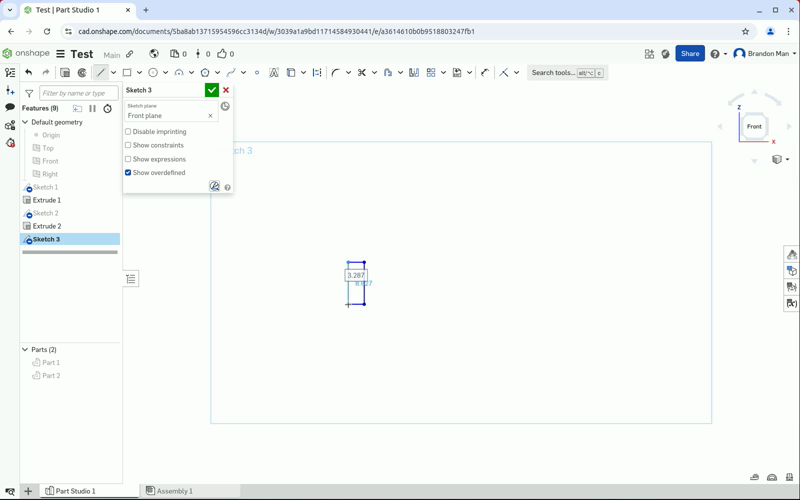
key(esc)
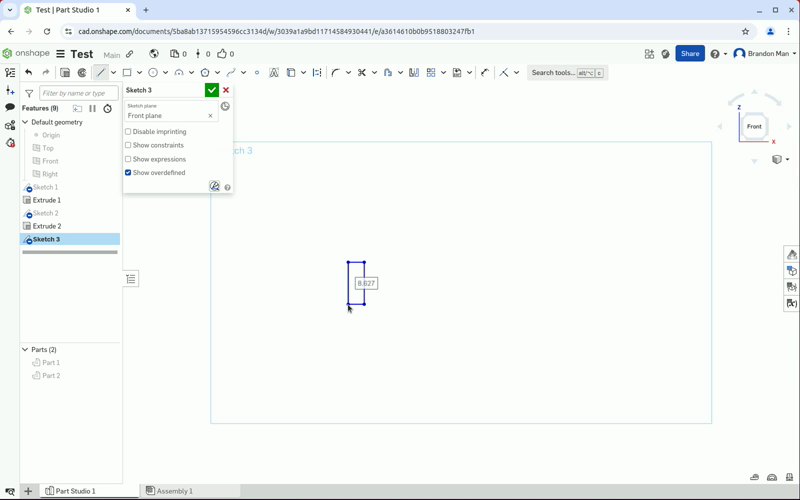
mouse_move(349, 291)
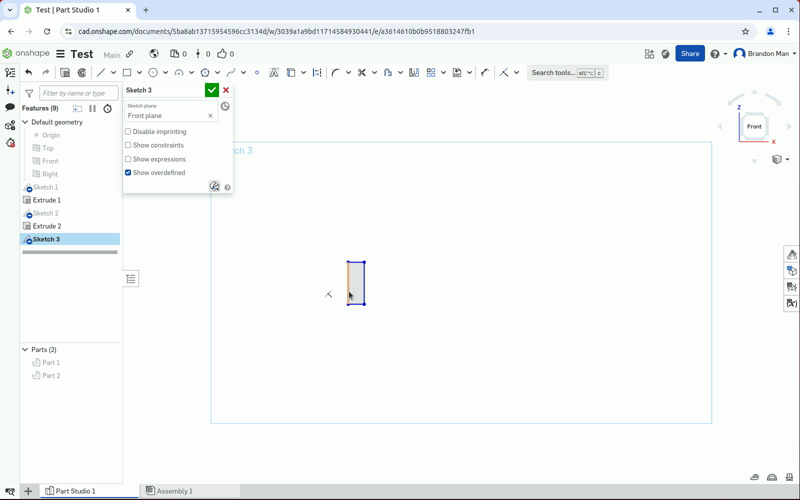
scroll(6)
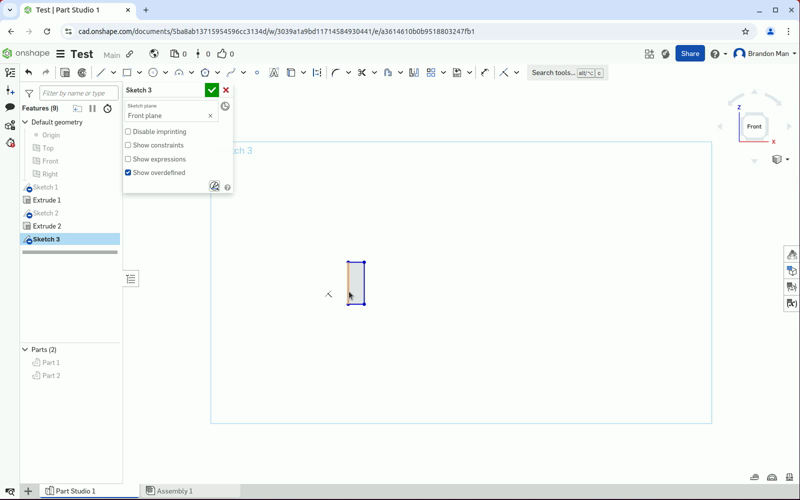
scroll(6)
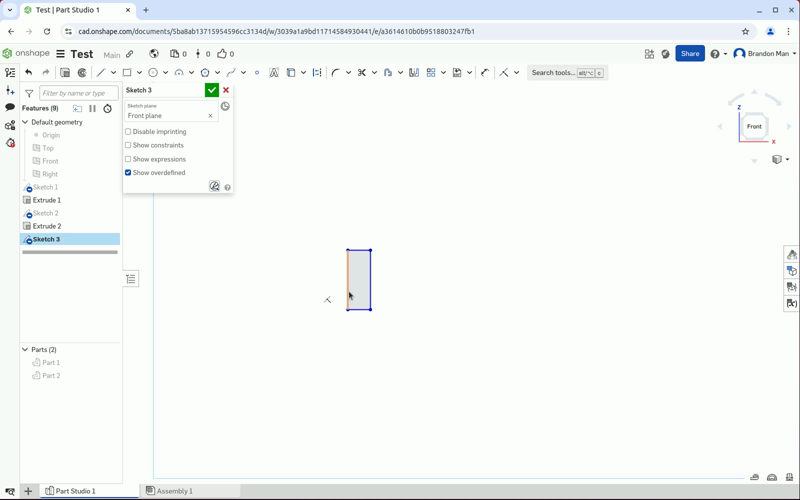
scroll(6)
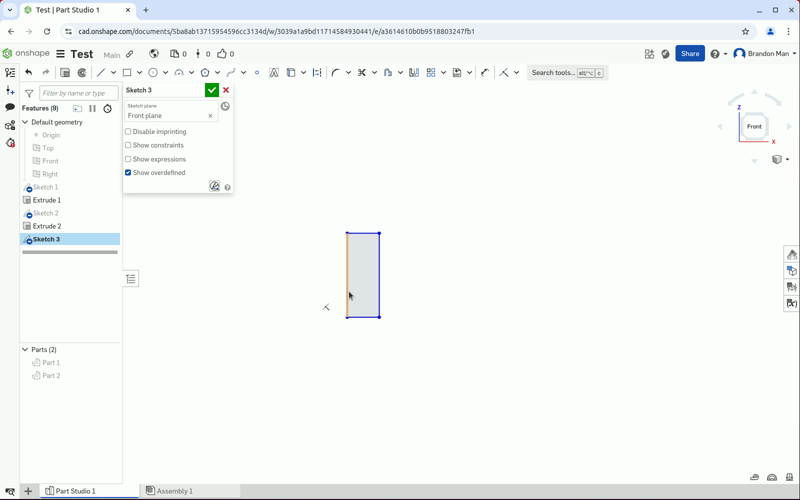
scroll(6)
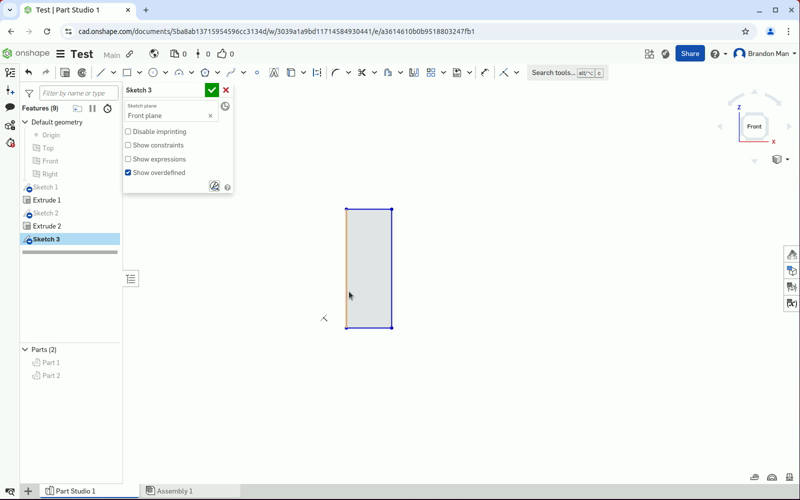
scroll(6)
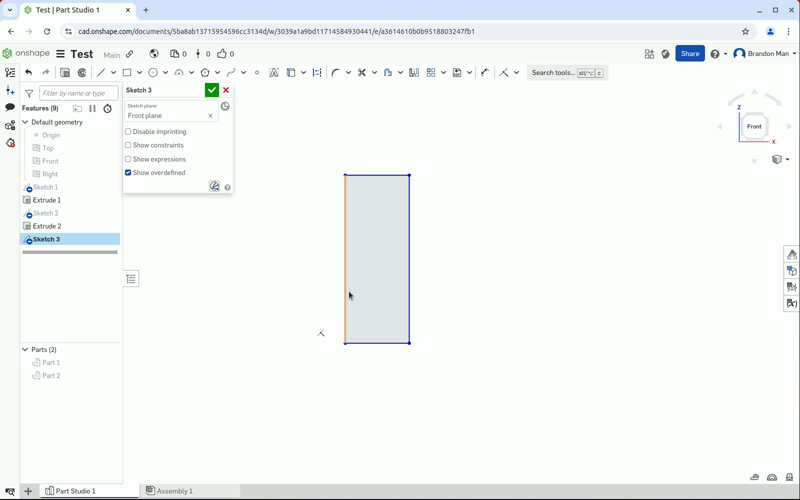
scroll(6)
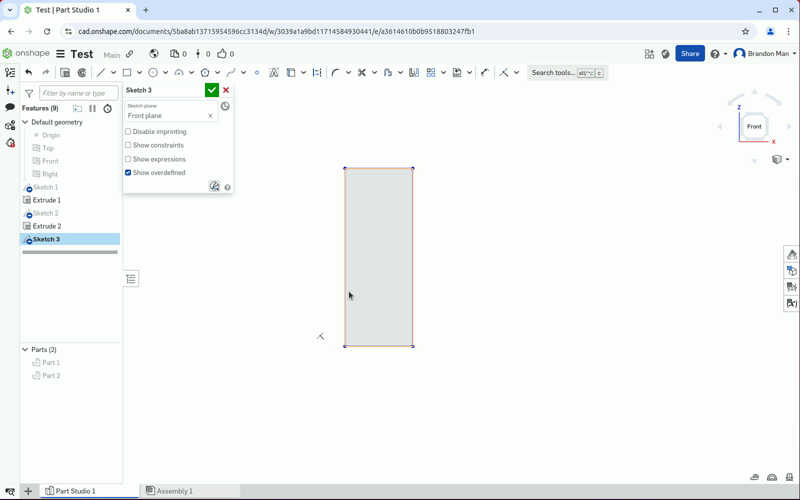
scroll(6)
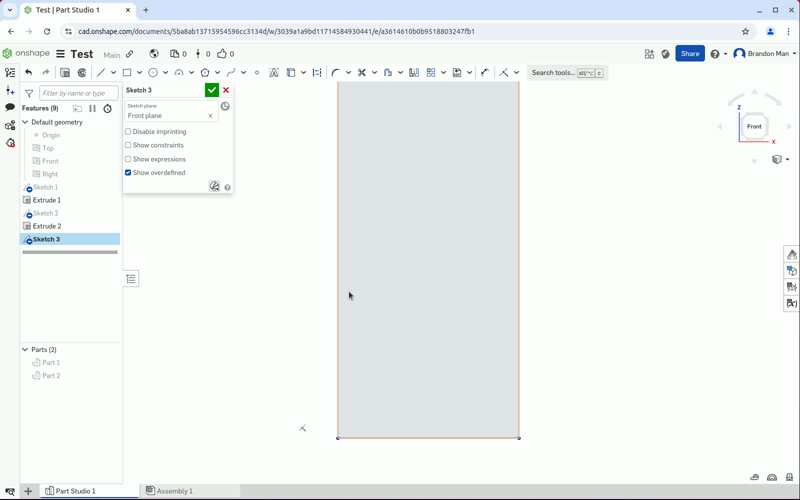
click(349, 291)
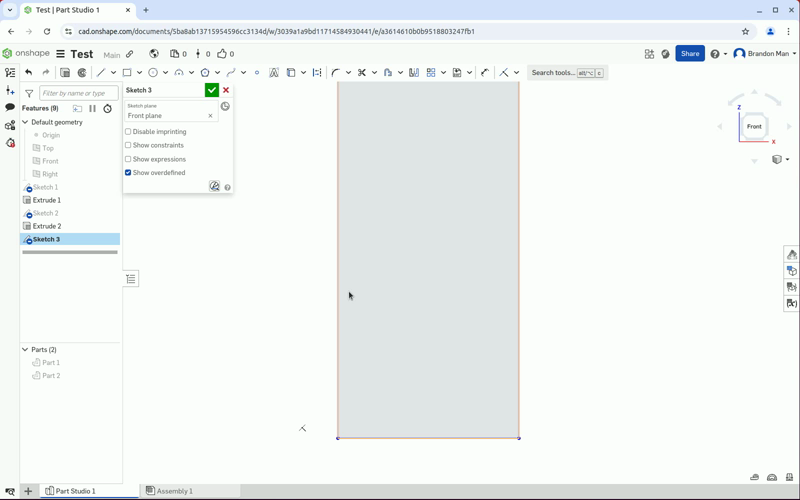
scroll(-6)
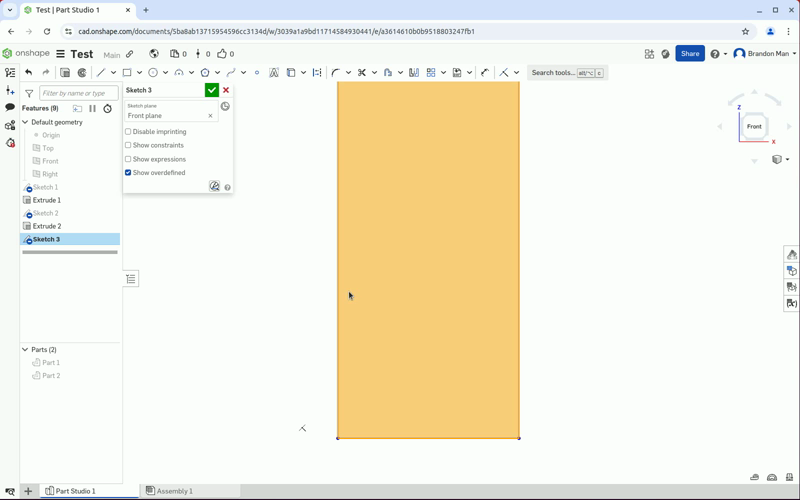
scroll(-6)
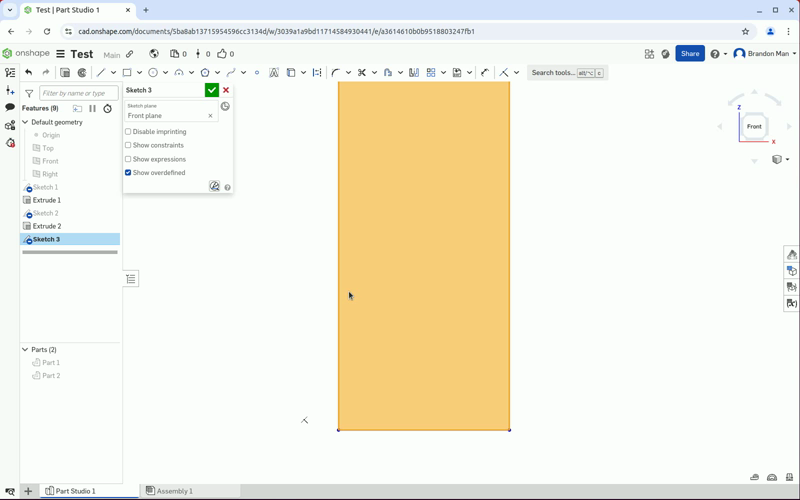
scroll(-6)
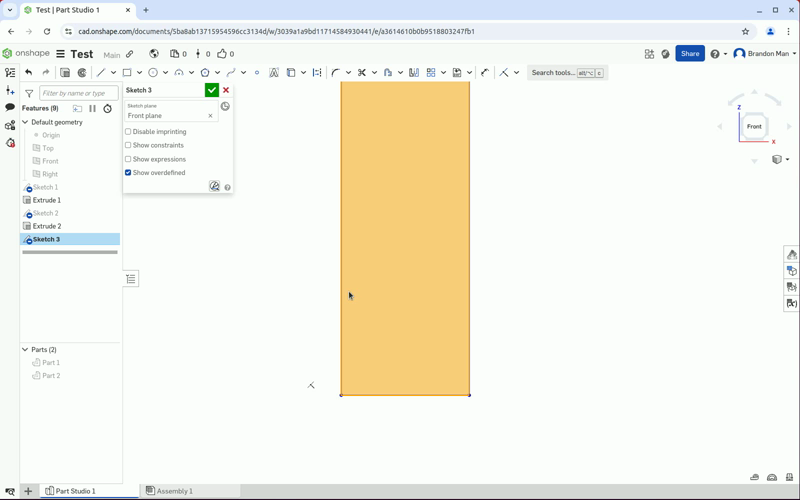
scroll(-6)
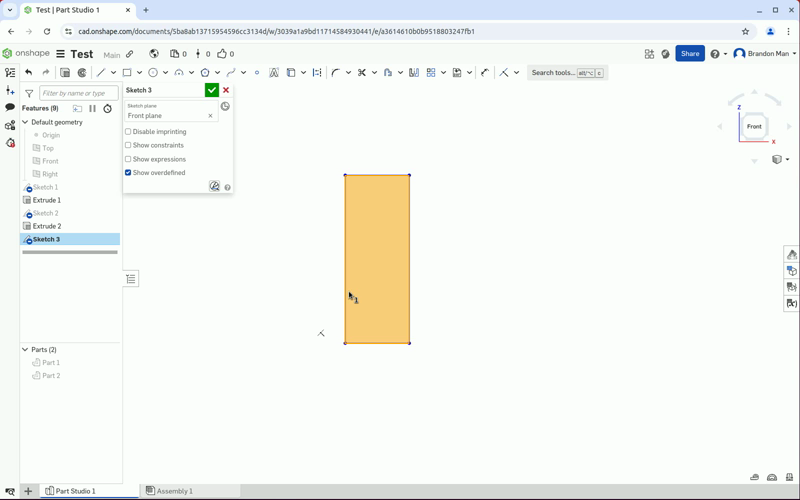
scroll(-6)
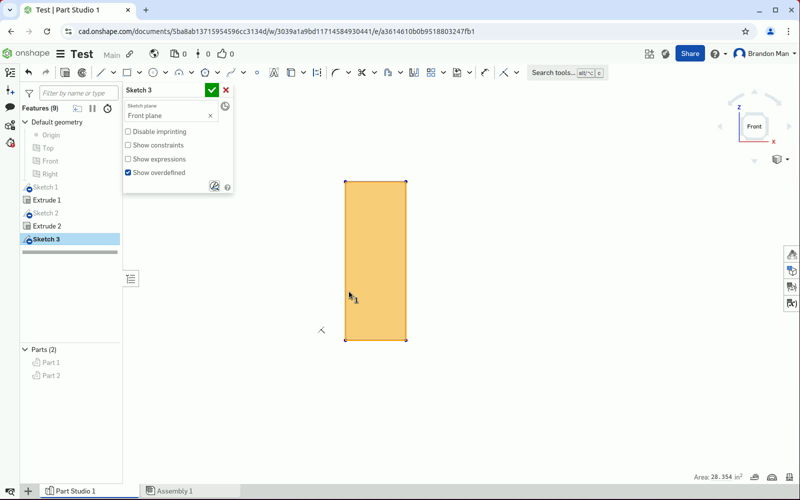
scroll(-6)
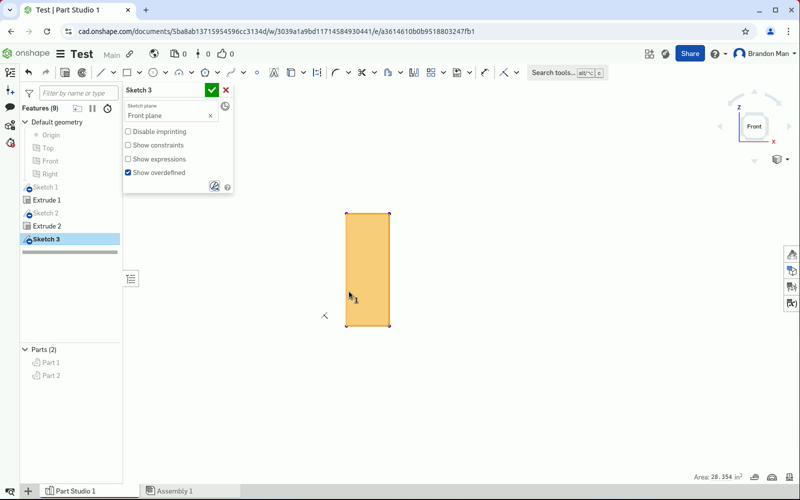
scroll(-6)
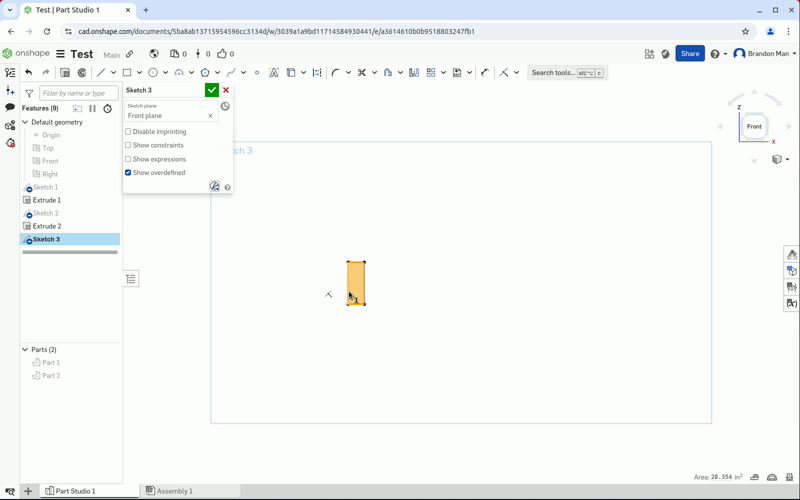
mouse_move(73, 352)
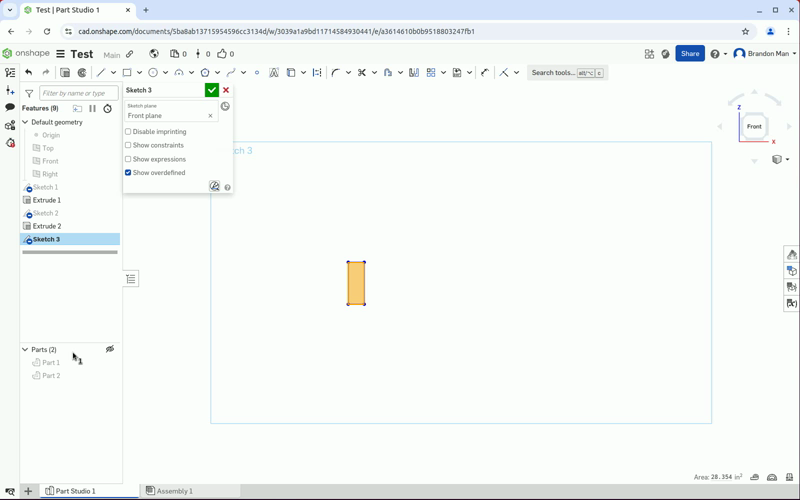
key(shift+y)
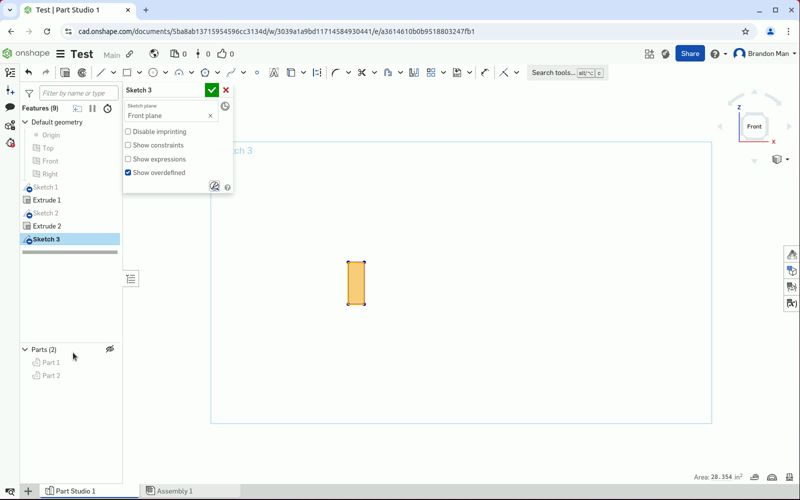
key(shift+e)
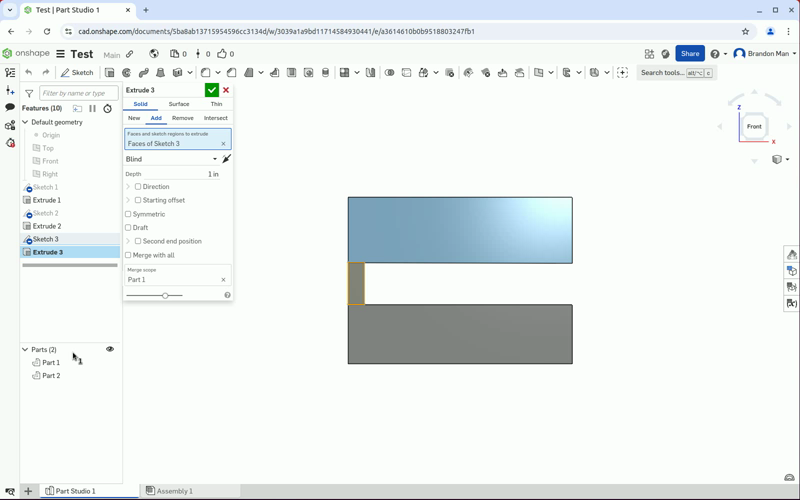
mouse_move(143, 106)
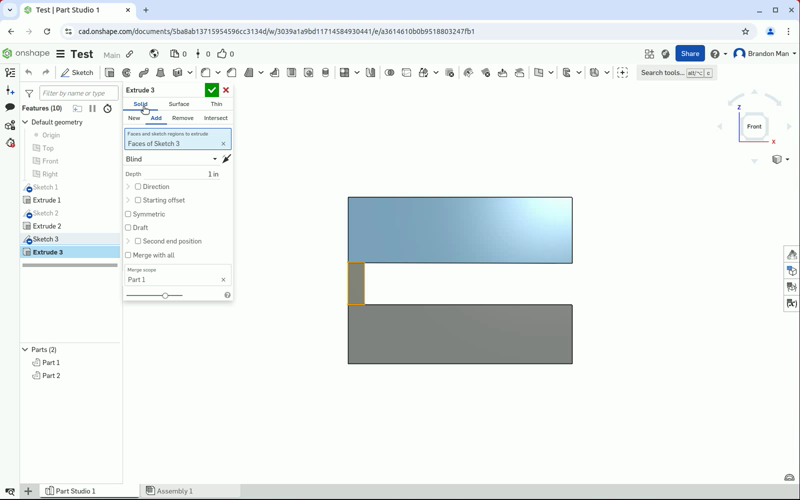
click(143, 106)
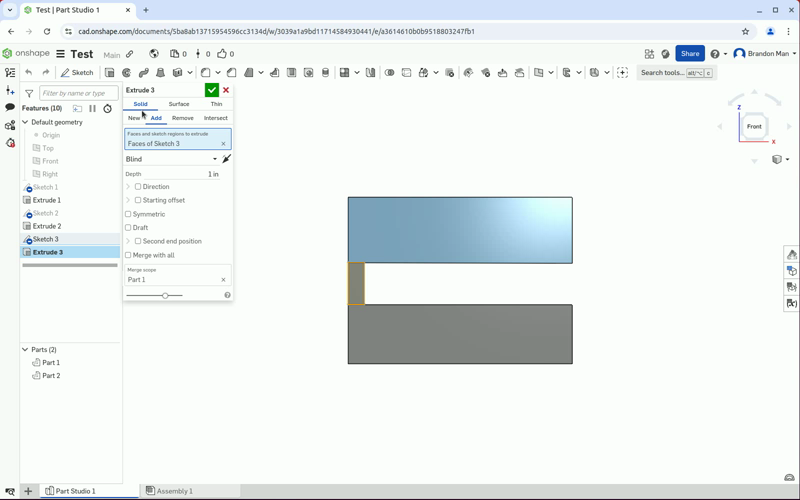
mouse_move(137, 120)
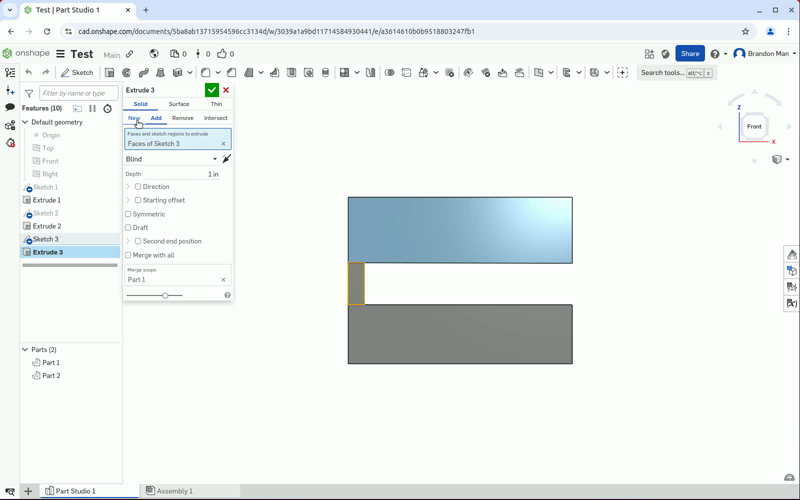
click(137, 120)
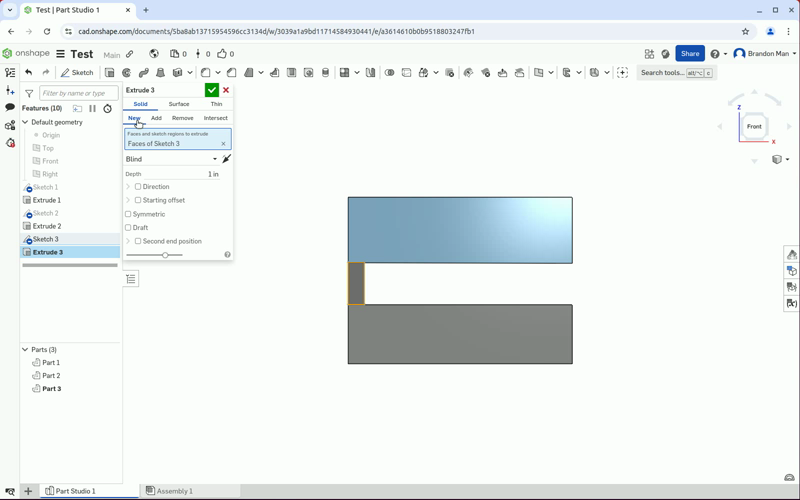
key(tab, 4)
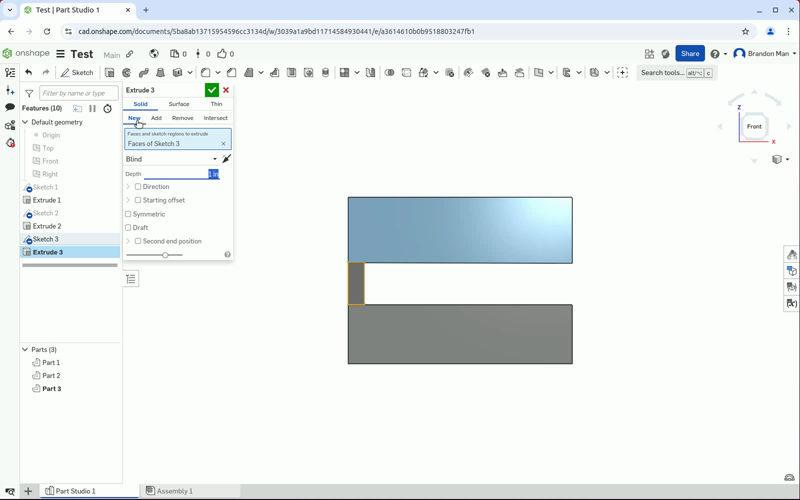
text(2.407)
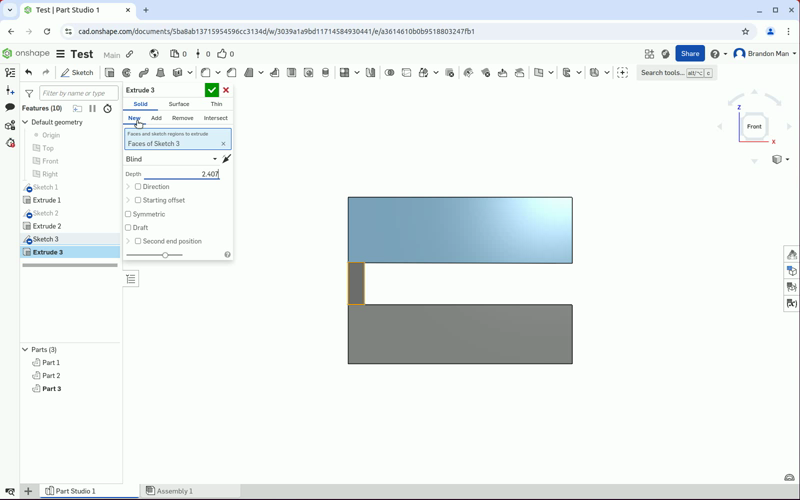
key(enter)
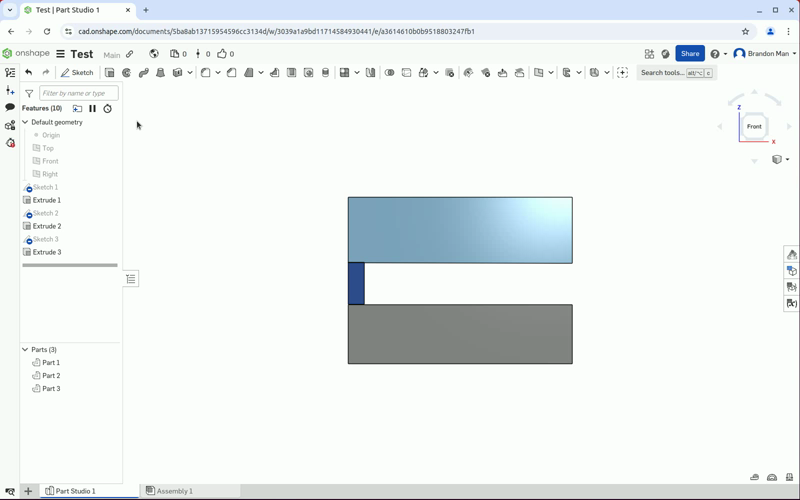
key(shift+h)
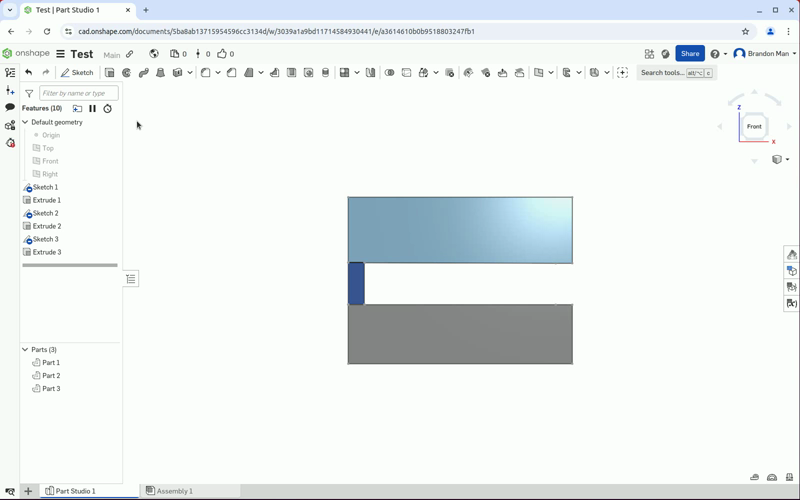
key(shift+h)
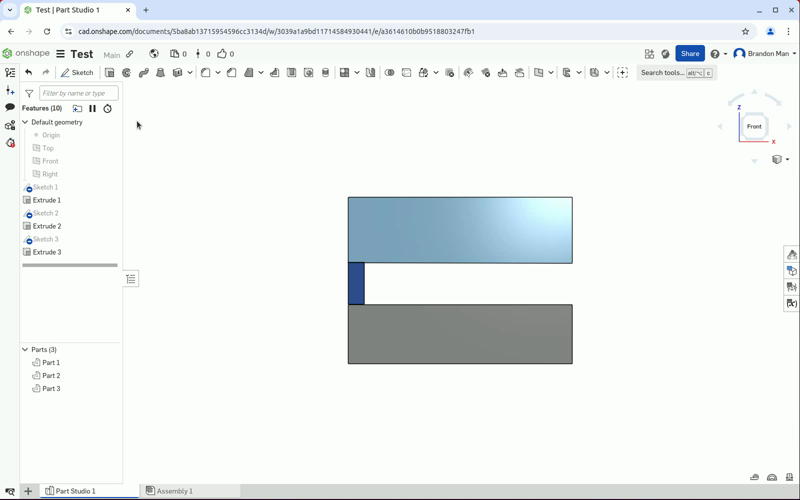
mouse_move(73, 189)
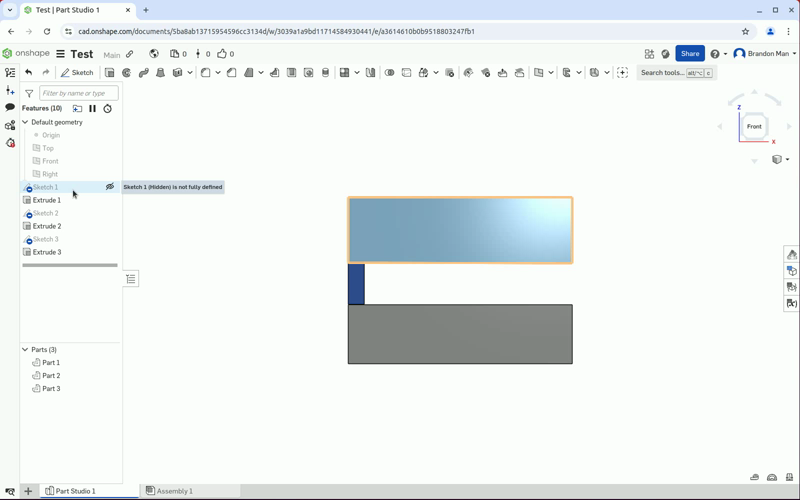
click(73, 189)
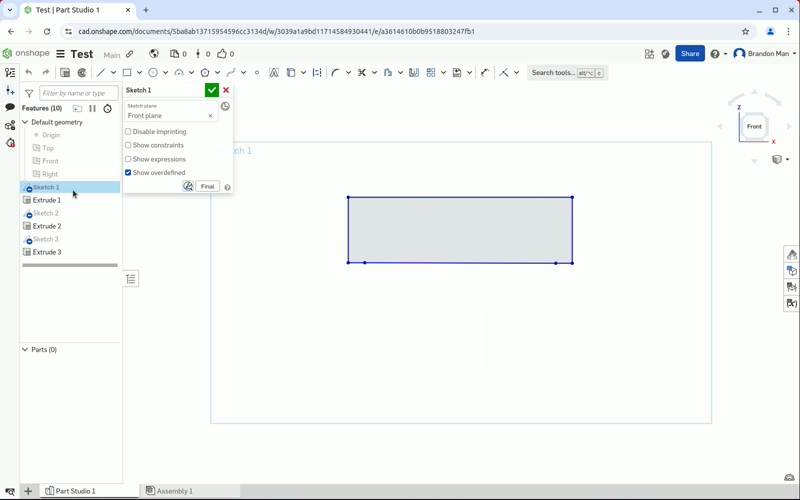
mouse_move(229, 92)
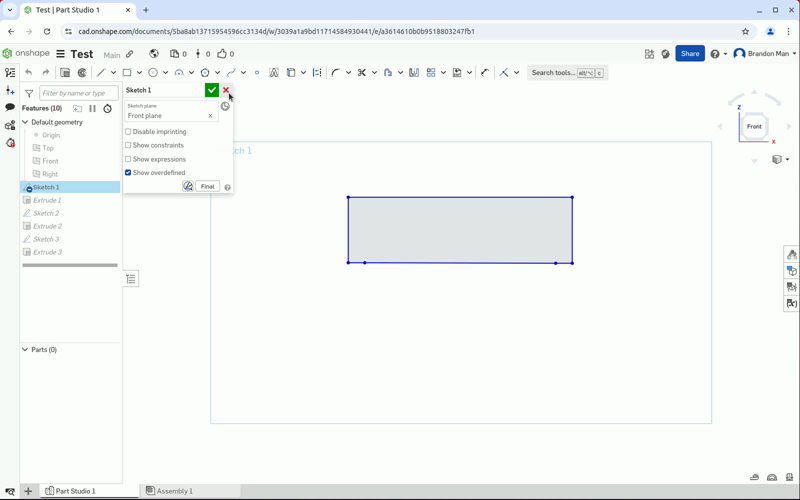
click(229, 92)
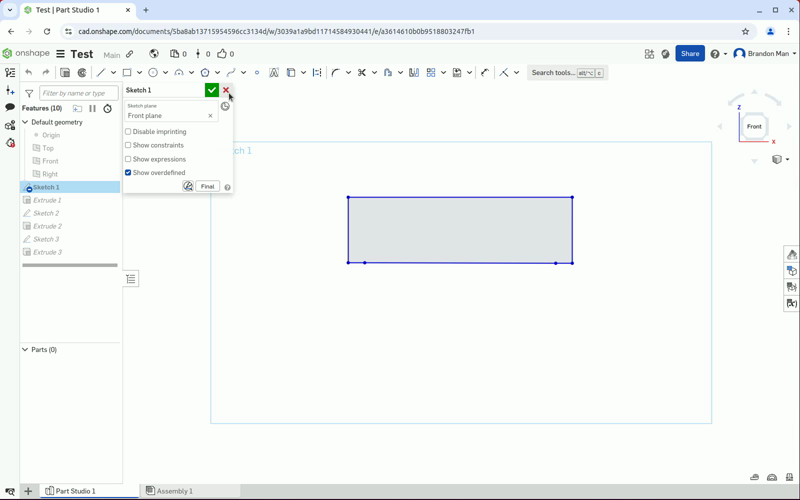
key(shift+s)
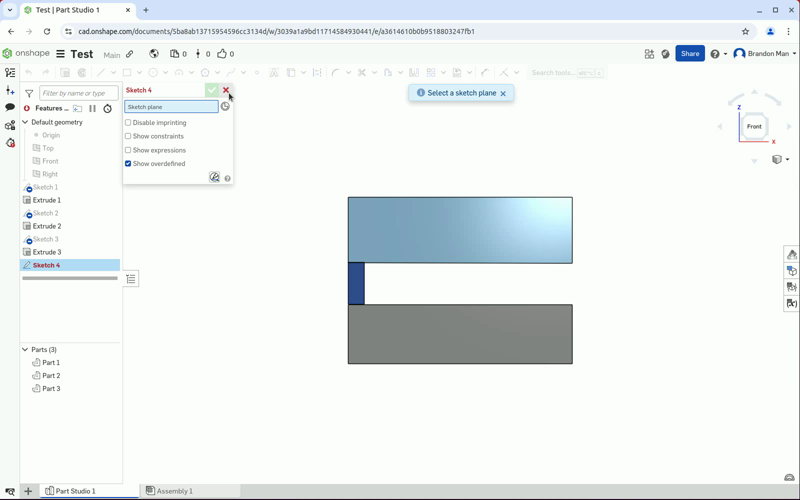
mouse_move(73, 163)
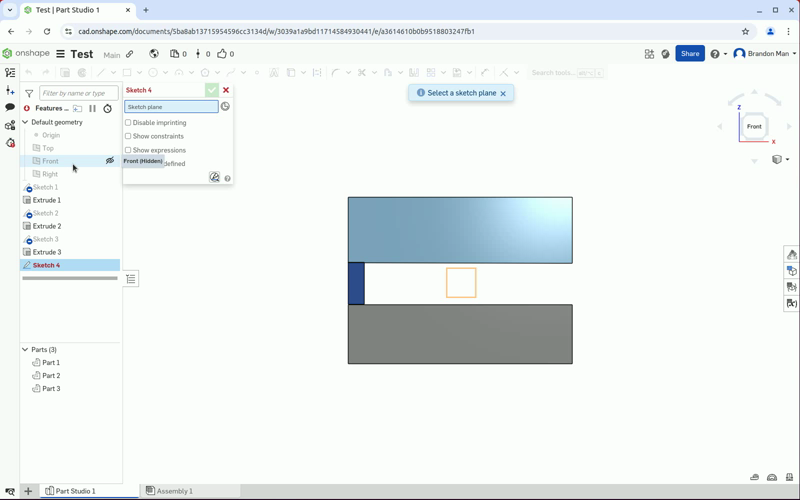
click(73, 163)
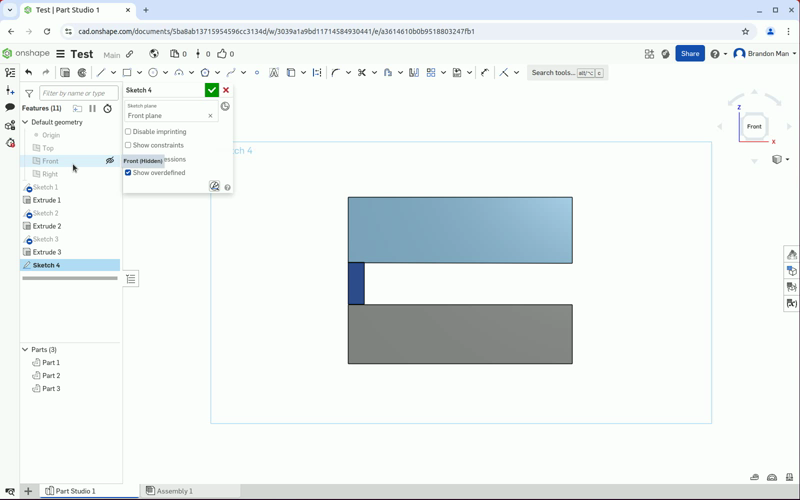
mouse_move(73, 352)
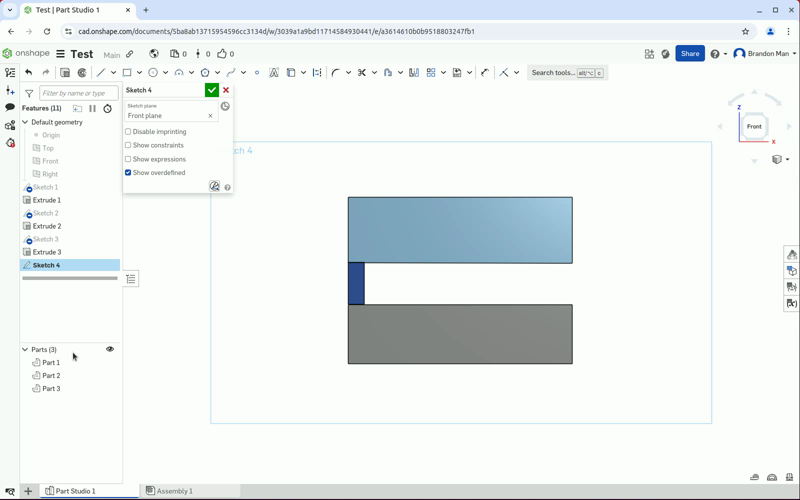
key(y)
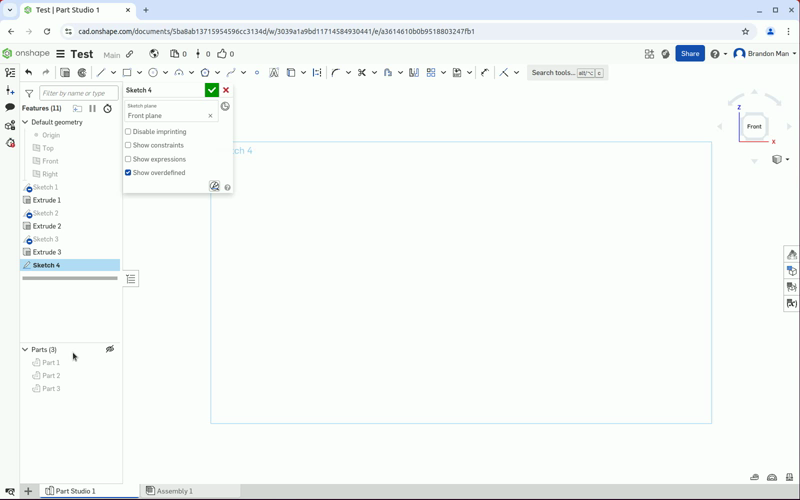
key(l)
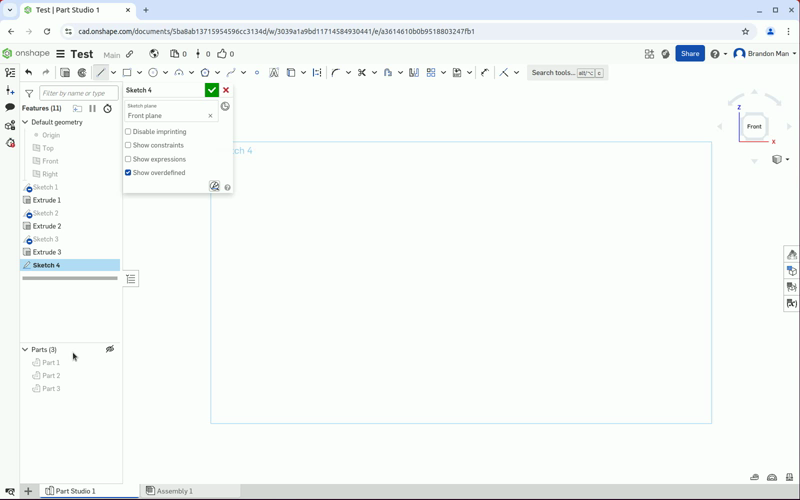
key_down(shift)
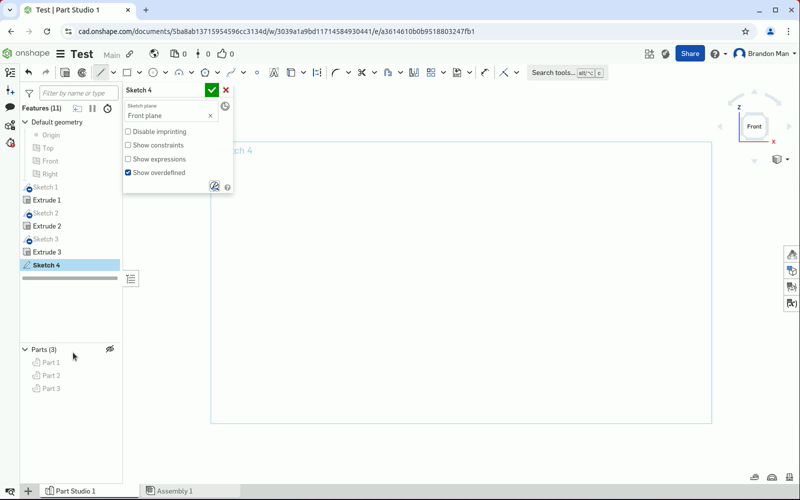
mouse_move(558, 304)
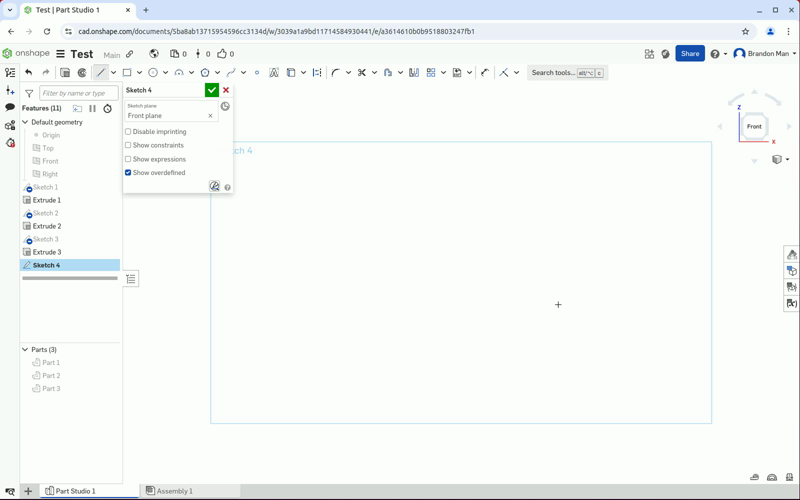
click(558, 304)
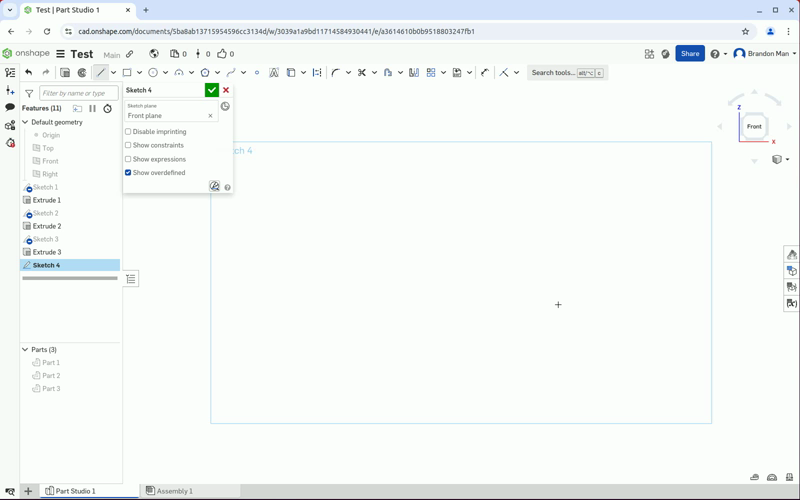
key_up(shift)
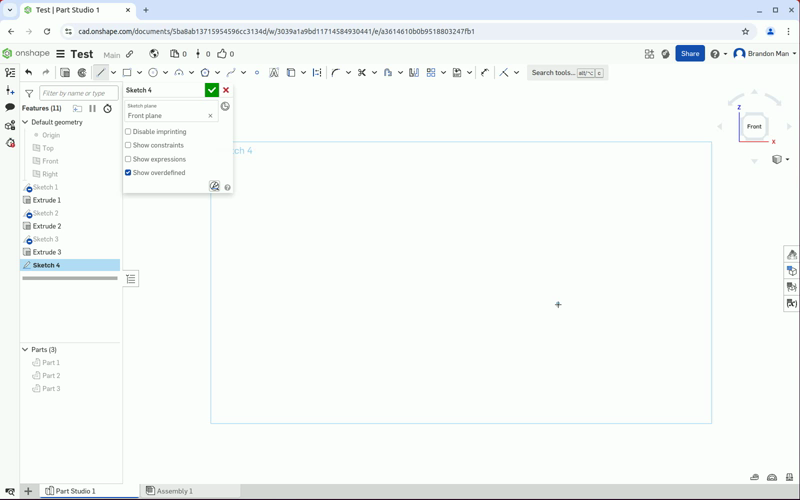
key_down(shift)
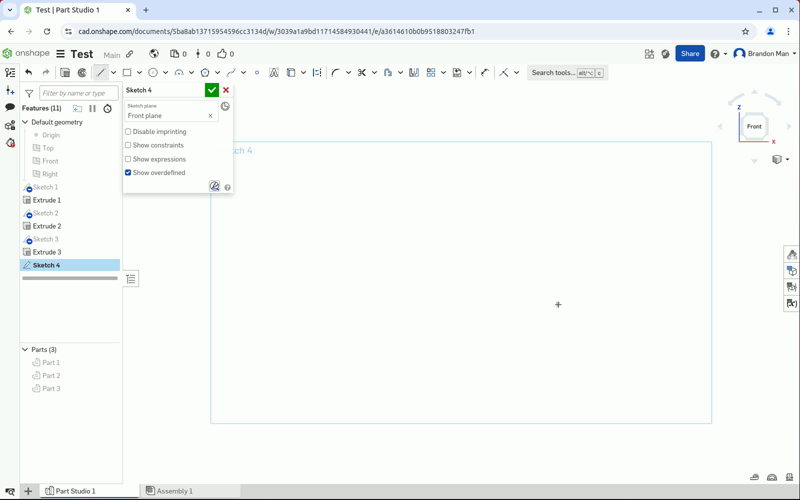
mouse_move(588, 304)
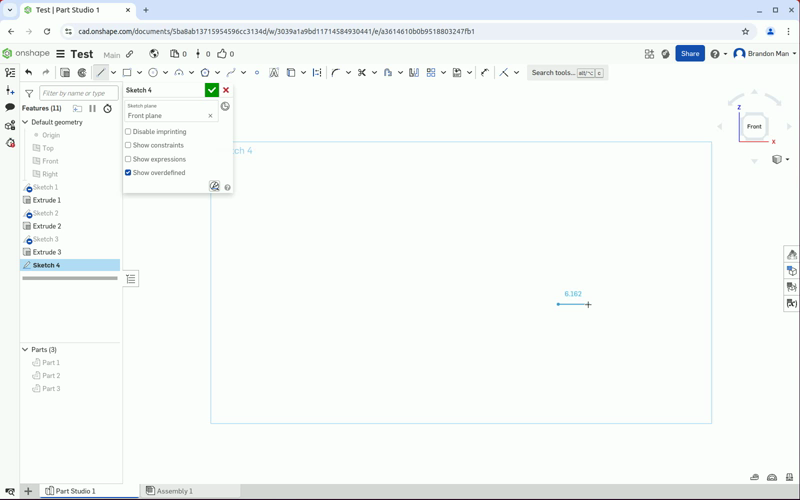
mouse_move(573, 304)
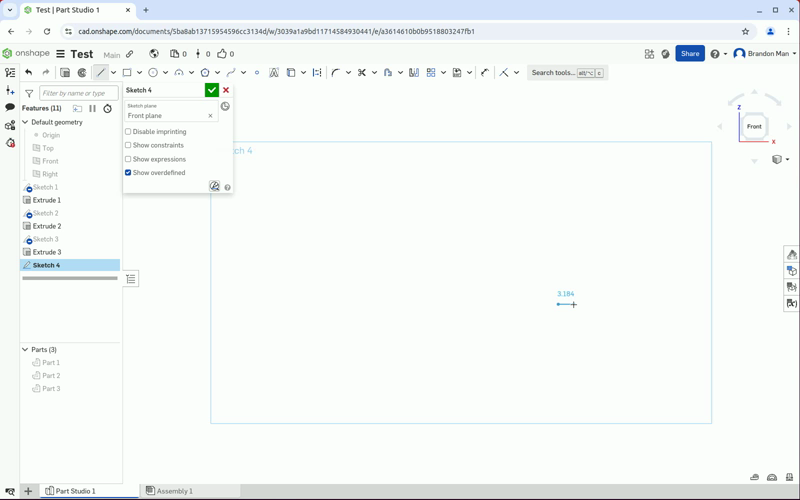
click(573, 304)
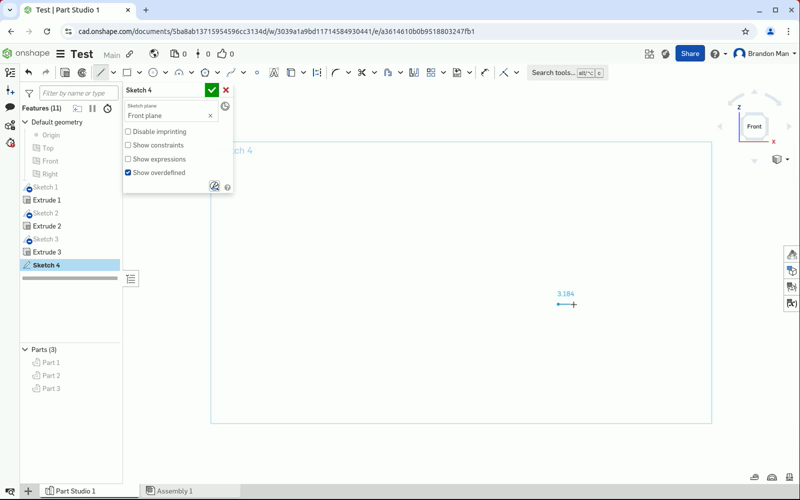
key_up(shift)
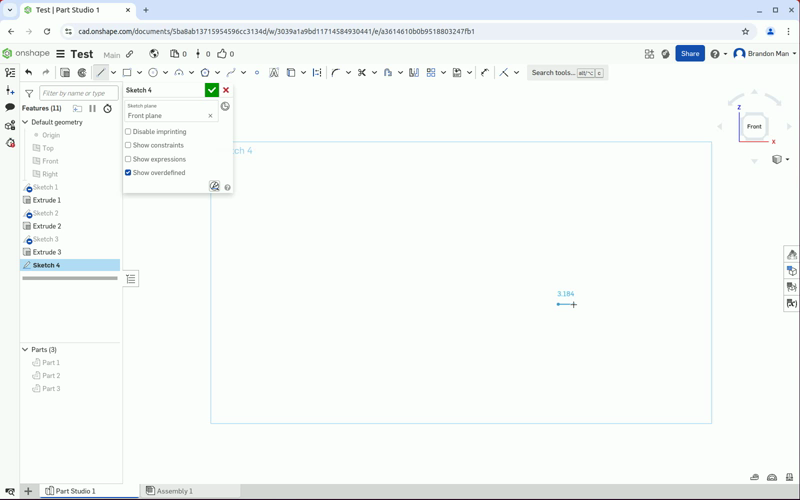
key_down(shift)
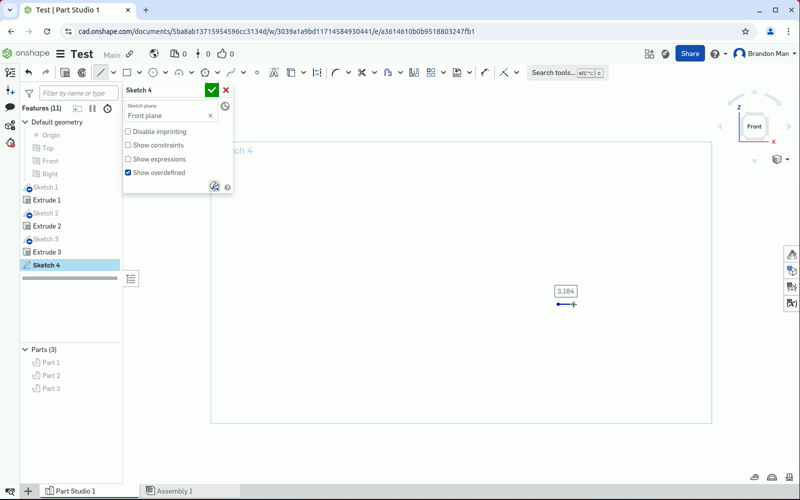
mouse_move(589, 304)
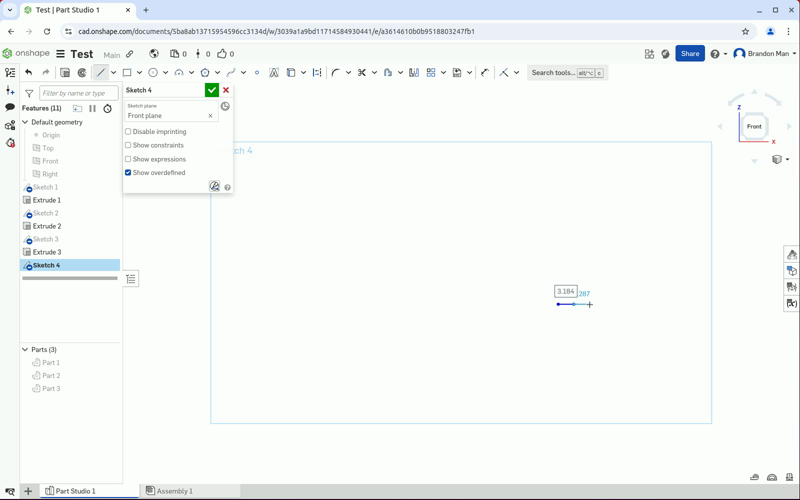
mouse_move(573, 262)
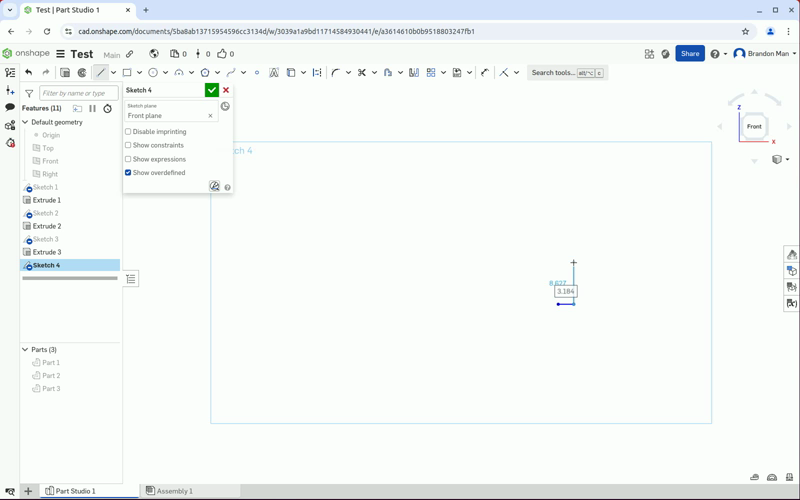
click(573, 262)
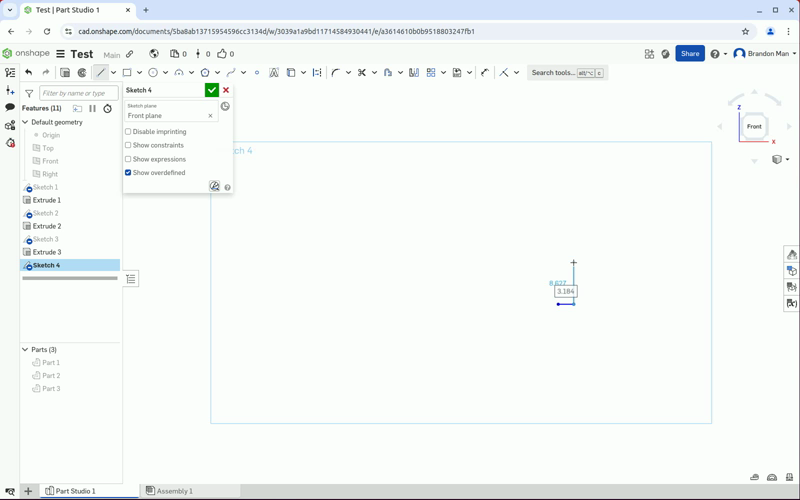
key_up(shift)
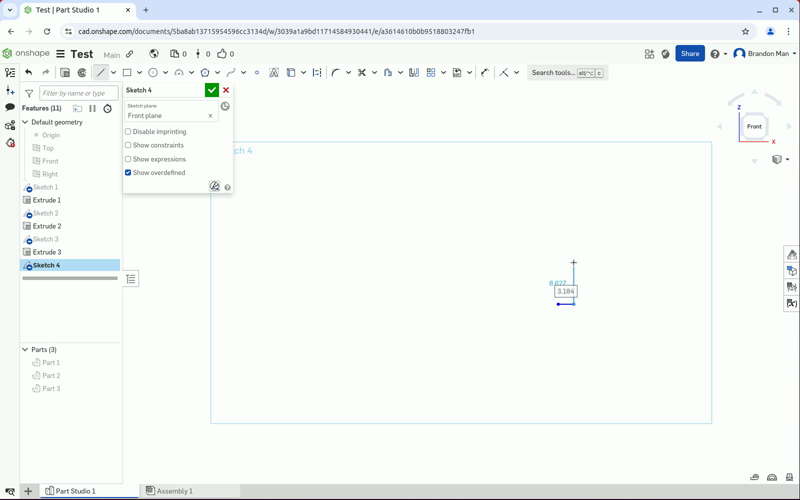
key_down(shift)
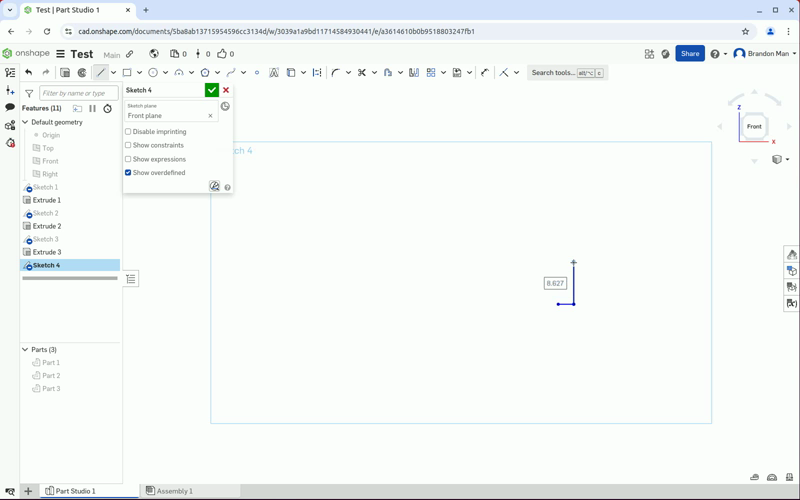
mouse_move(589, 262)
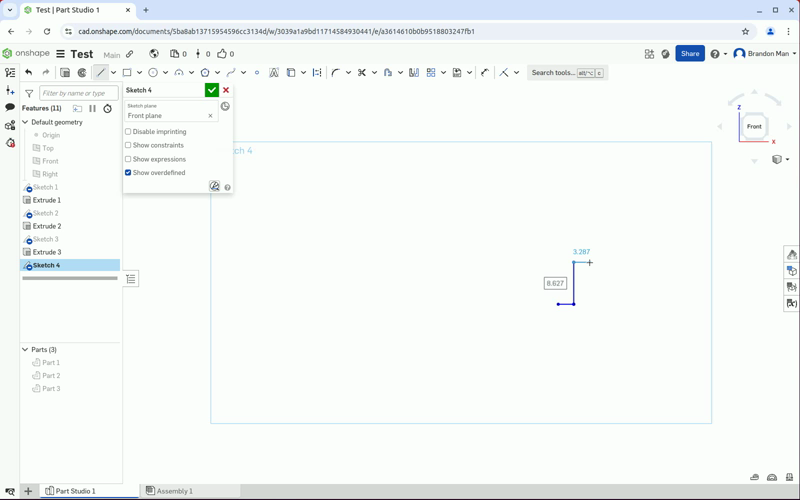
mouse_move(558, 262)
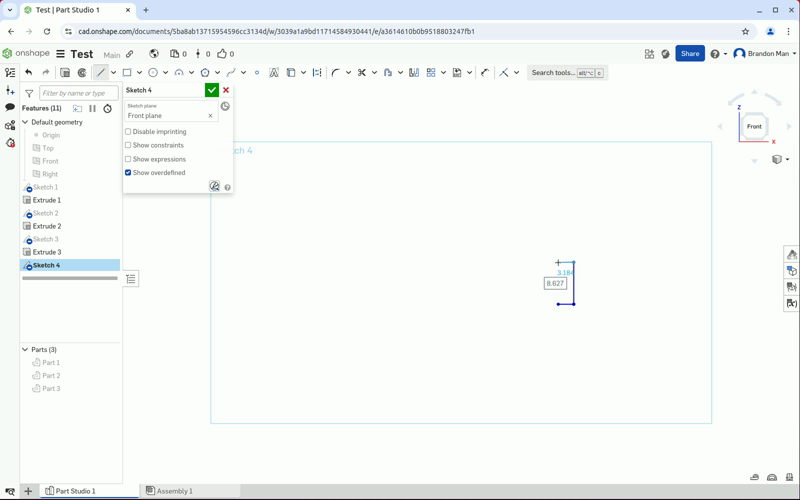
click(558, 262)
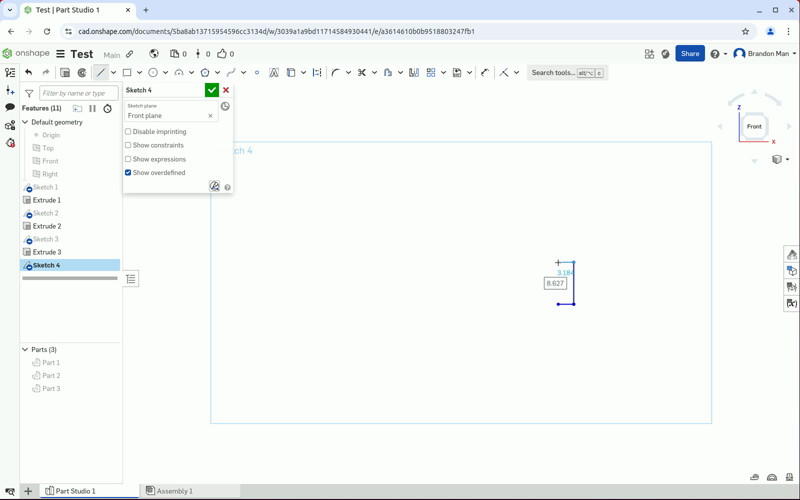
key_up(shift)
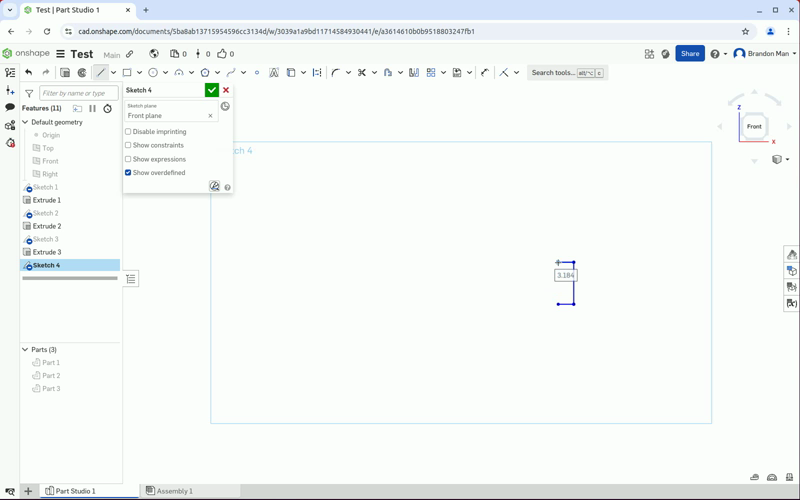
mouse_move(588, 262)
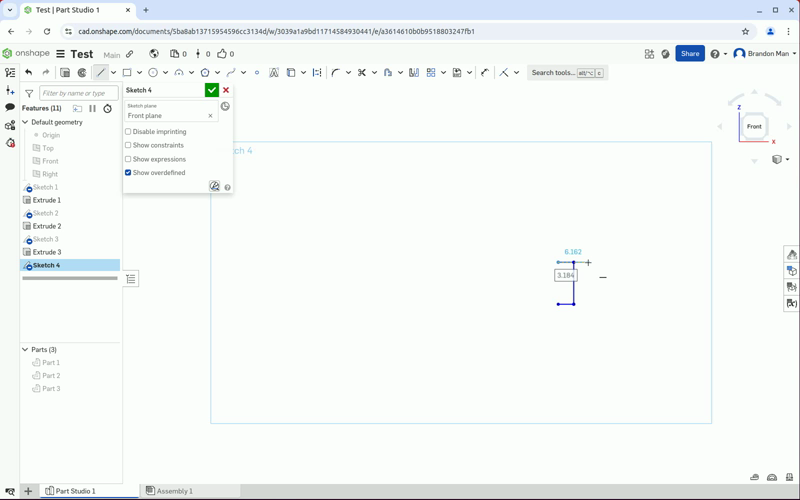
key_down(shift)
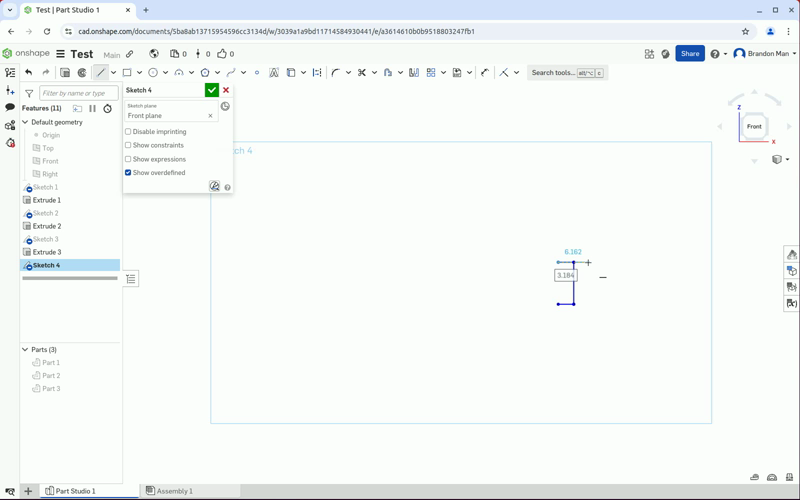
mouse_move(558, 304)
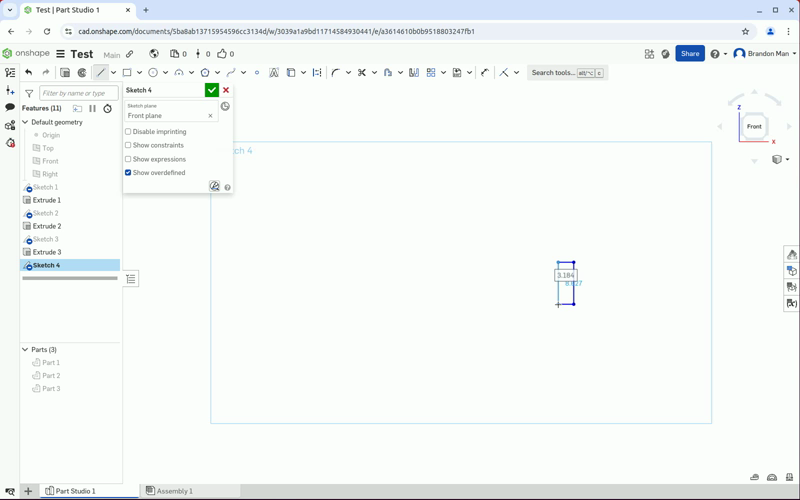
key_up(shift)
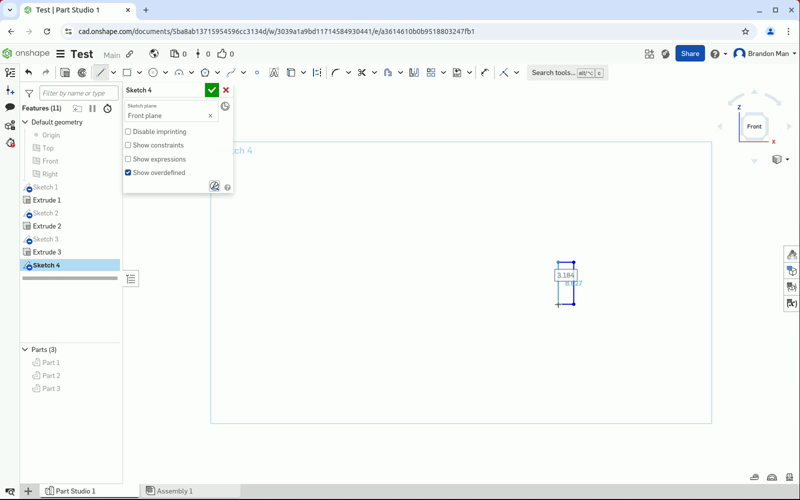
click(558, 304)
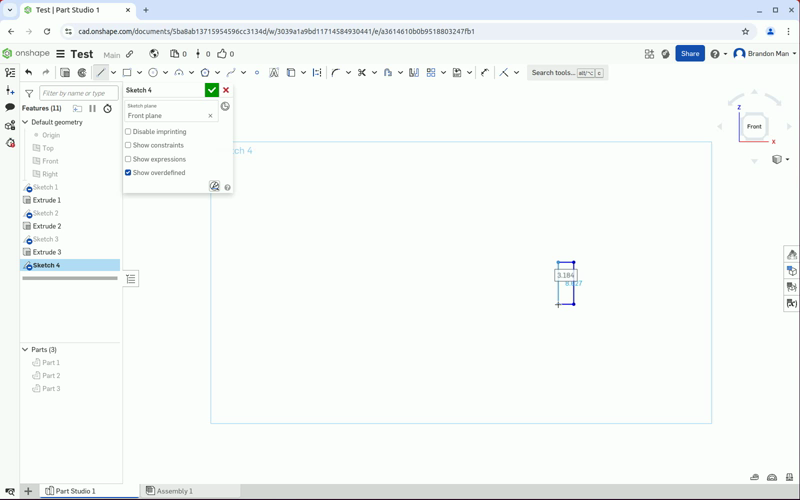
key(esc)
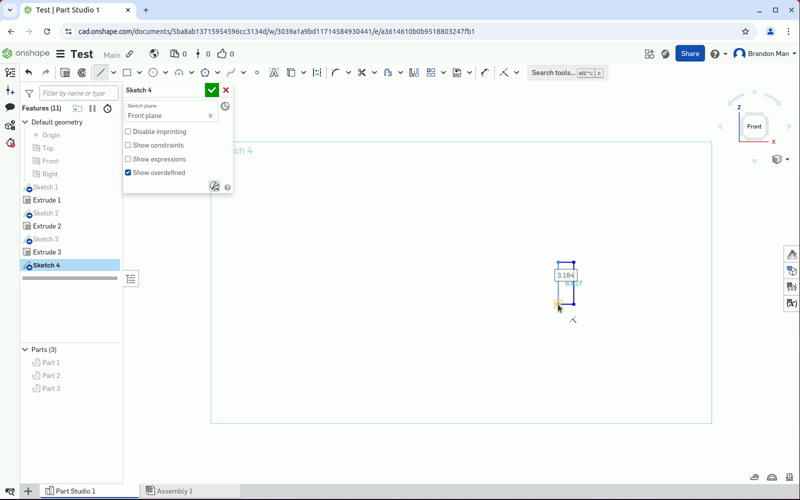
mouse_move(572, 268)
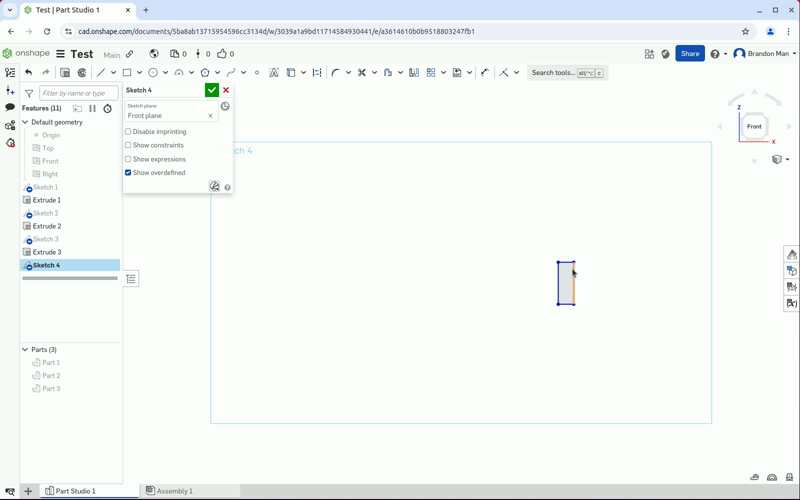
scroll(6)
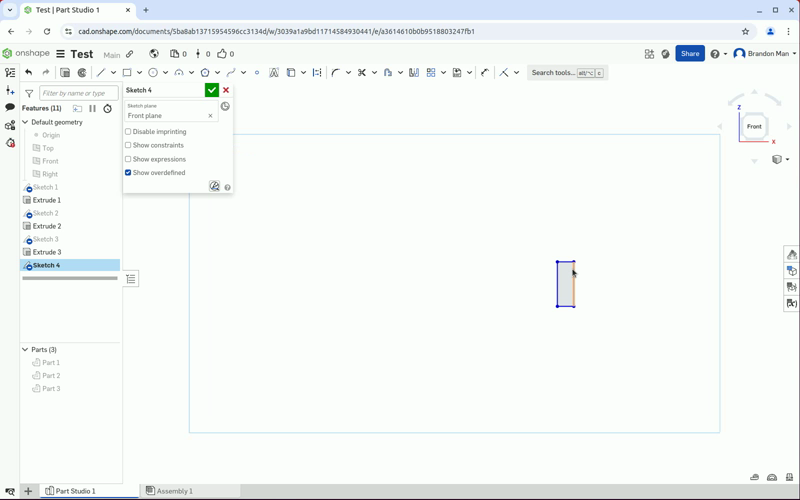
scroll(6)
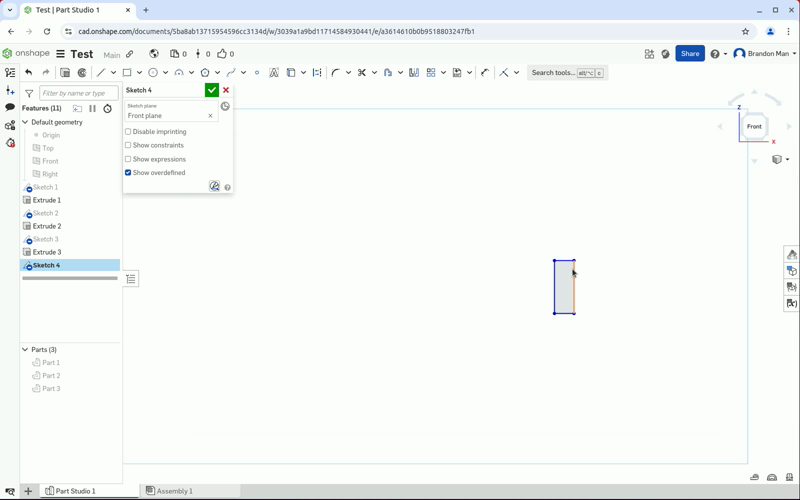
scroll(6)
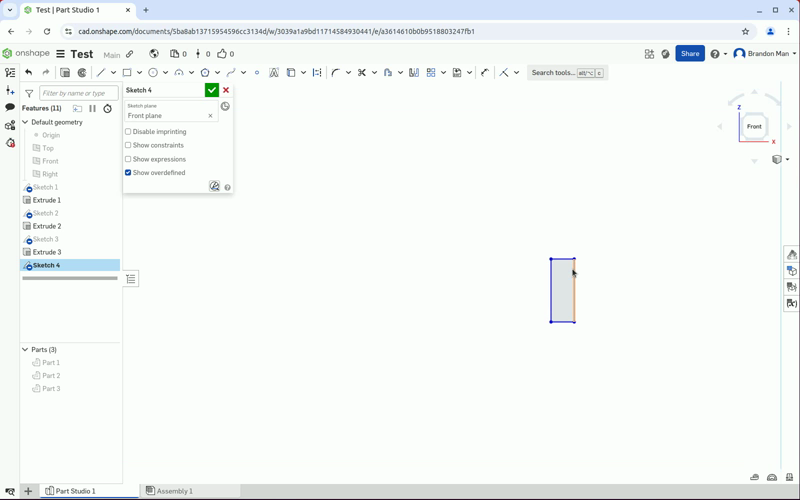
scroll(6)
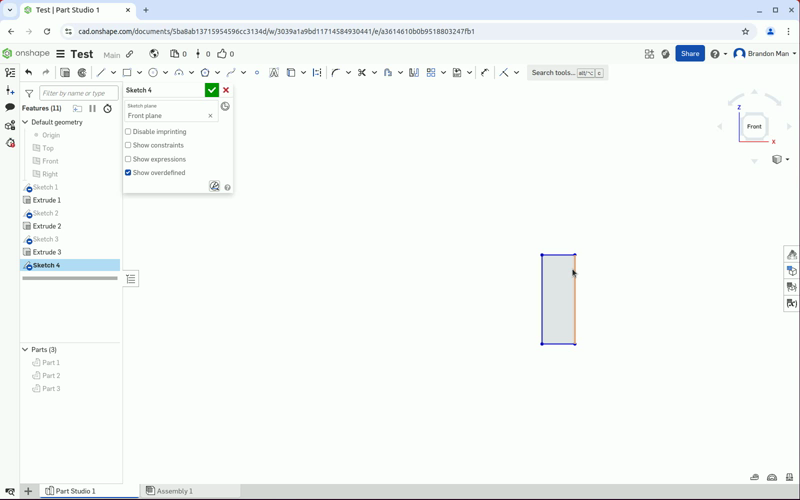
scroll(6)
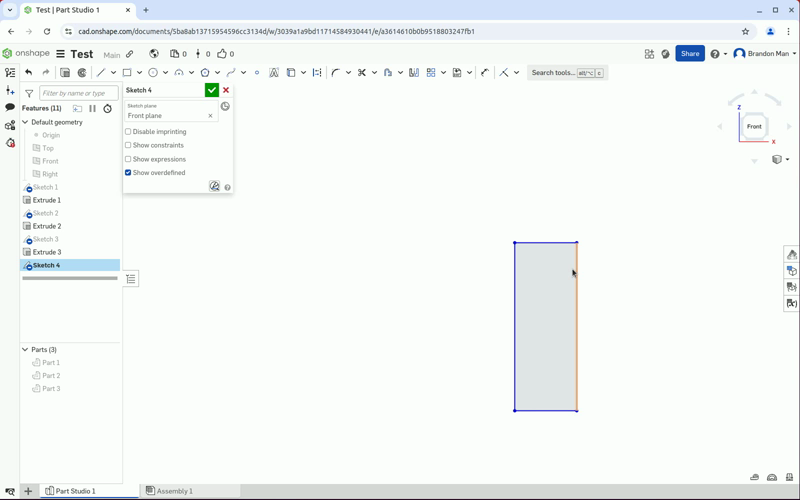
scroll(6)
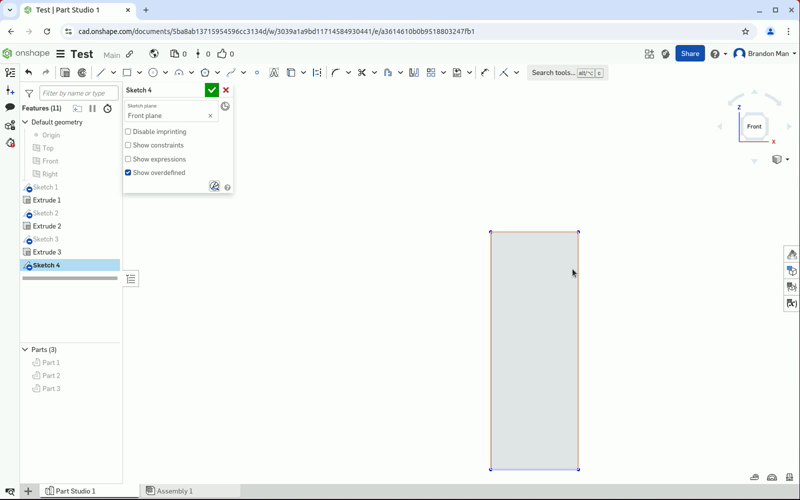
scroll(6)
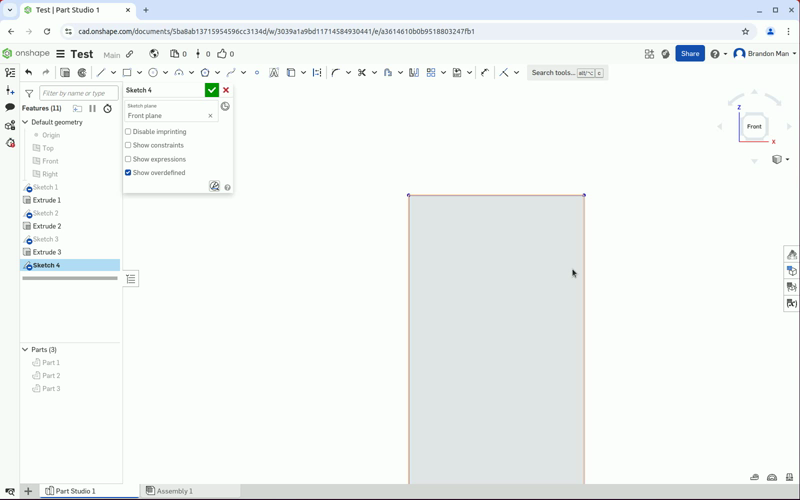
click(572, 268)
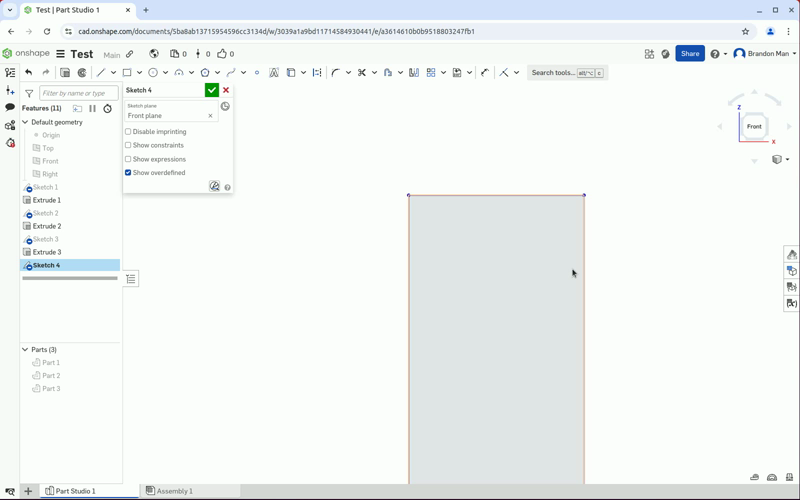
scroll(-6)
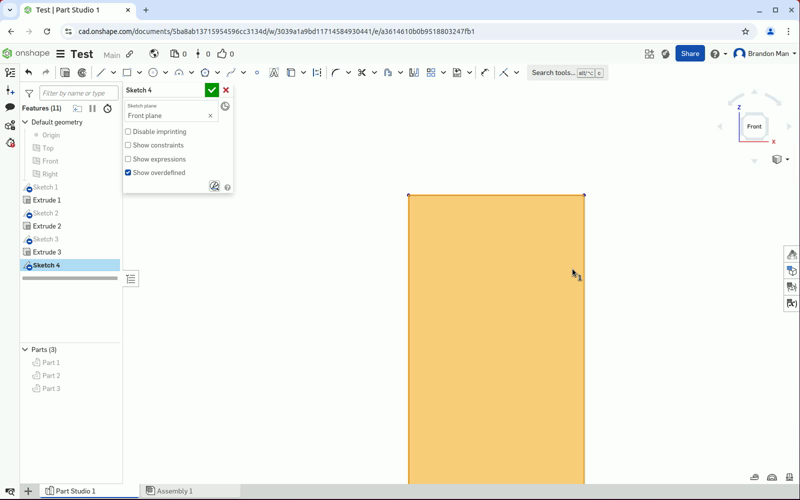
scroll(-6)
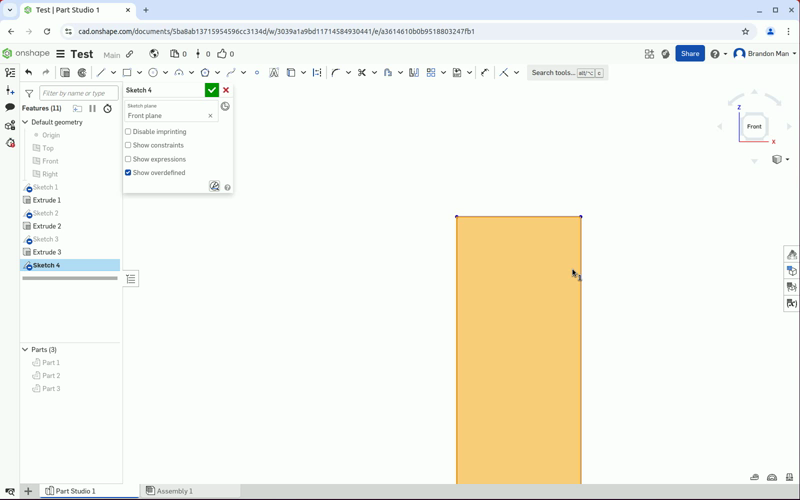
scroll(-6)
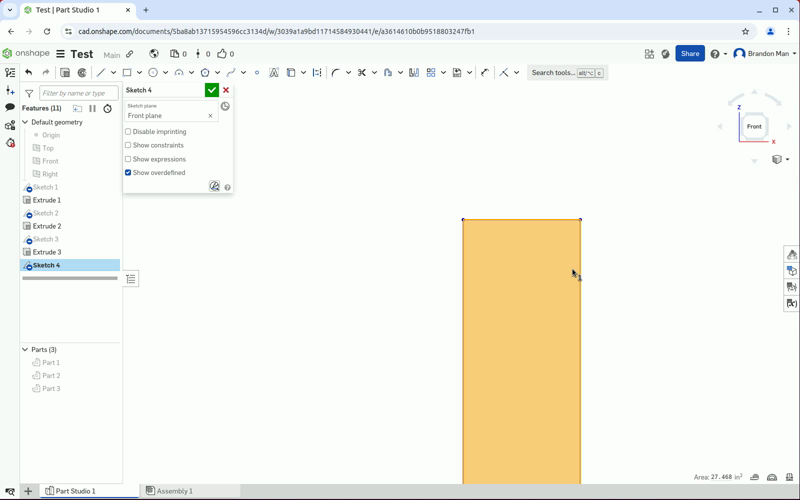
scroll(-6)
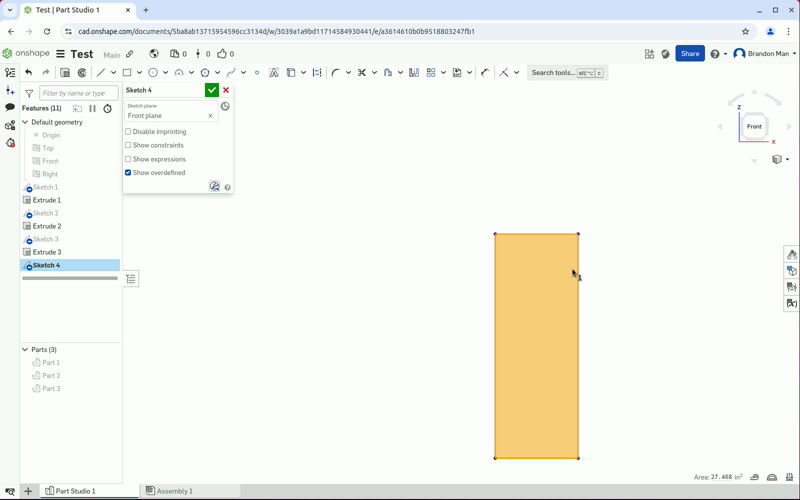
scroll(-6)
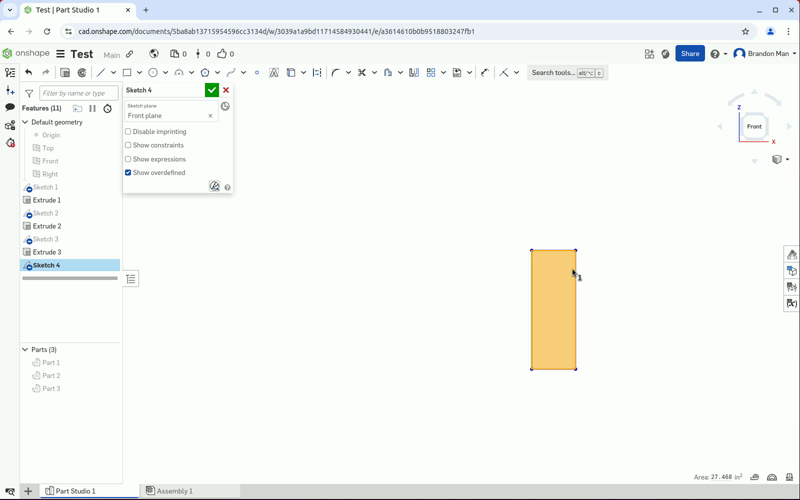
scroll(-6)
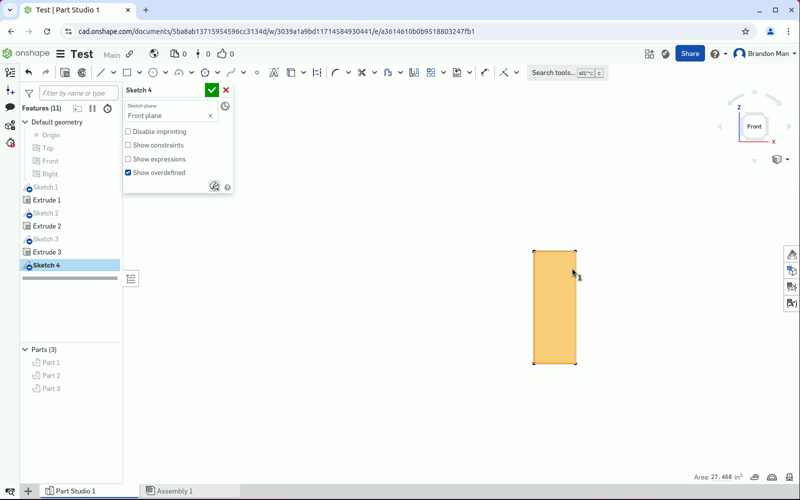
scroll(-6)
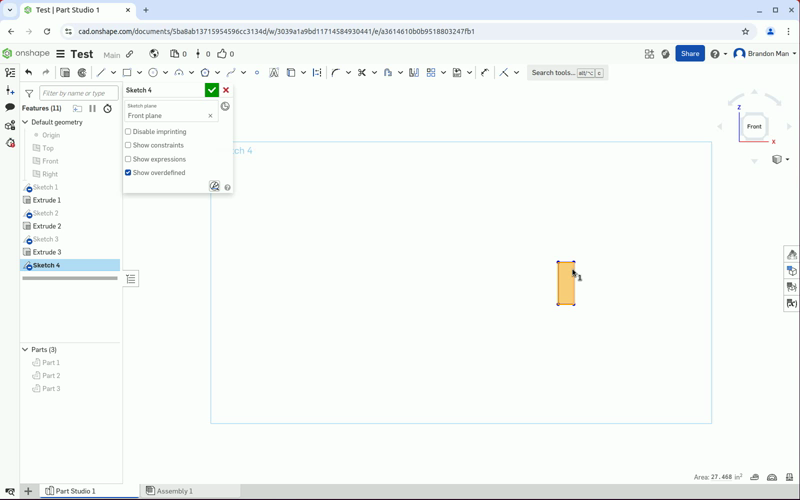
mouse_move(73, 352)
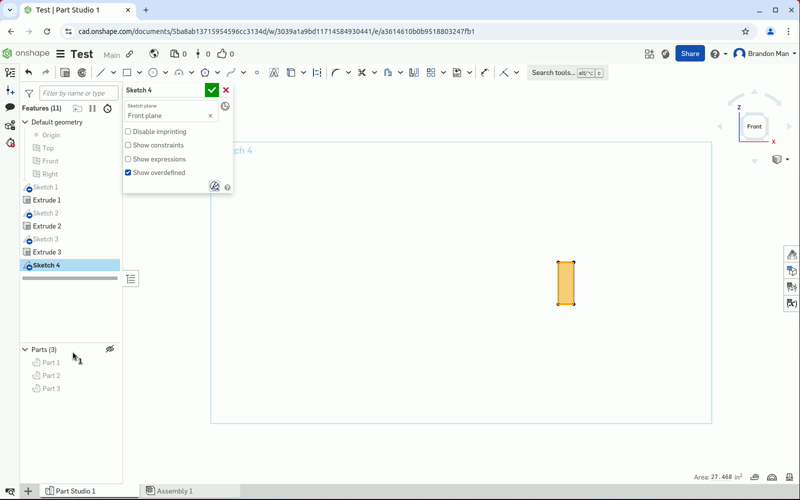
key(shift+y)
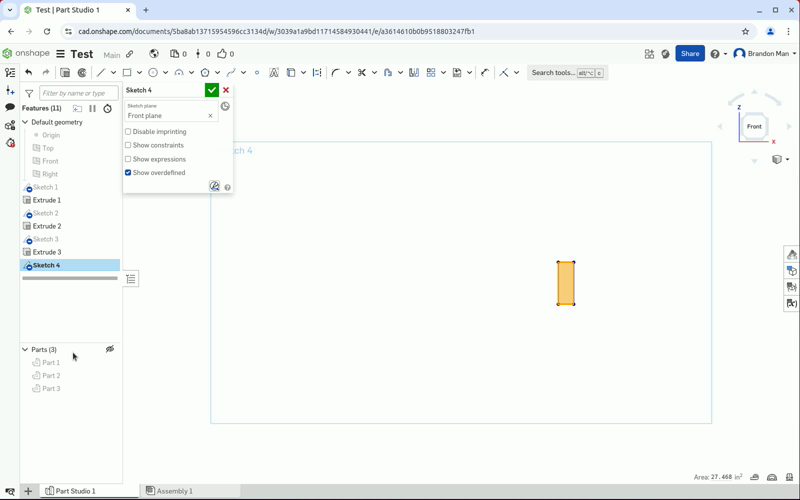
key(shift+e)
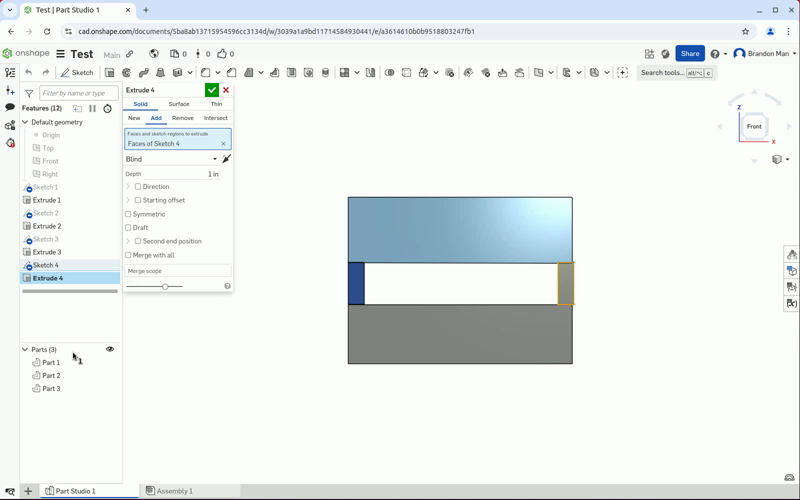
mouse_move(143, 106)
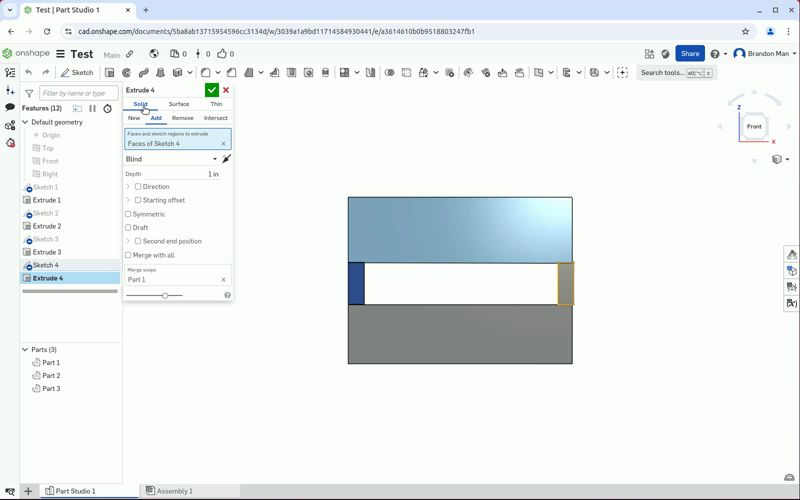
click(143, 106)
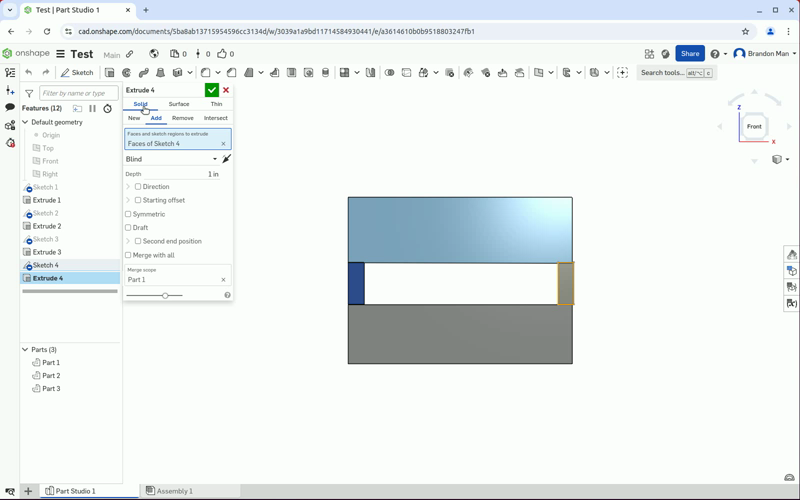
mouse_move(137, 120)
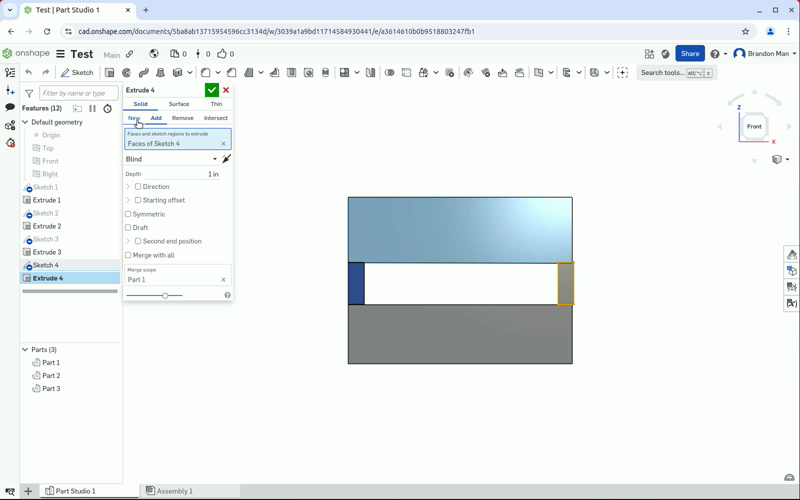
click(137, 120)
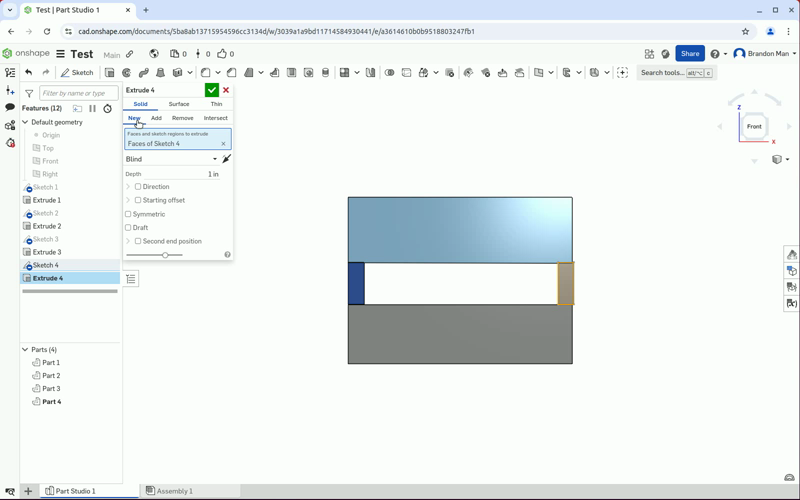
key(tab, 4)
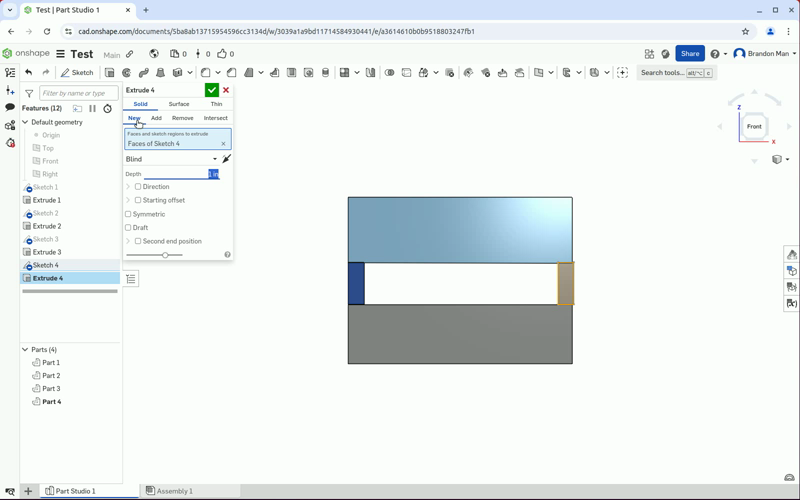
text(2.407)
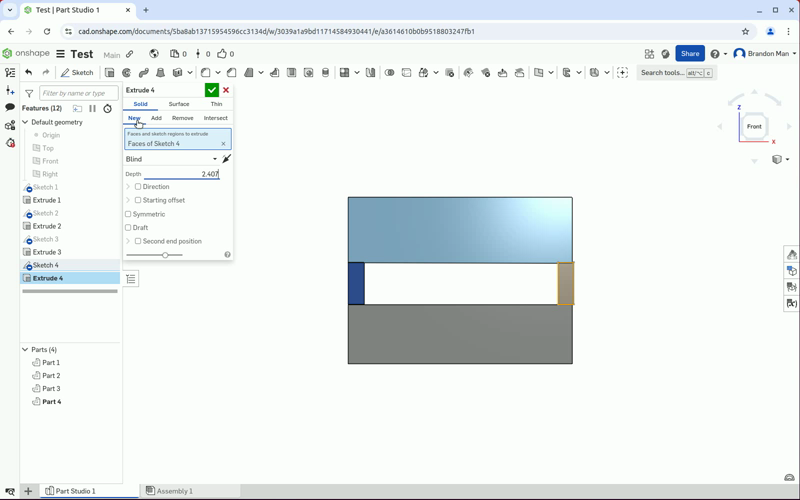
key(enter)
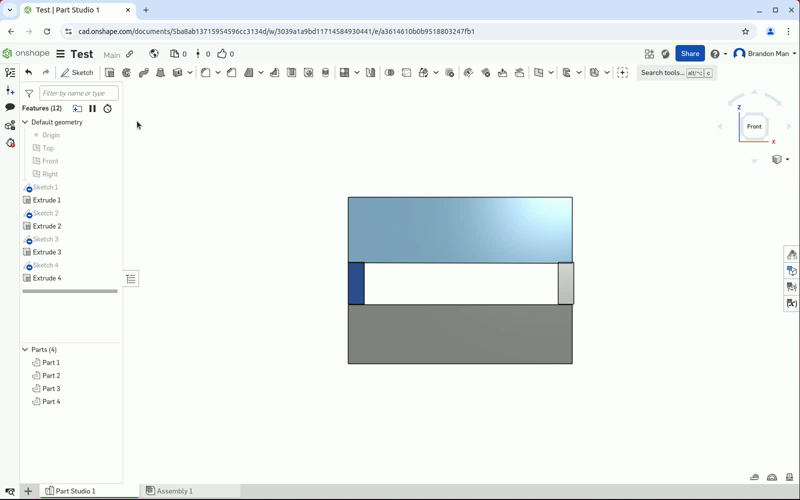
key(shift+h)
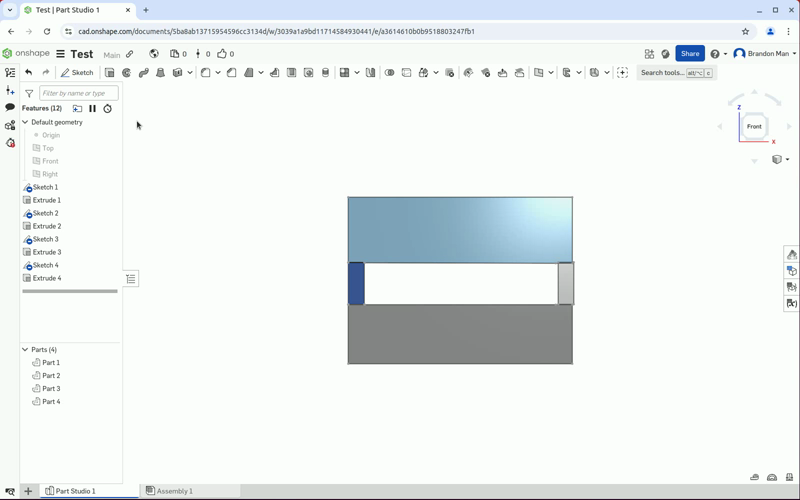
key(shift+h)
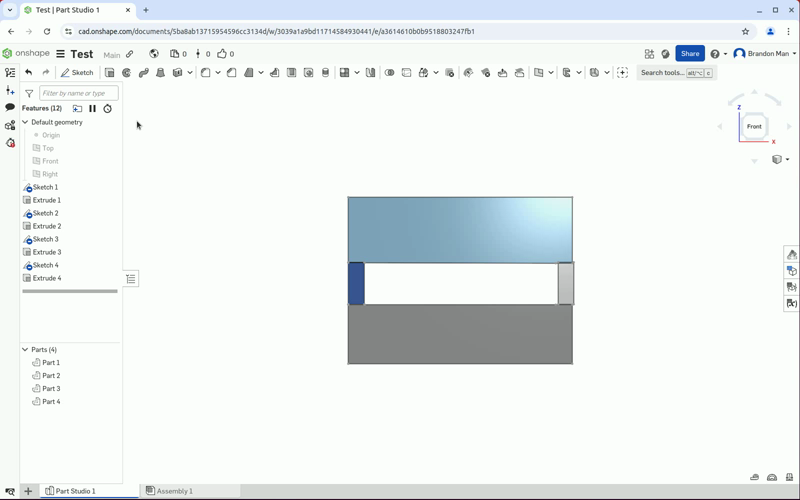
key(shift+7)
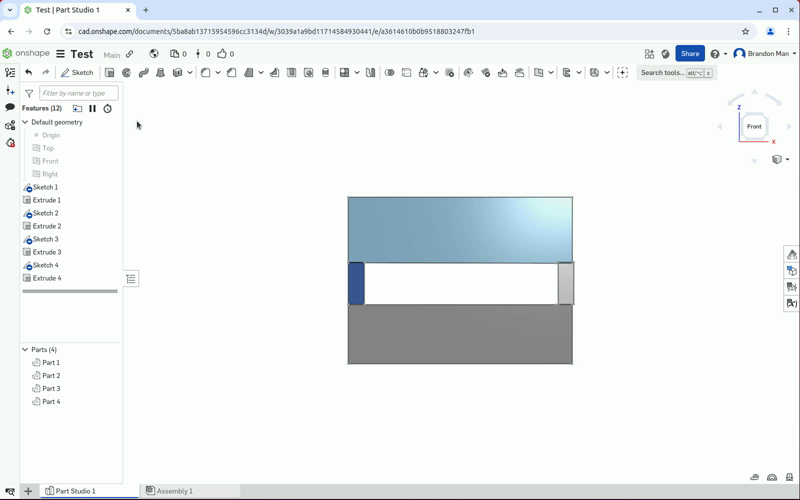
key(left, 2)
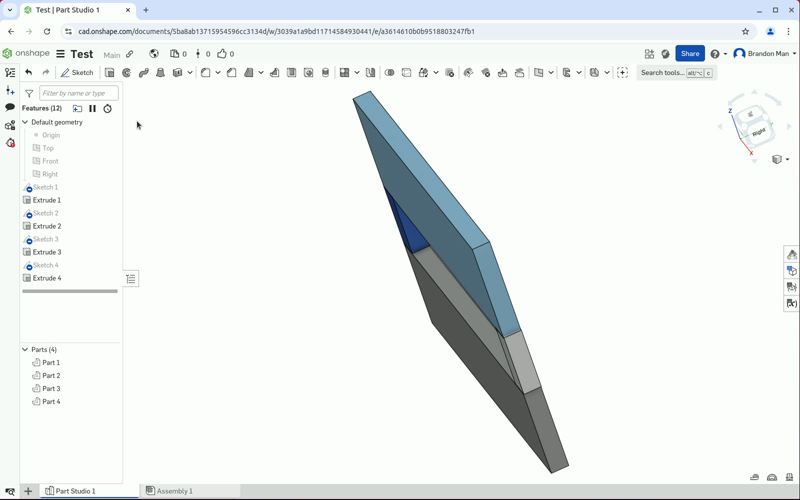
key(down, 2)
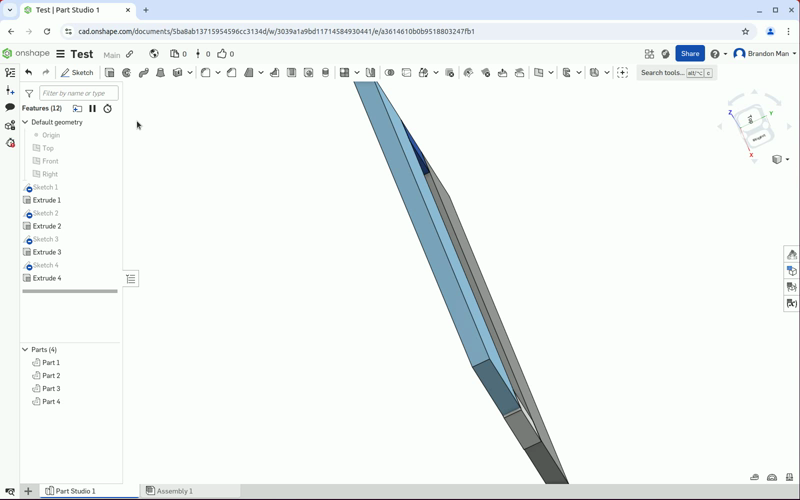
key(up, 2)
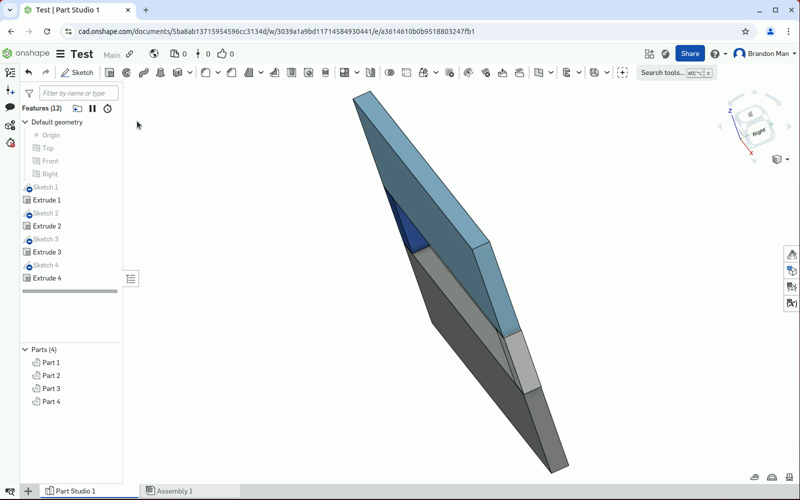
key(right, 2)
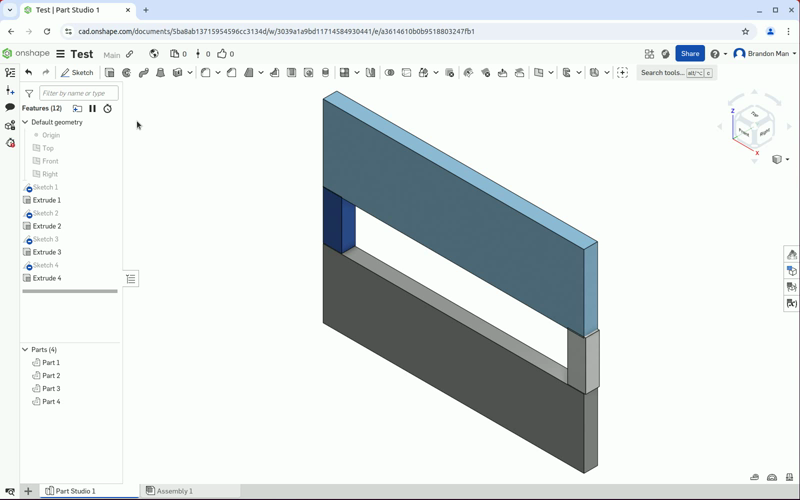
mouse_move(73, 189)
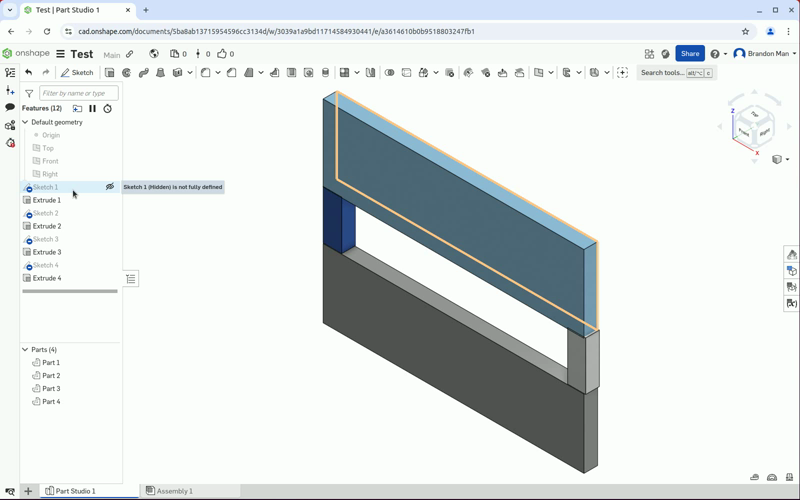
click(73, 189)